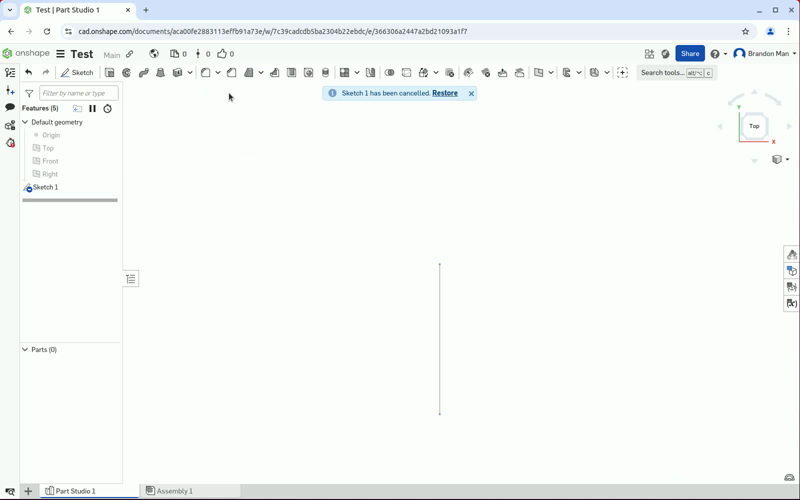
key(shift+h)
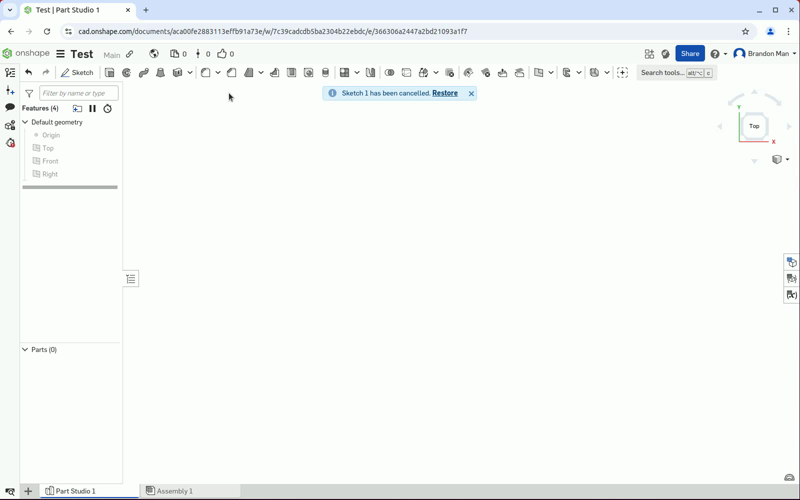
mouse_move(73, 352)
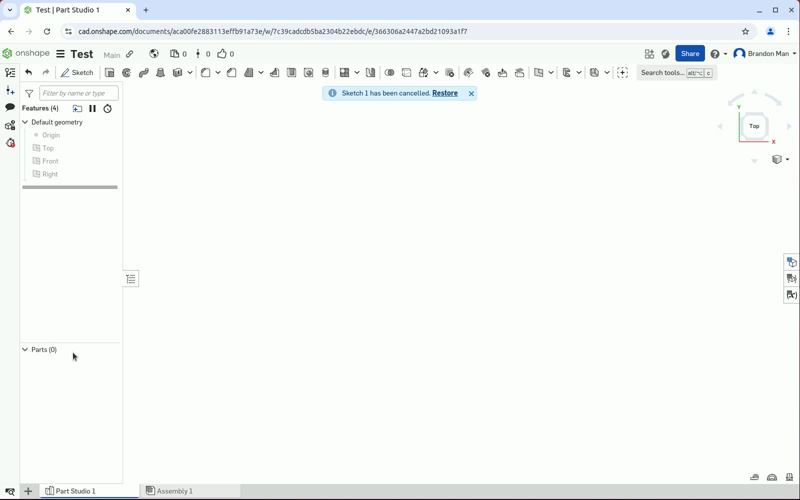
key(y)
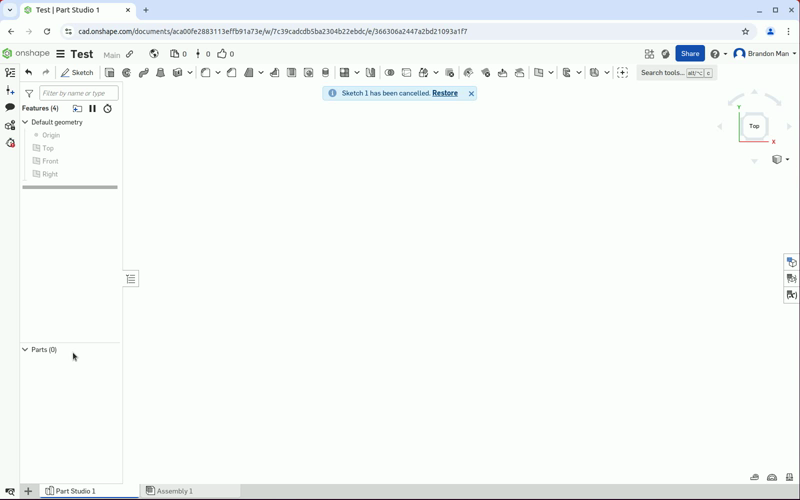
key(shift+p)
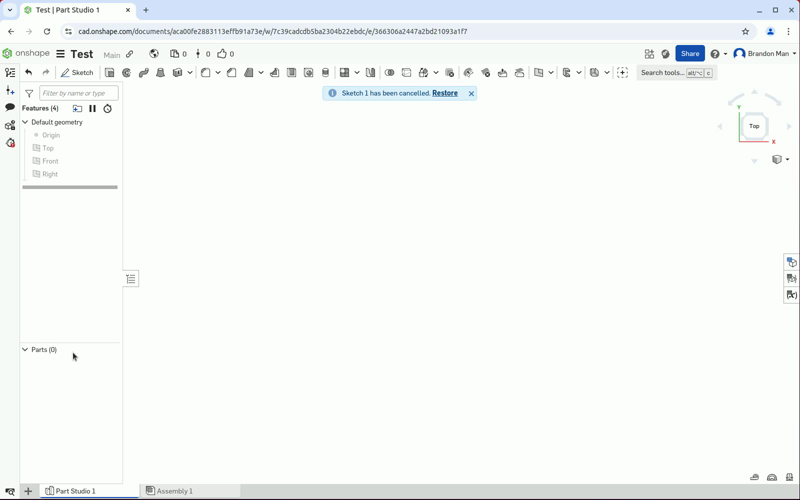
key(space)
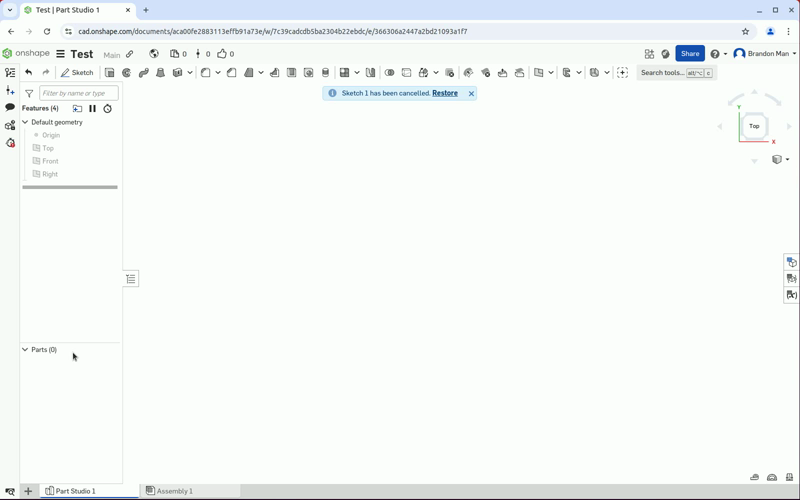
key_down(shift)
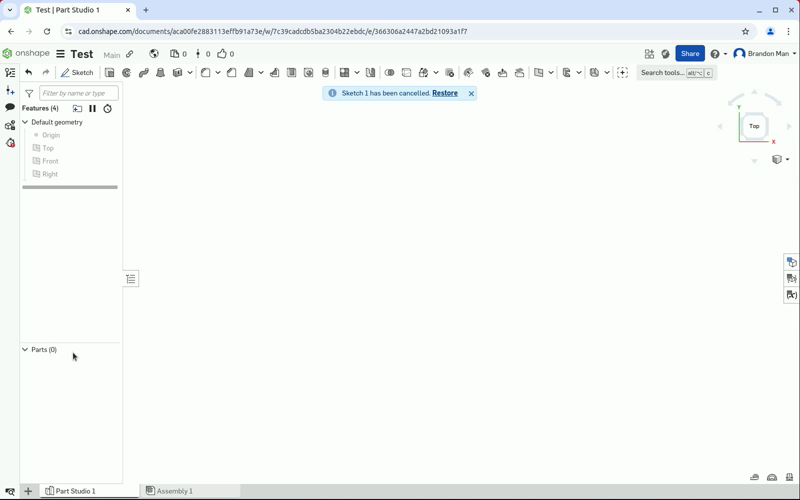
key(up)
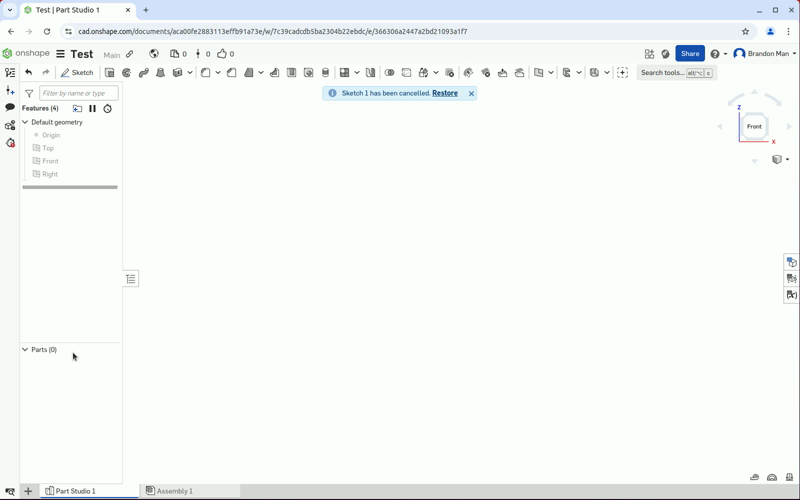
key_up(shift)
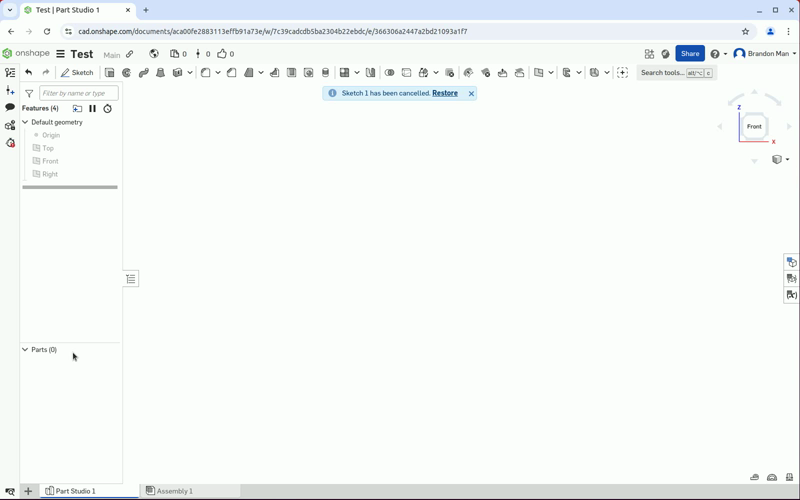
mouse_move(73, 352)
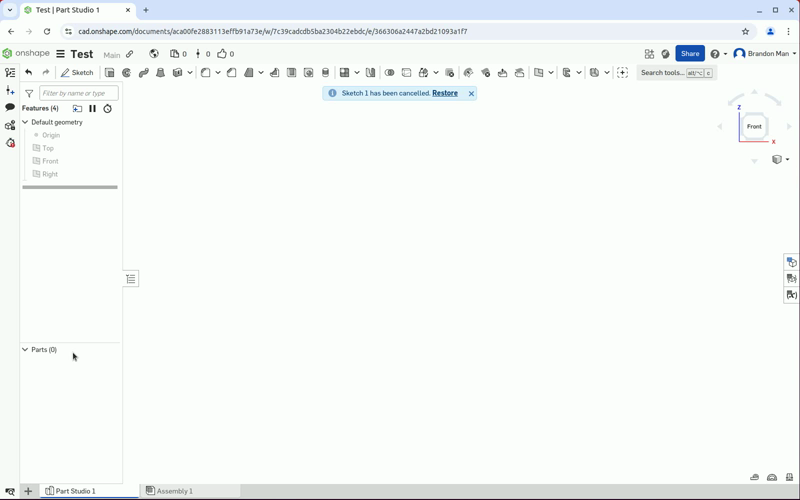
key(shift+y)
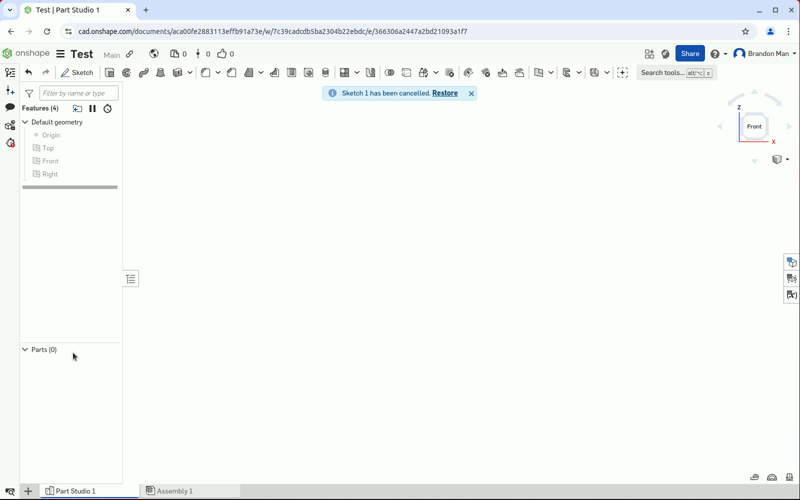
key(shift+s)
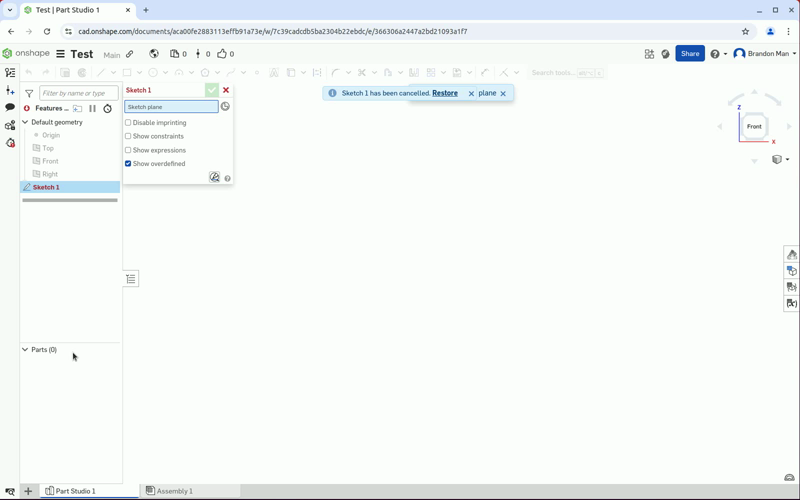
mouse_move(73, 163)
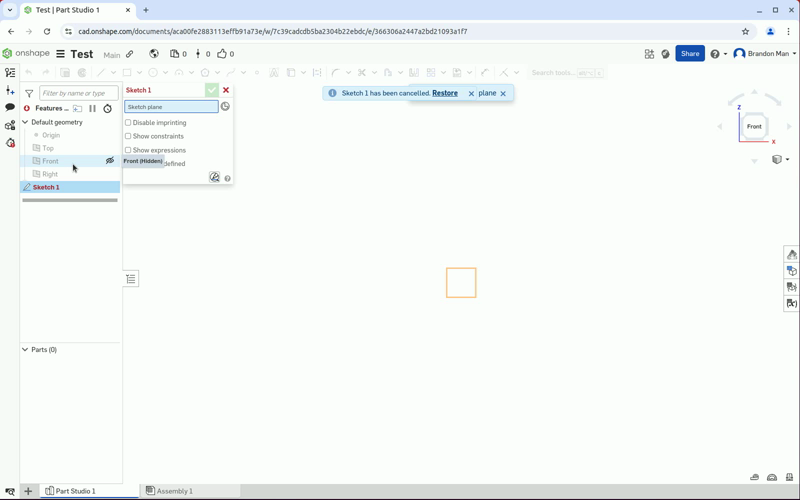
click(73, 163)
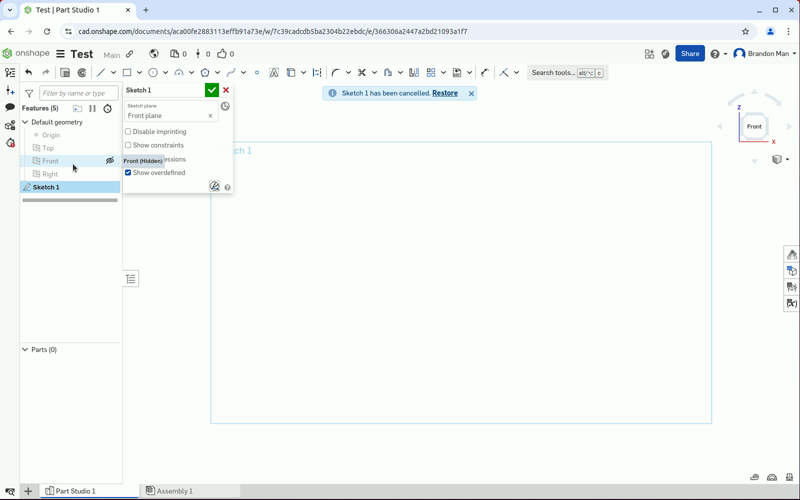
mouse_move(73, 352)
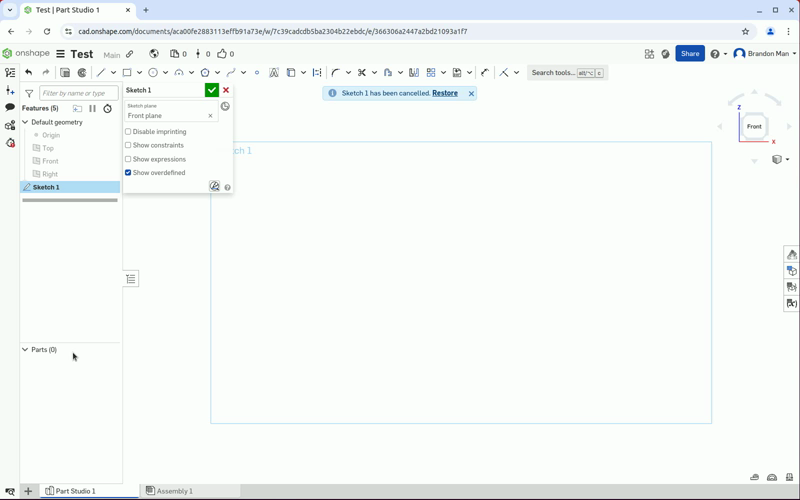
key(y)
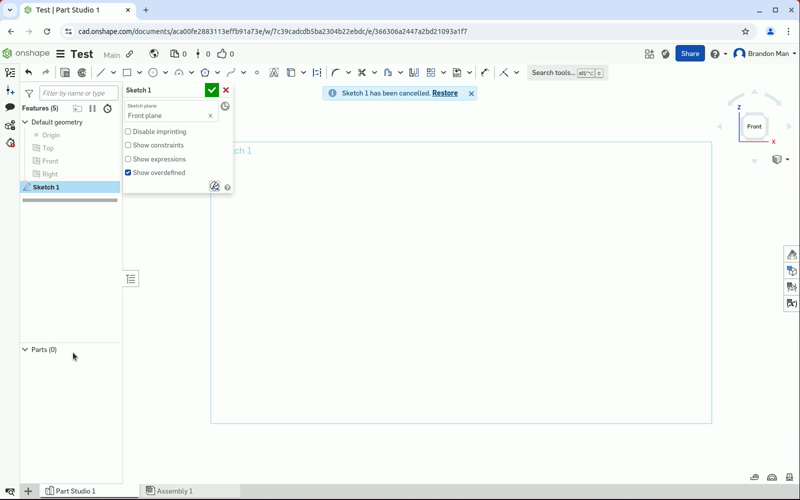
key(l)
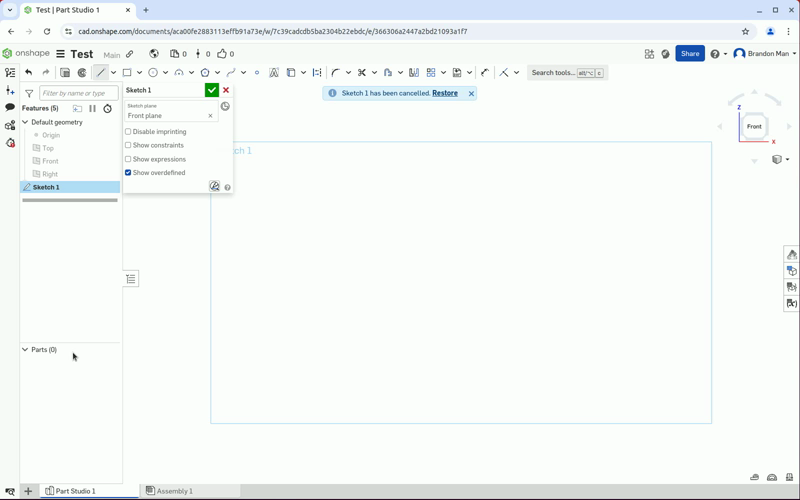
key_down(shift)
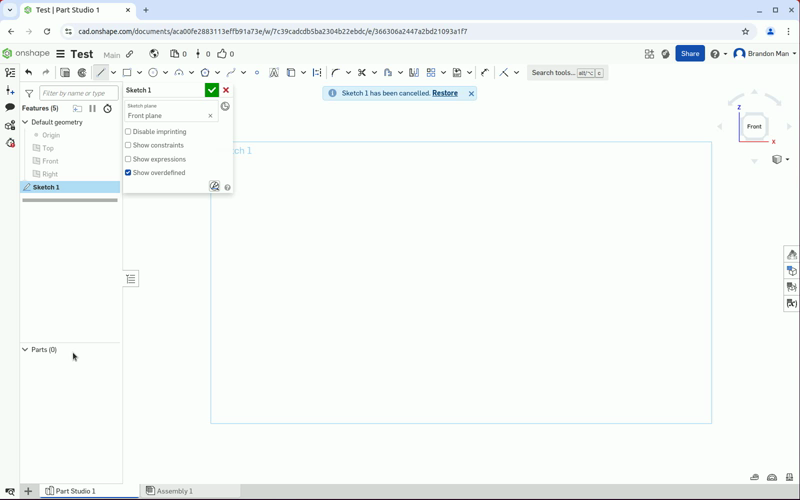
mouse_move(401, 395)
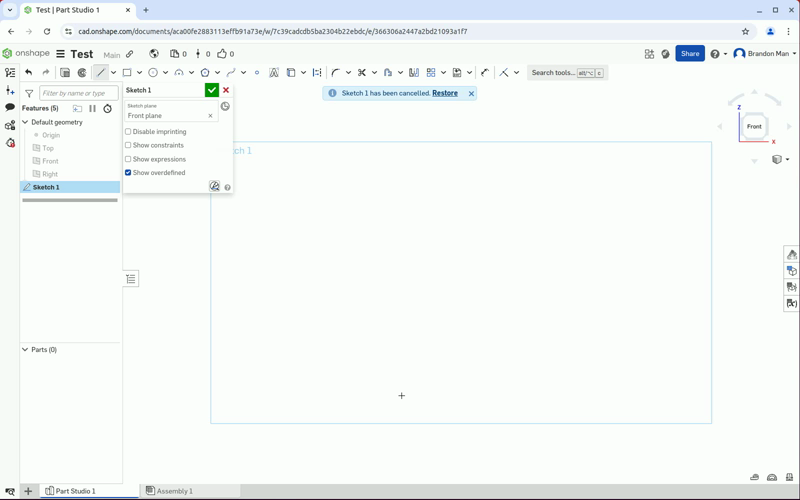
click(401, 395)
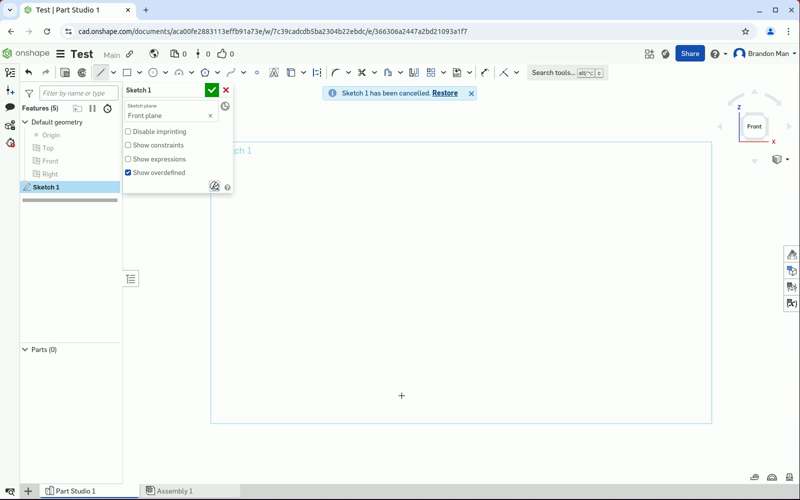
key_up(shift)
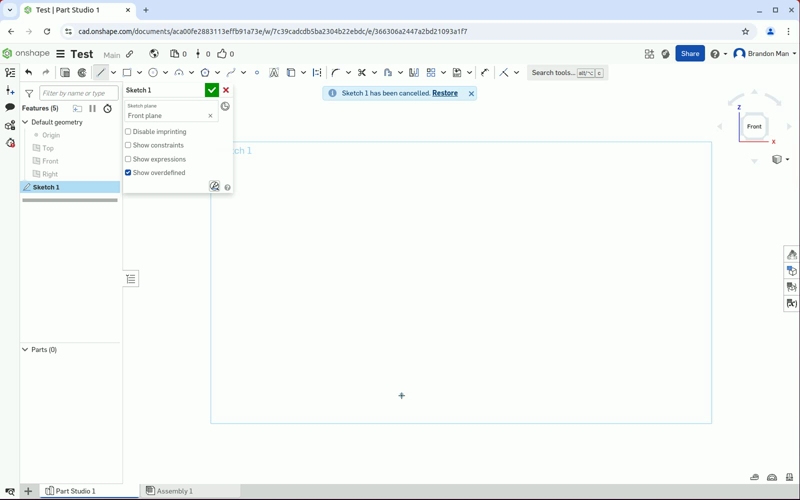
key_down(shift)
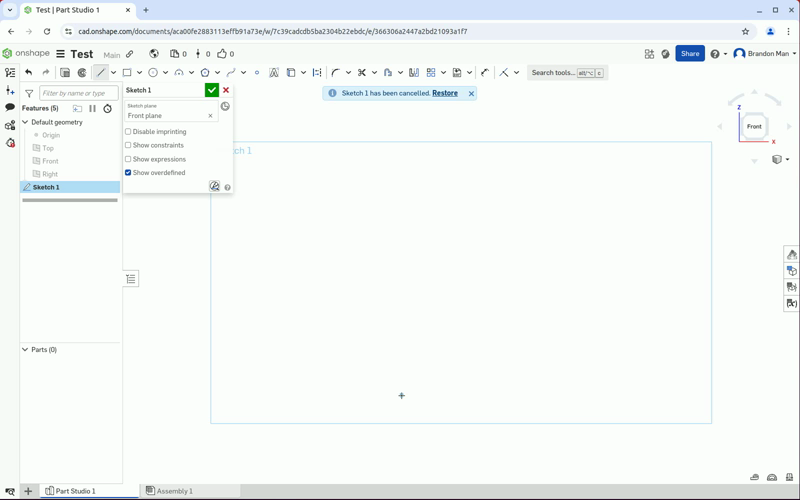
mouse_move(431, 395)
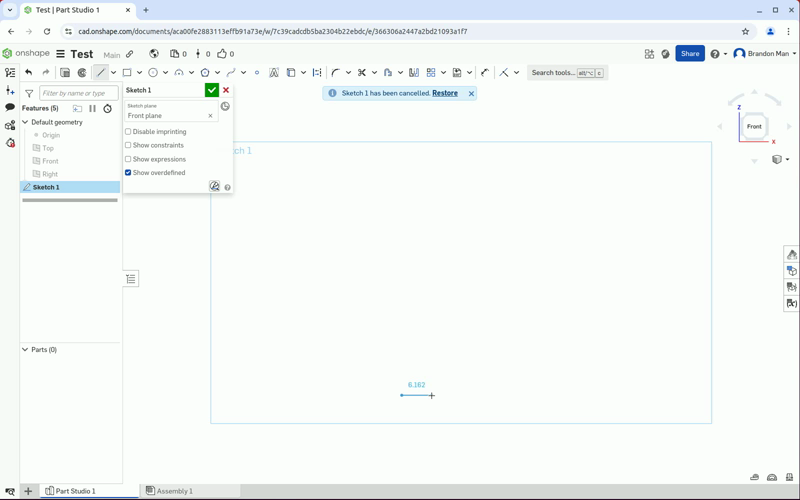
mouse_move(416, 395)
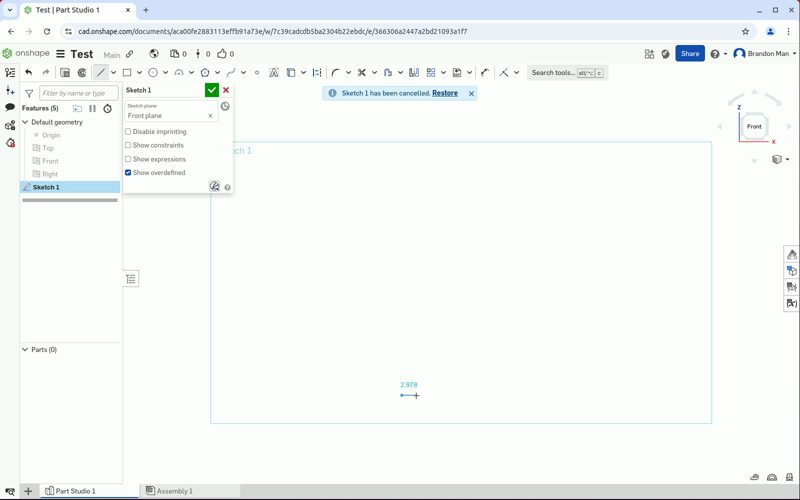
click(416, 395)
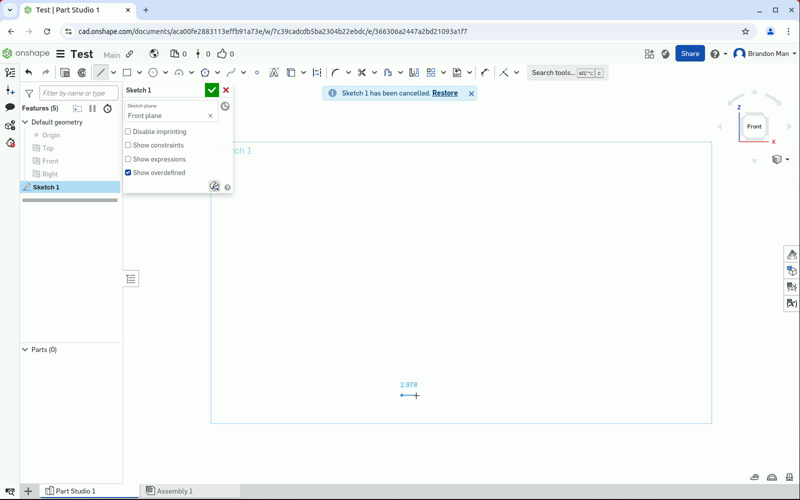
key_up(shift)
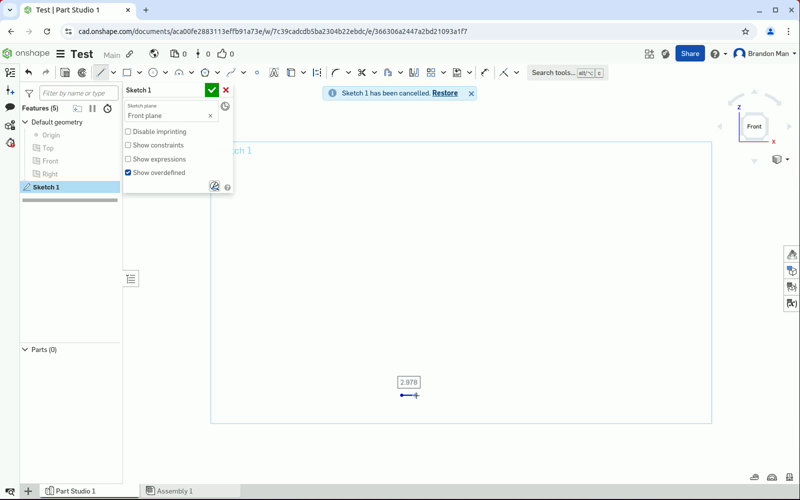
key_down(shift)
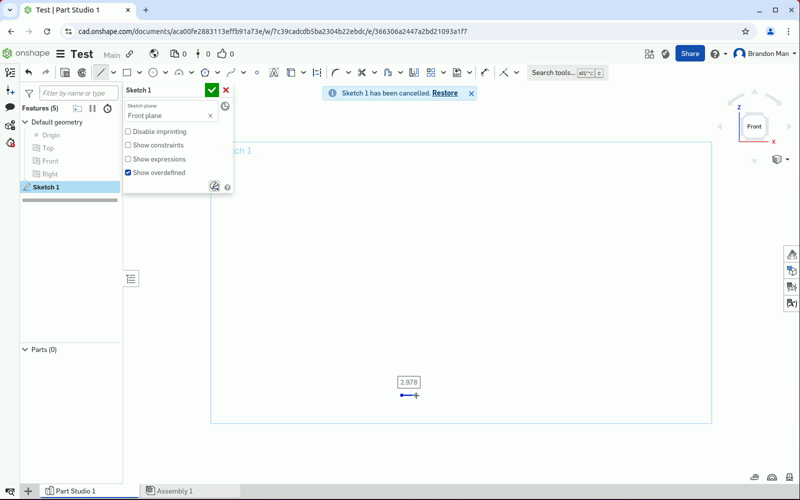
mouse_move(416, 284)
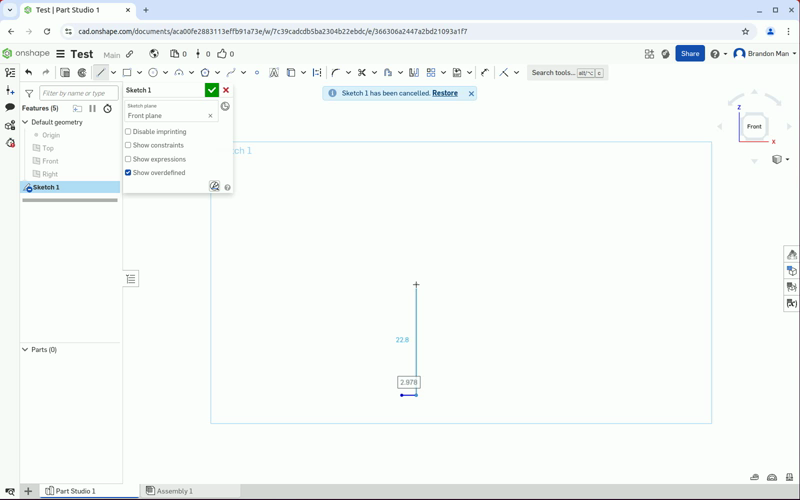
click(416, 284)
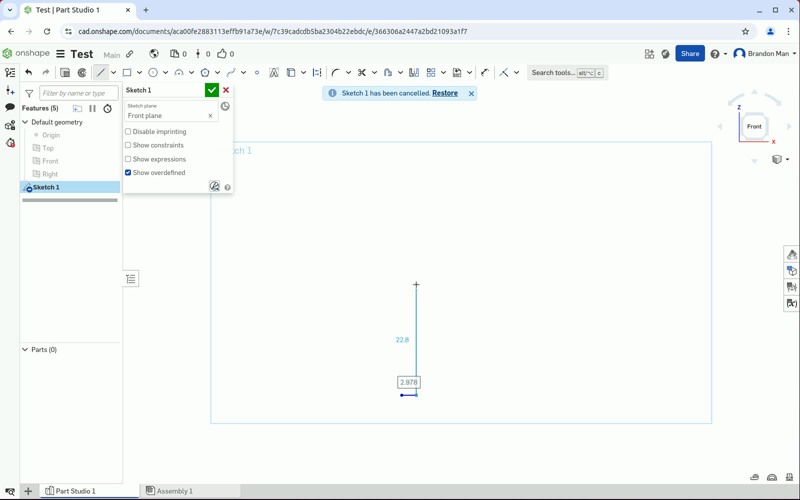
key_up(shift)
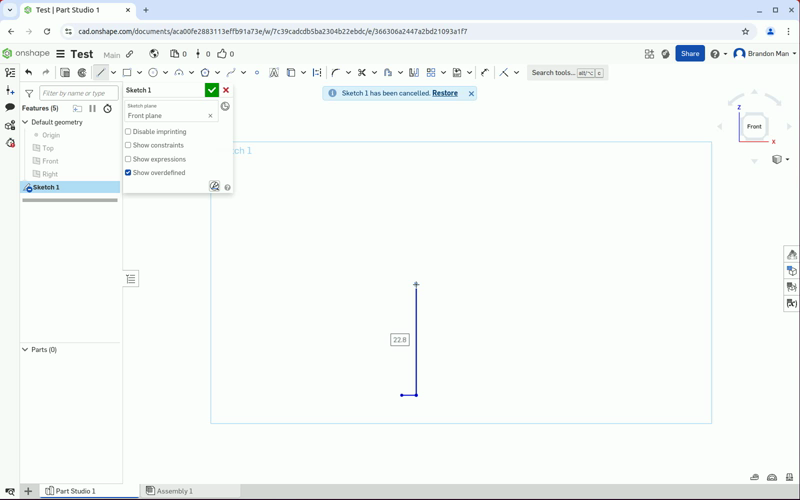
key_down(shift)
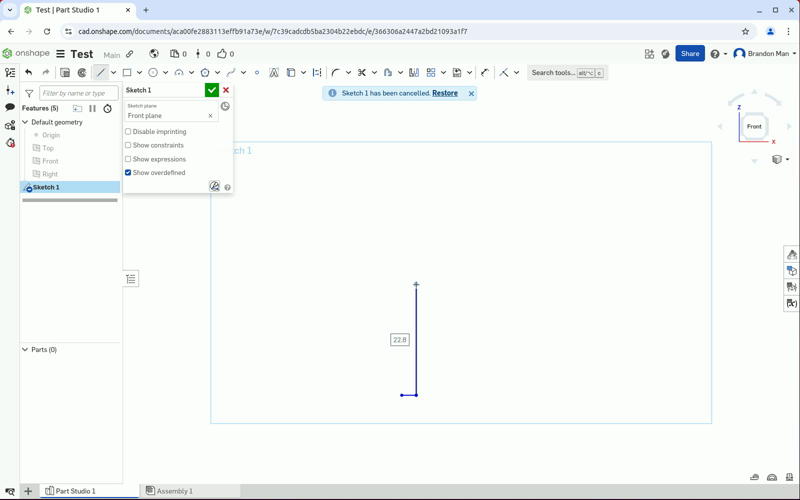
mouse_move(446, 284)
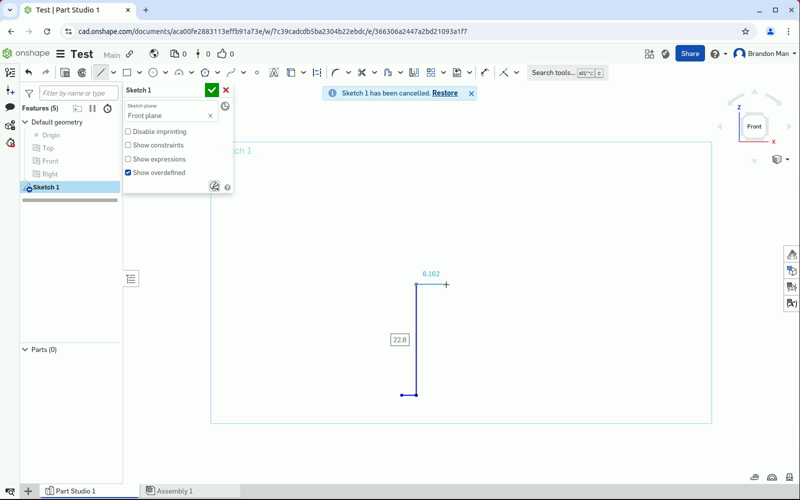
mouse_move(416, 237)
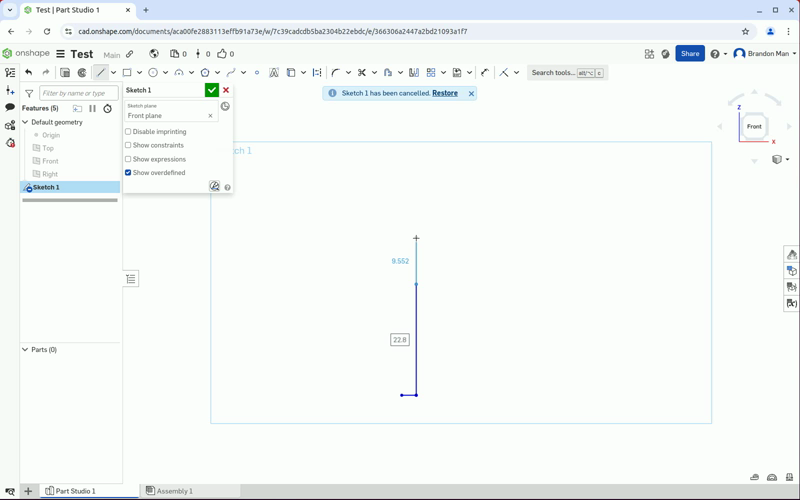
click(416, 237)
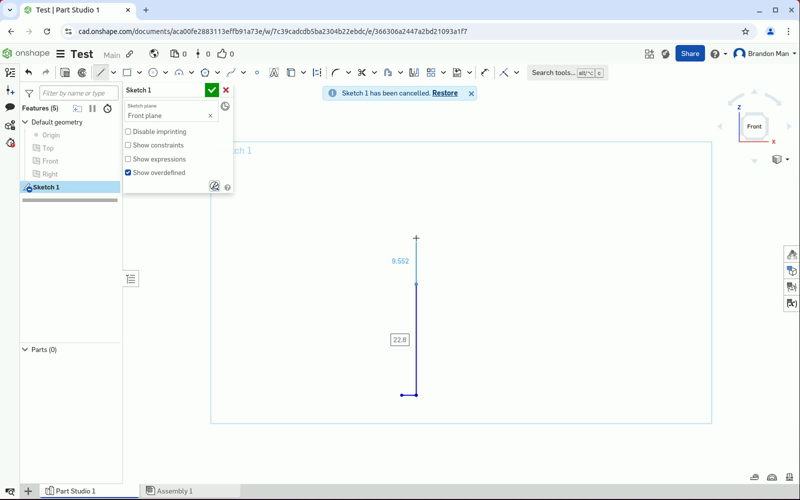
key_up(shift)
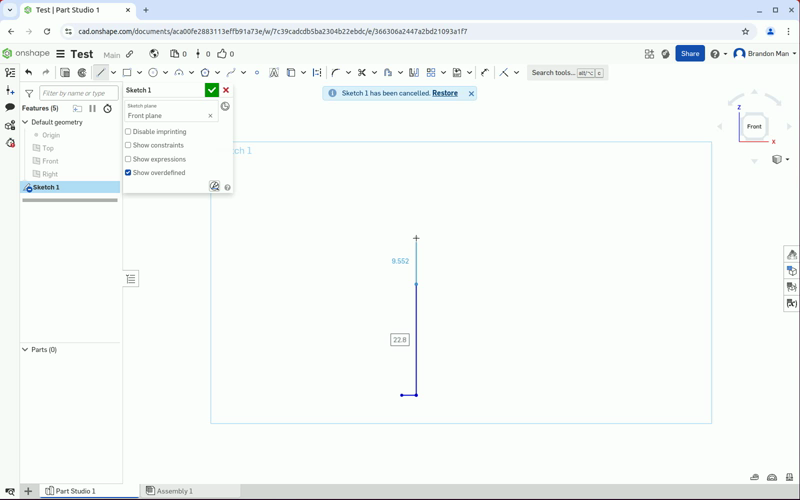
key_down(shift)
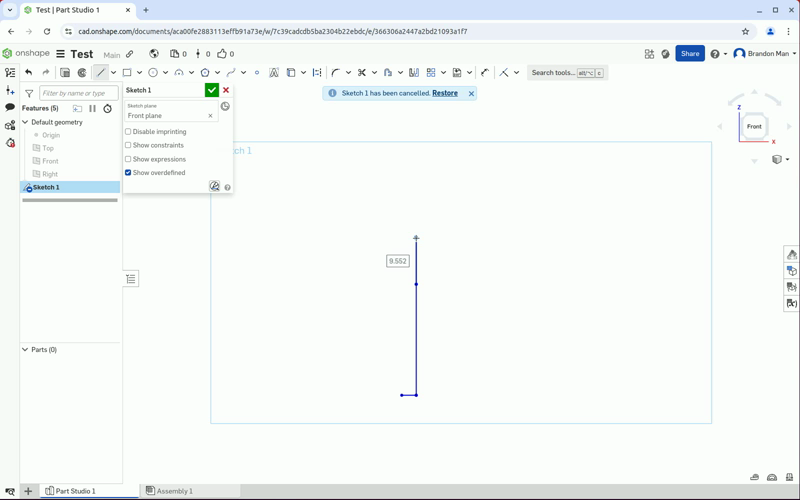
mouse_move(492, 237)
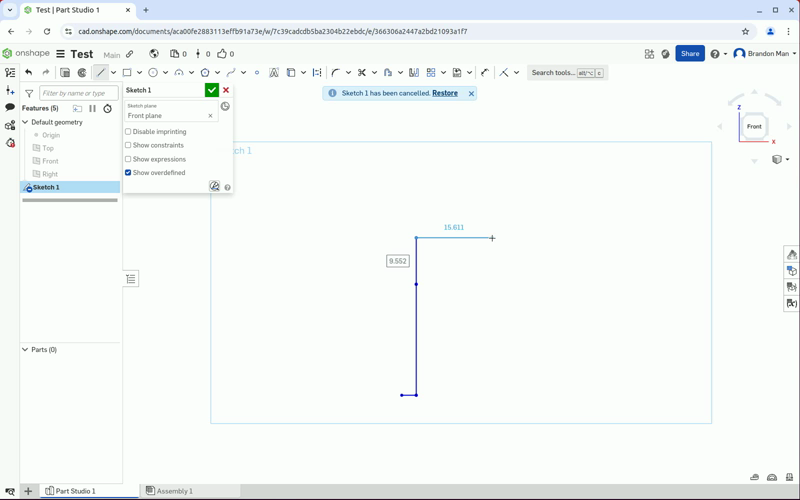
click(492, 237)
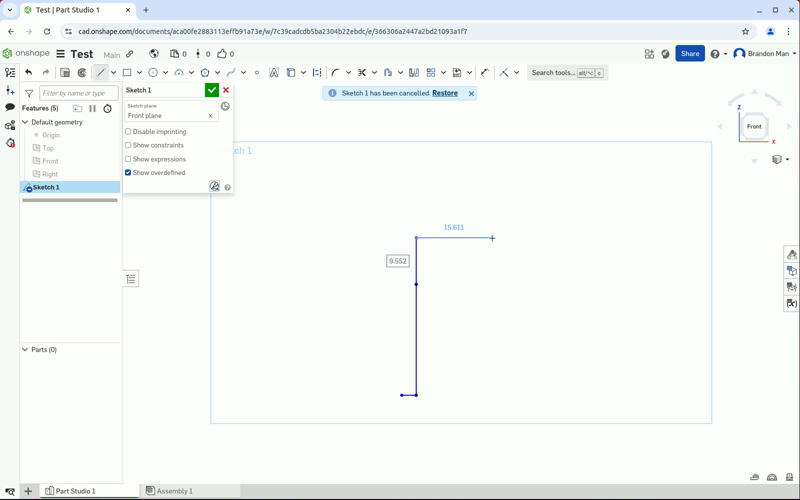
key_up(shift)
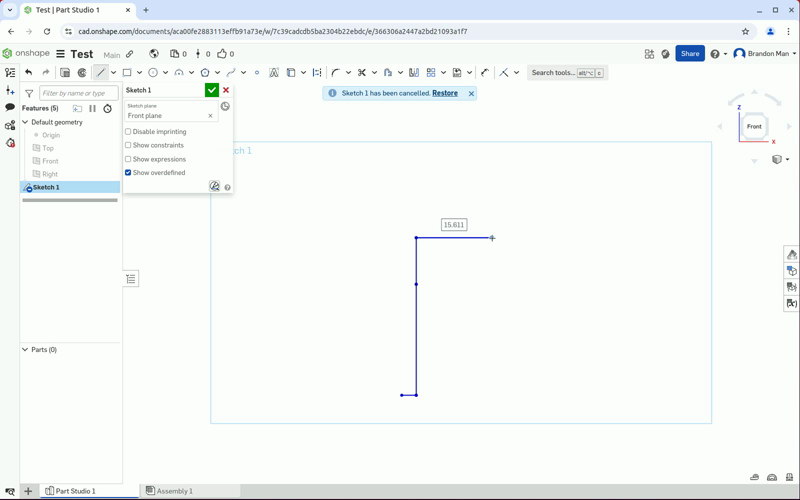
key_down(shift)
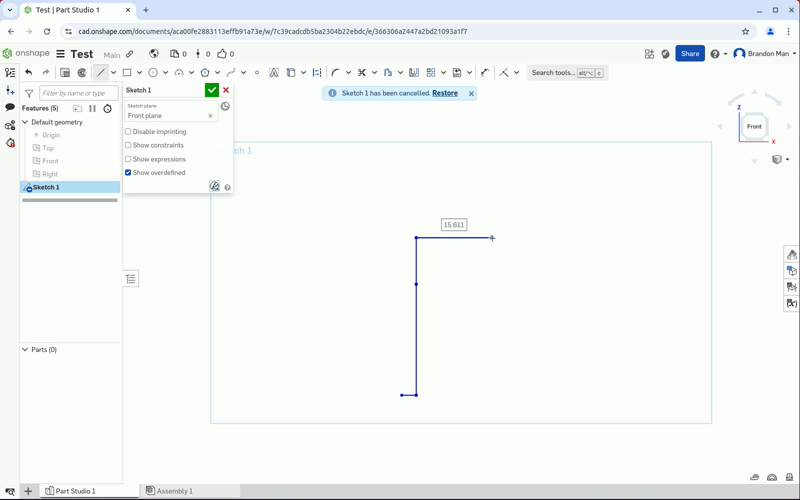
mouse_move(572, 237)
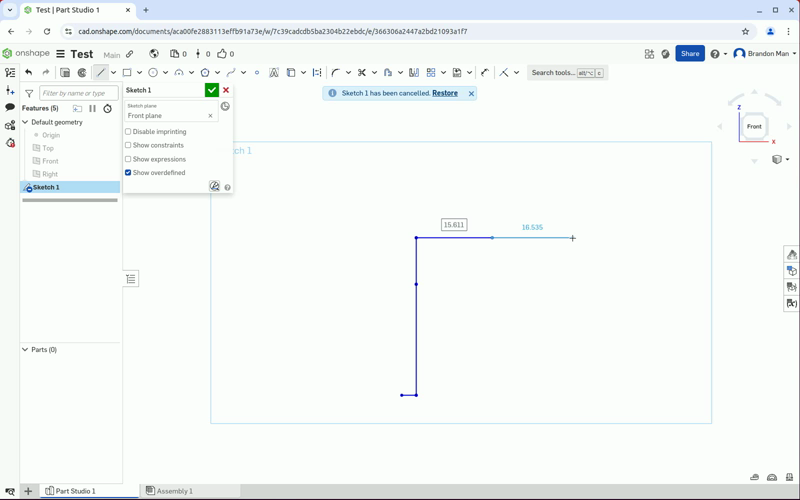
click(572, 237)
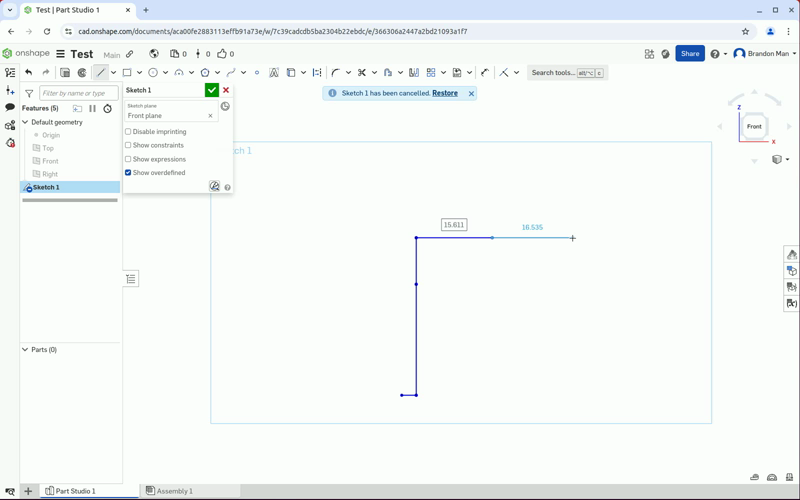
key_up(shift)
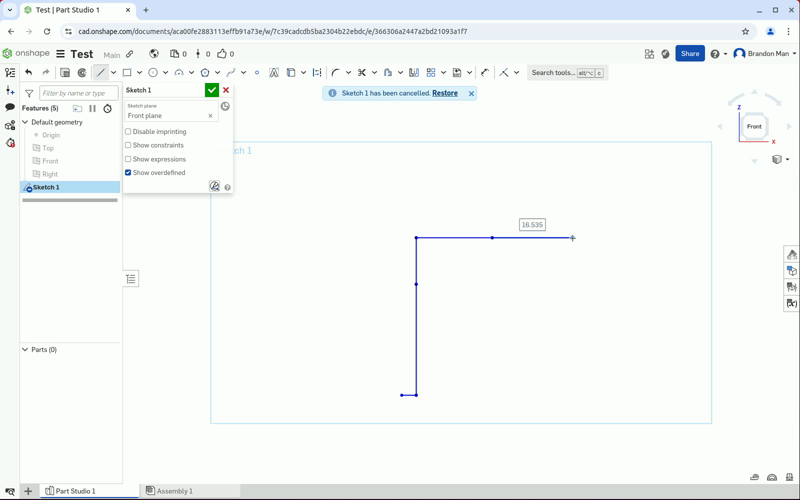
key_down(shift)
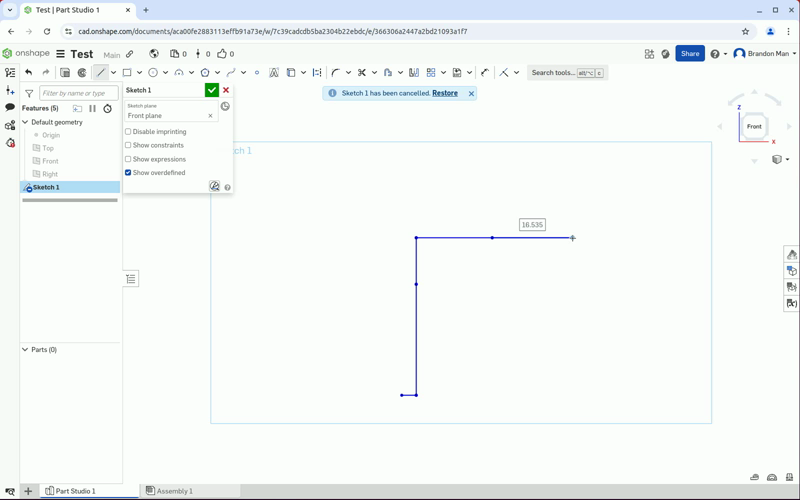
mouse_move(589, 237)
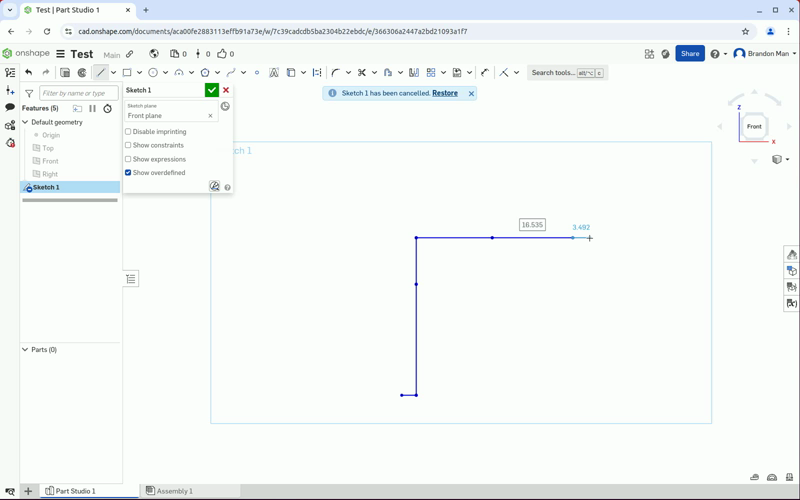
mouse_move(572, 225)
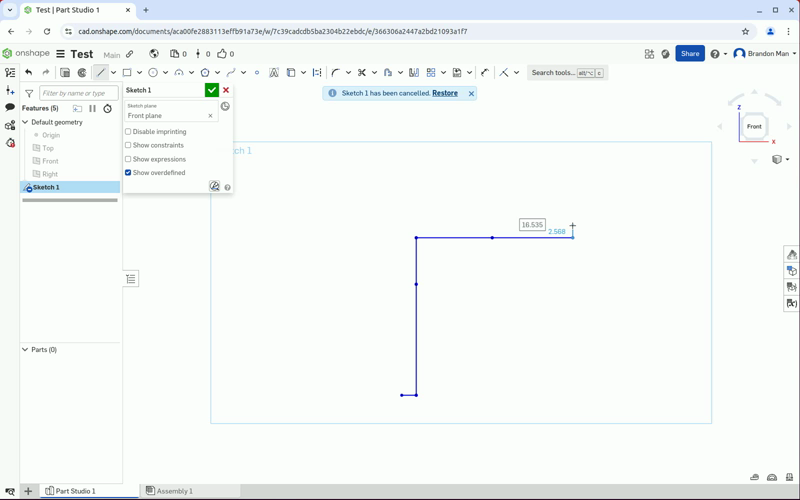
click(572, 225)
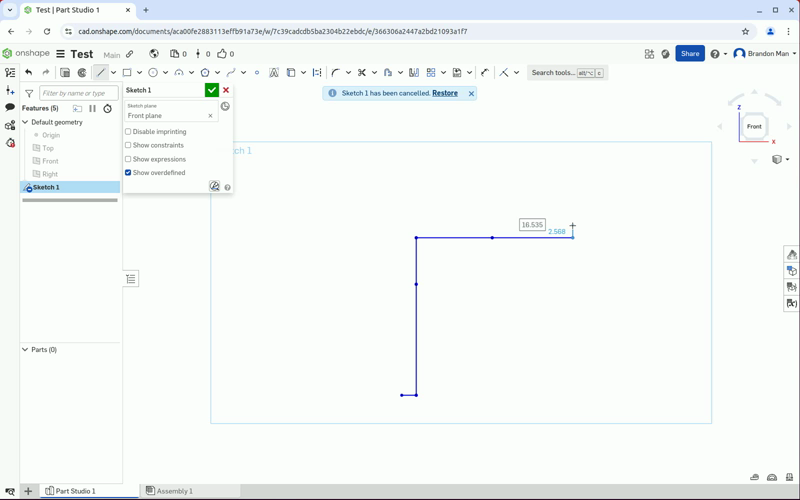
key_up(shift)
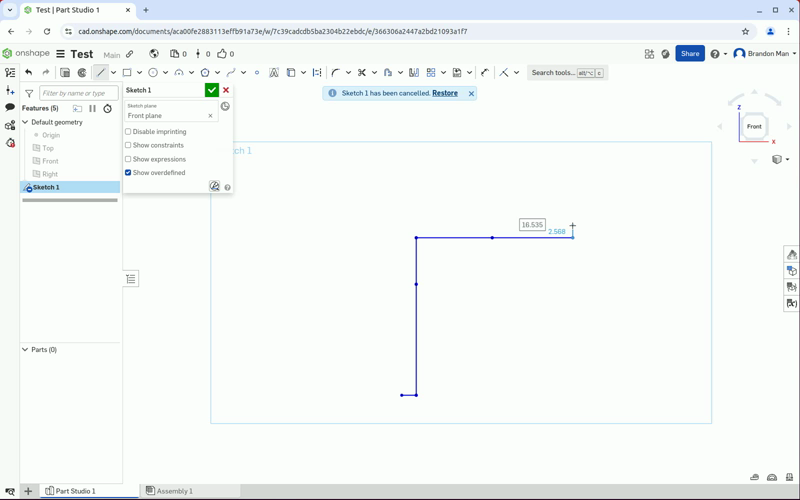
key_down(shift)
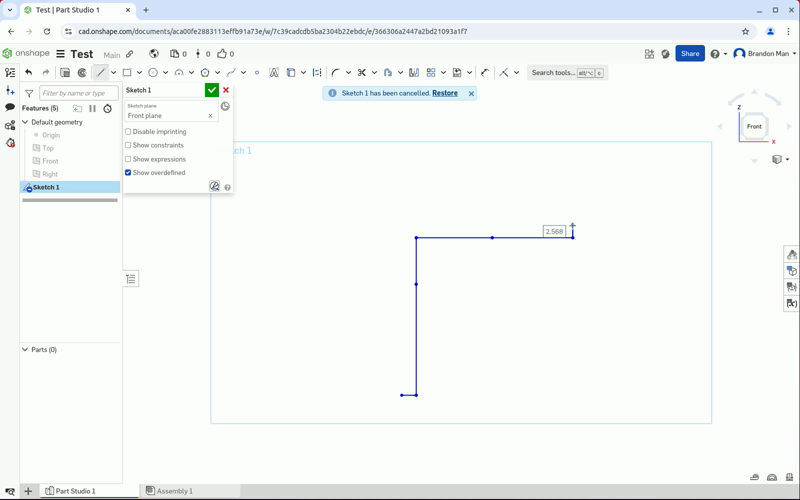
mouse_move(492, 225)
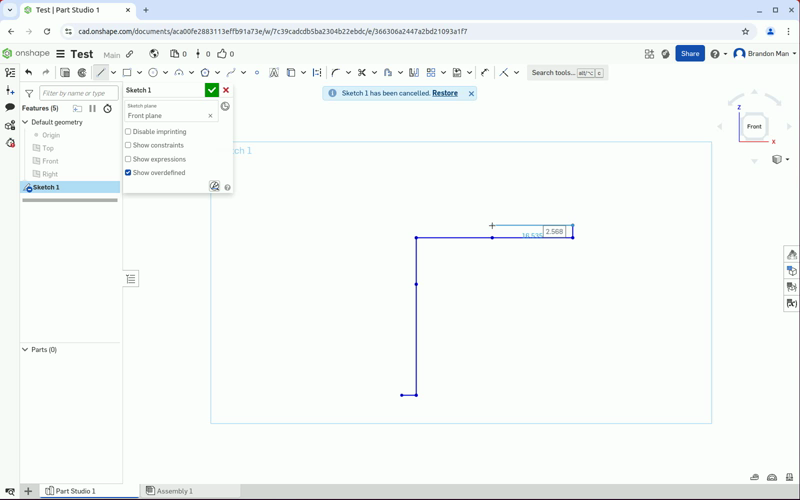
click(492, 225)
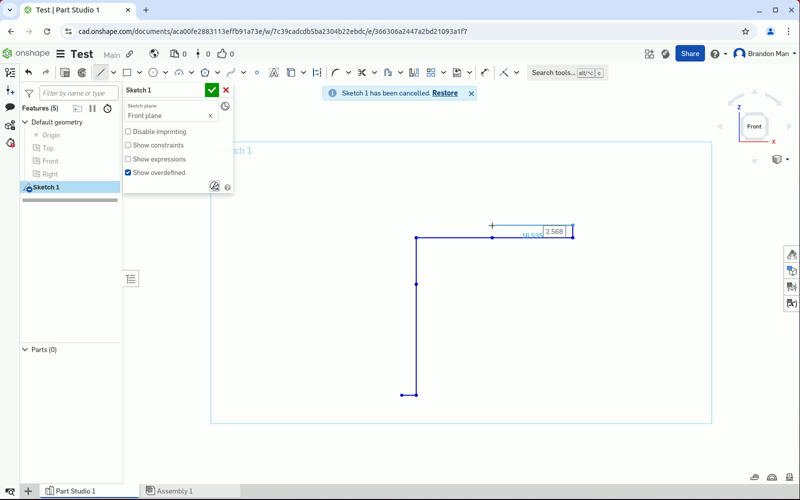
key_up(shift)
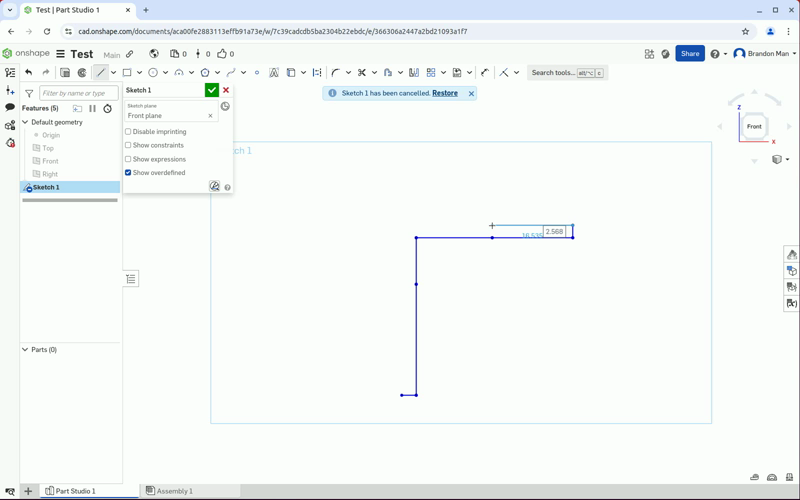
key_down(shift)
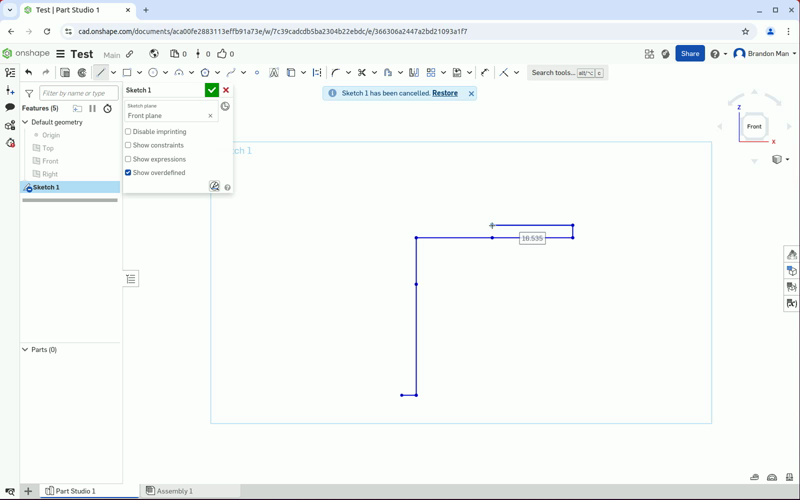
mouse_move(401, 225)
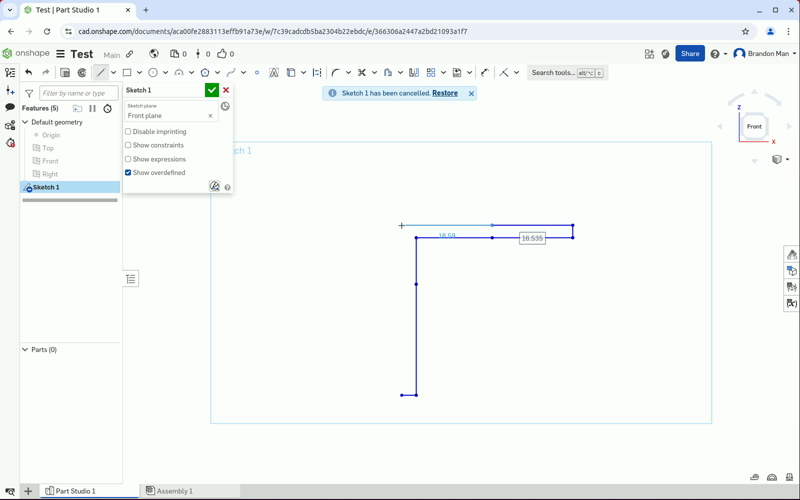
click(401, 225)
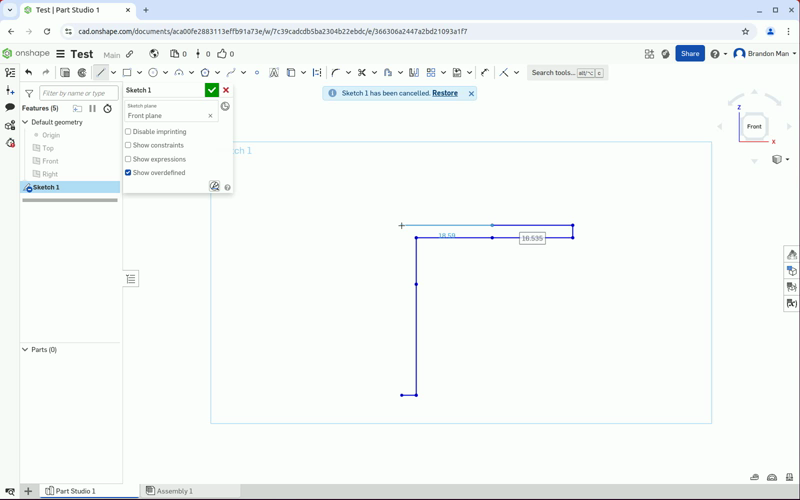
key_up(shift)
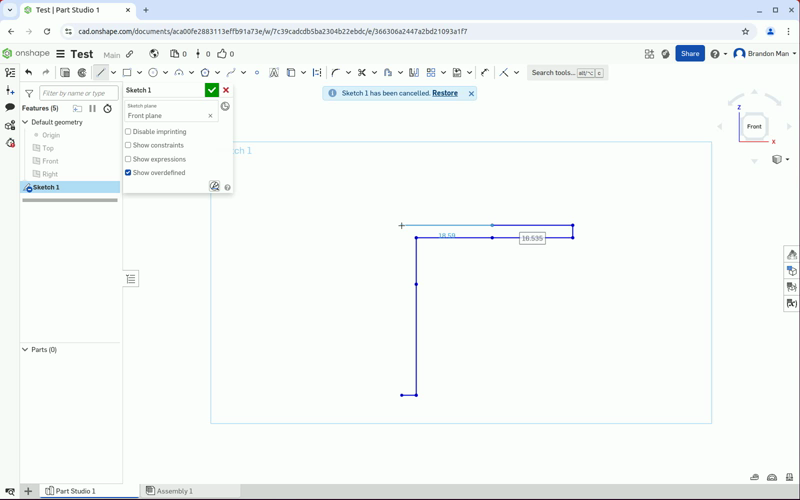
key_down(shift)
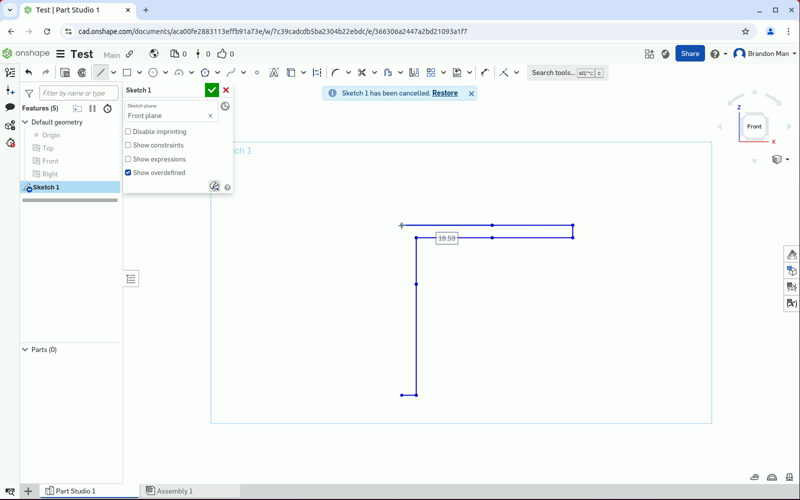
mouse_move(431, 225)
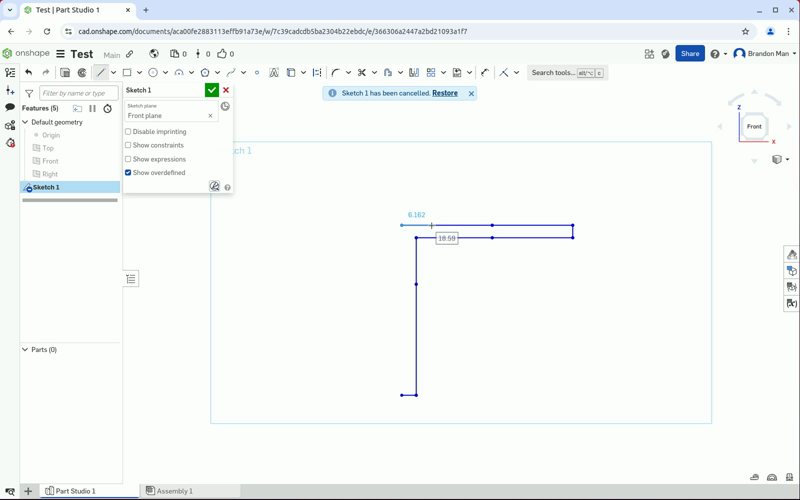
mouse_move(401, 284)
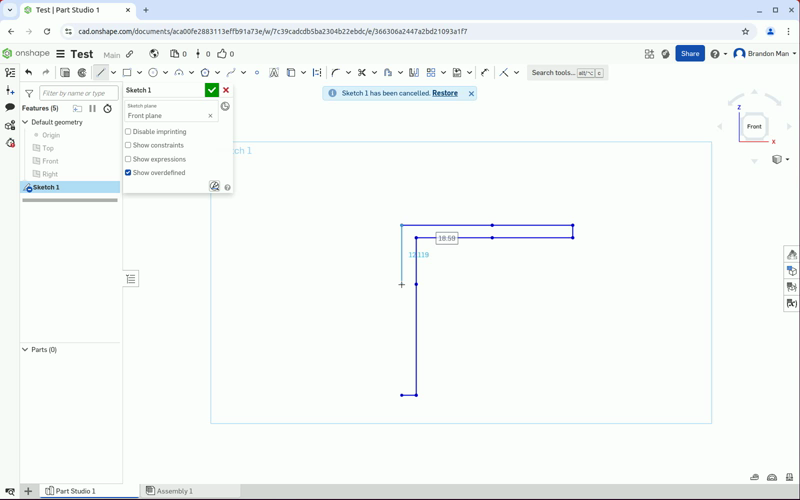
click(401, 284)
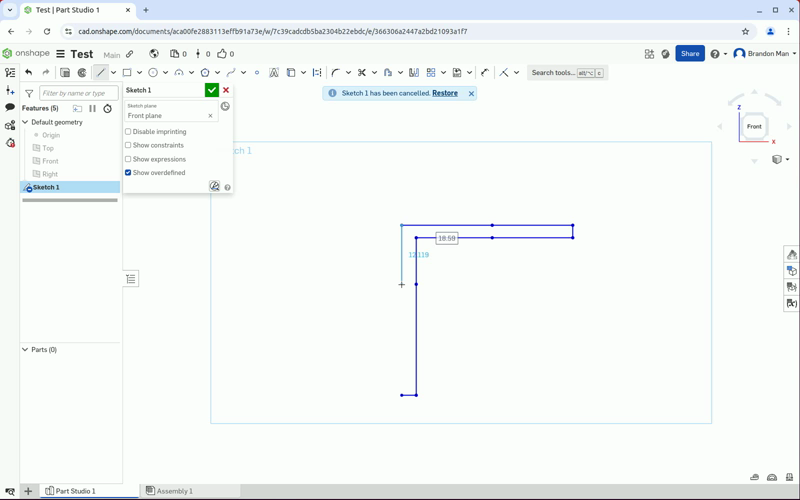
key_up(shift)
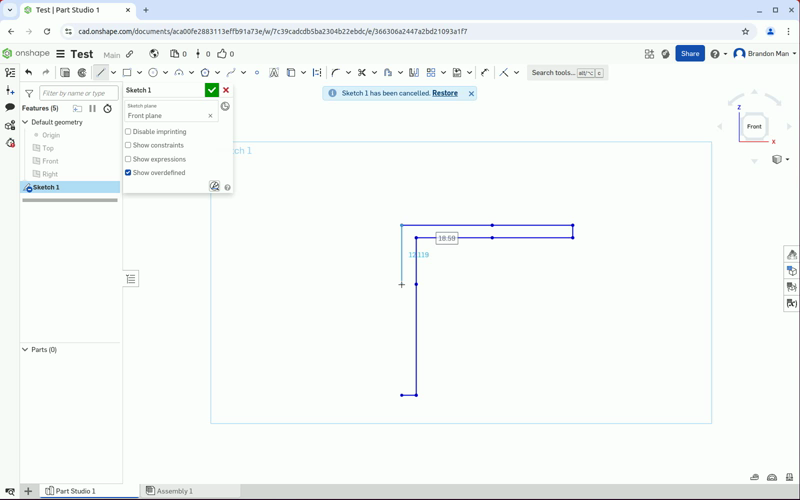
key_down(shift)
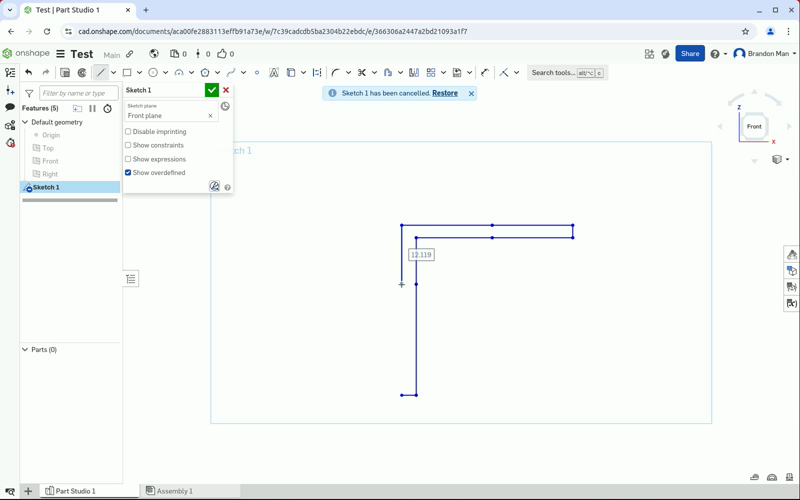
mouse_move(401, 395)
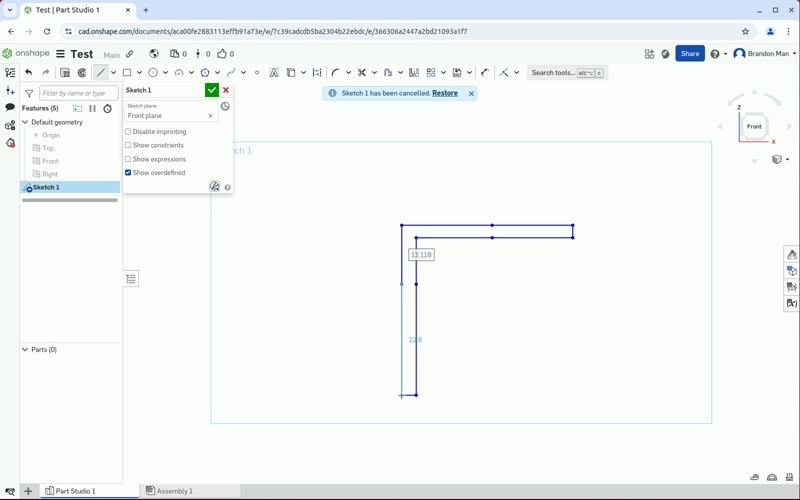
key_up(shift)
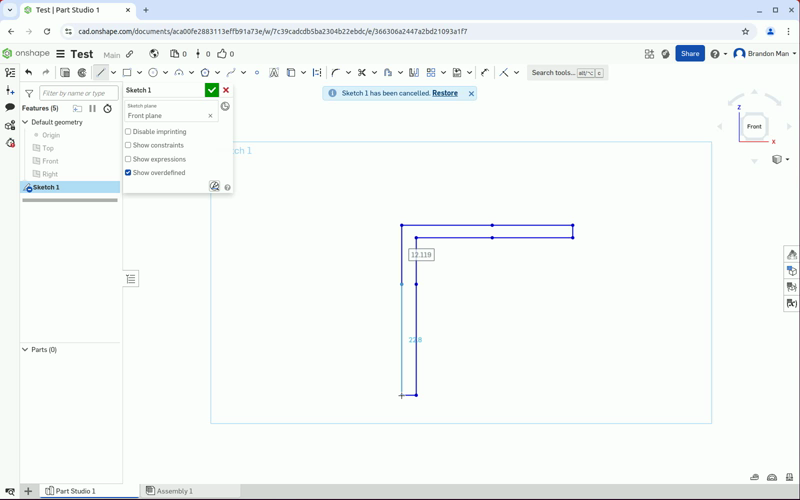
click(401, 395)
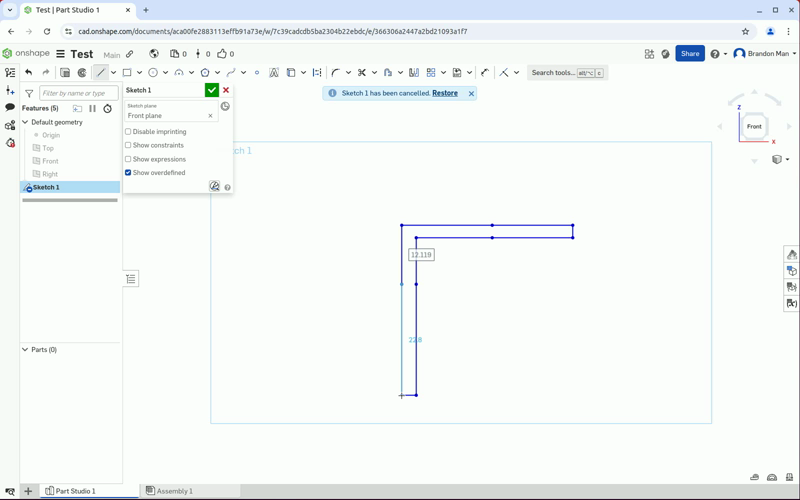
key(esc)
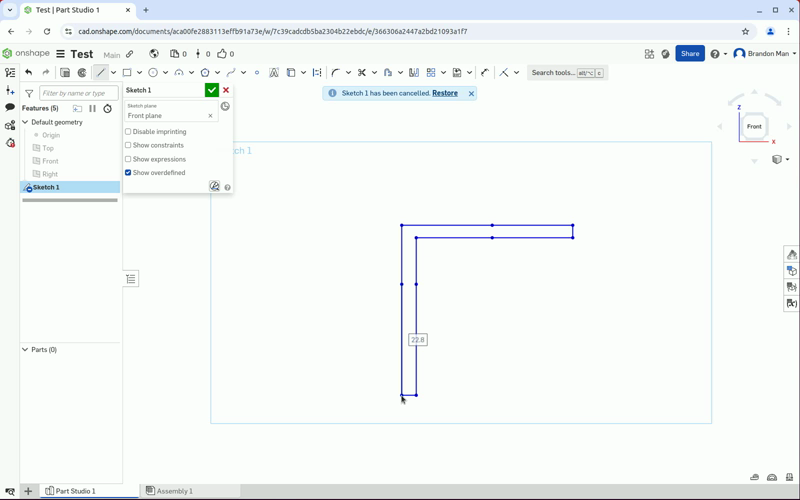
mouse_move(430, 231)
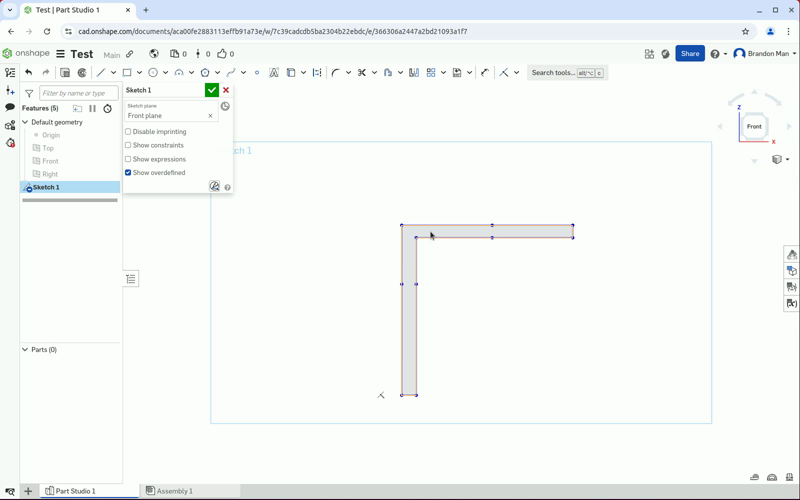
click(430, 231)
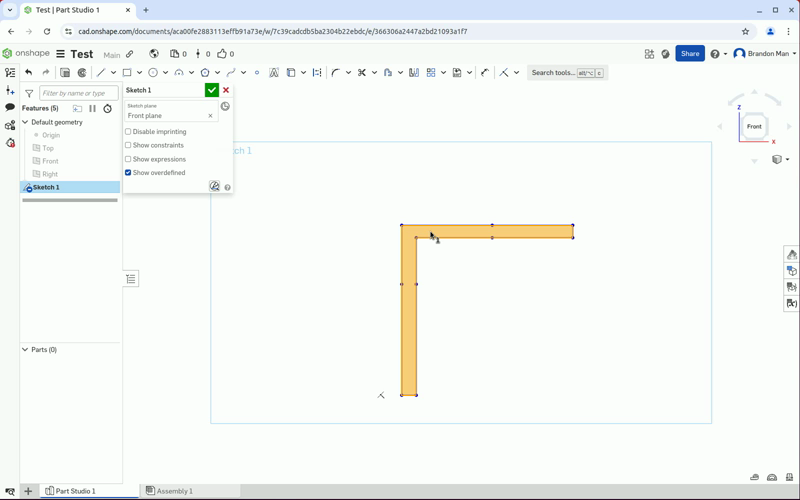
mouse_move(73, 352)
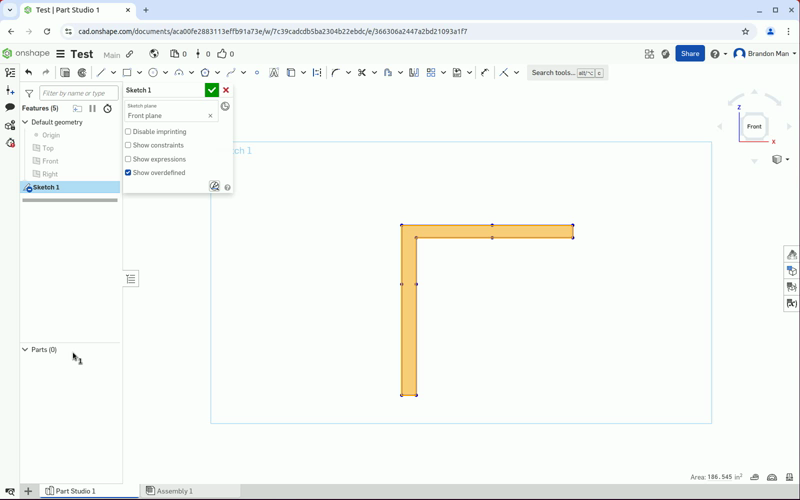
key(shift+y)
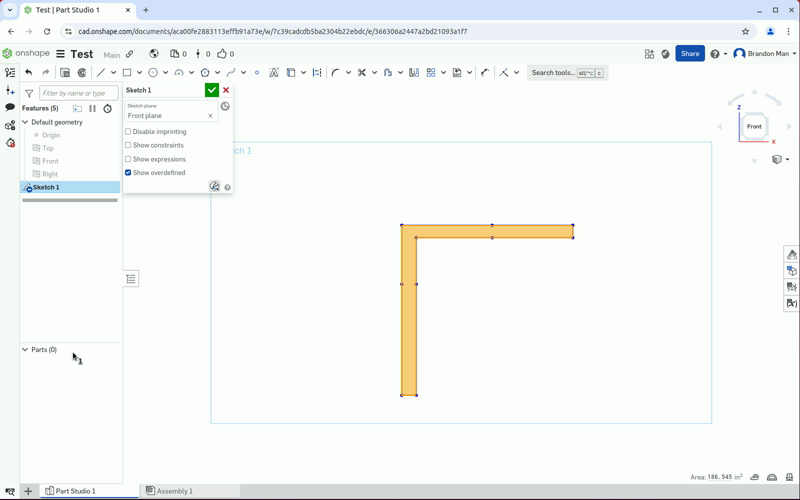
key(shift+e)
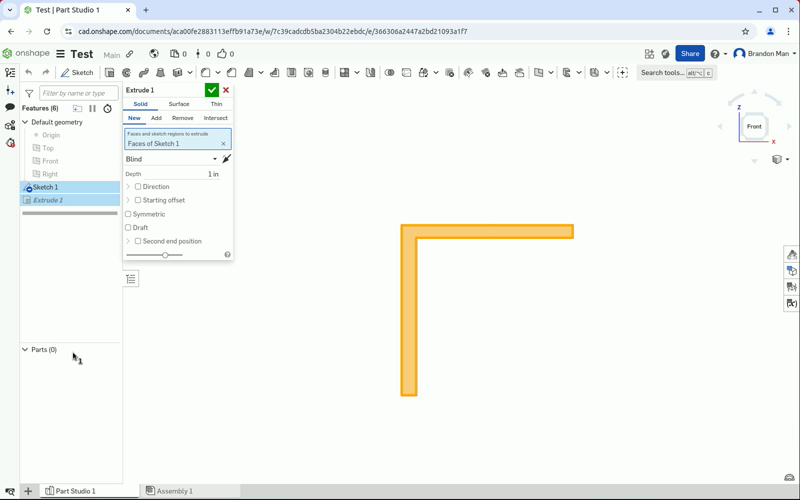
mouse_move(143, 106)
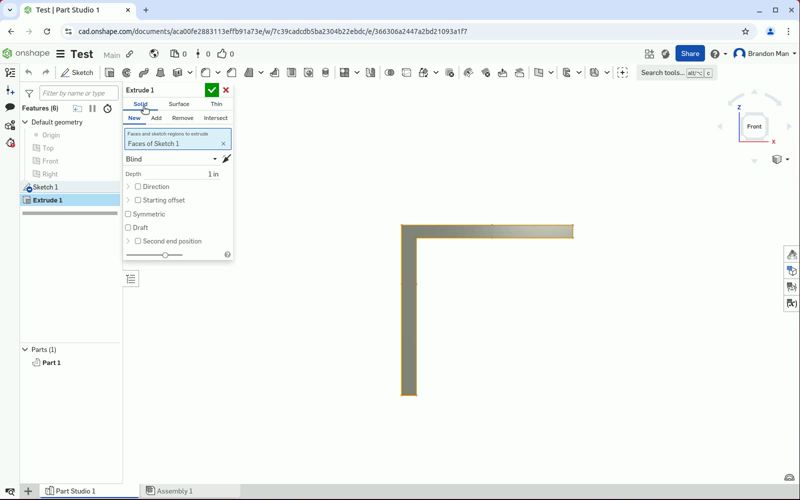
click(143, 106)
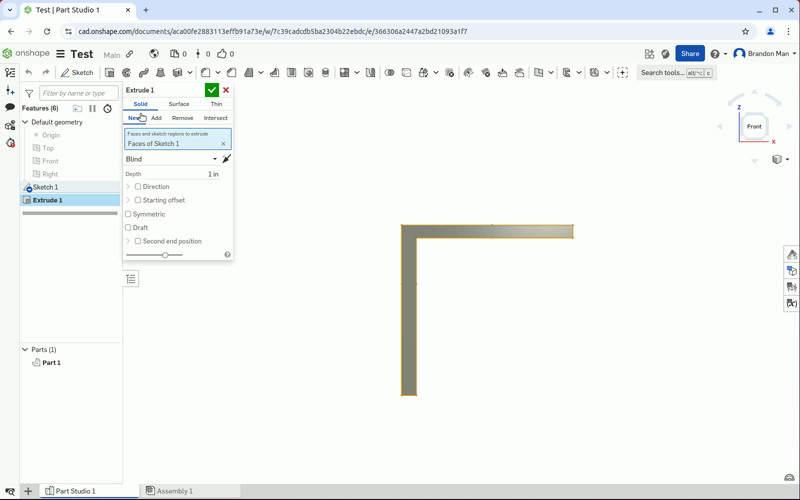
mouse_move(137, 120)
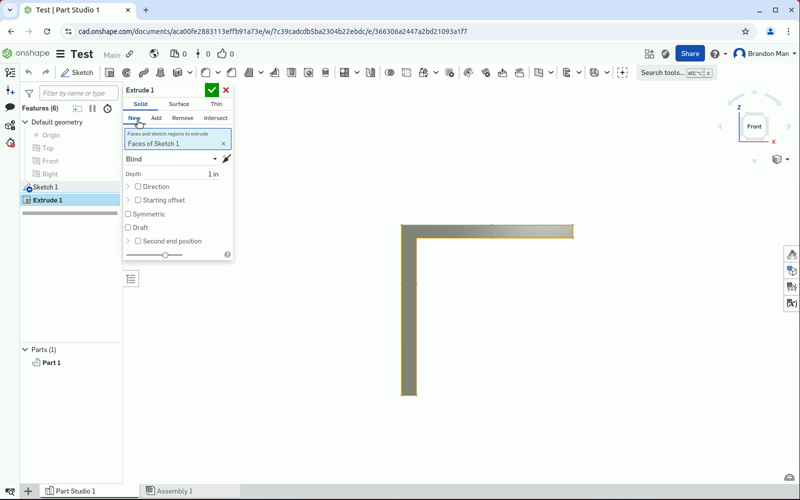
click(137, 120)
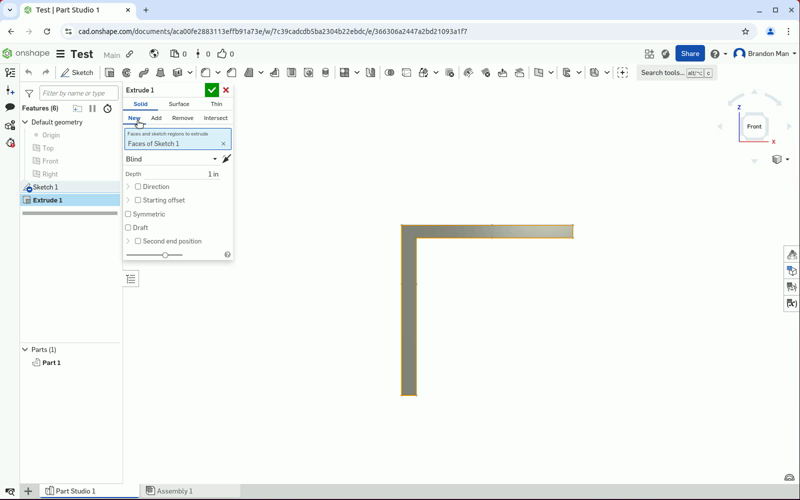
key(tab, 4)
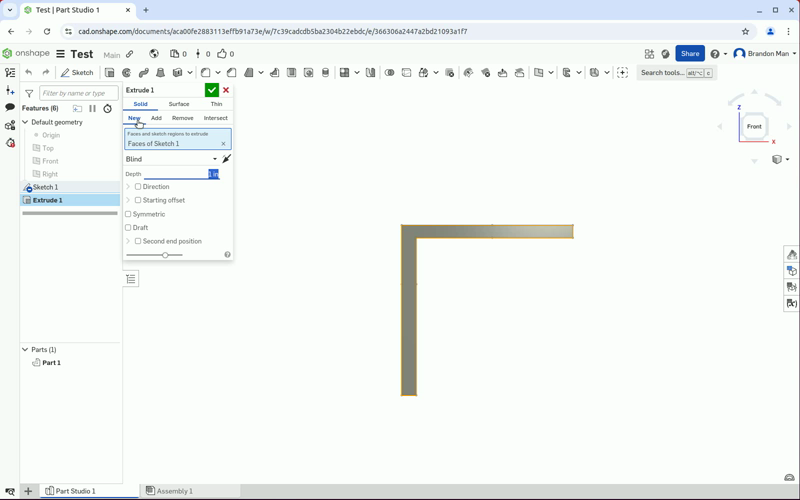
text(23.108)
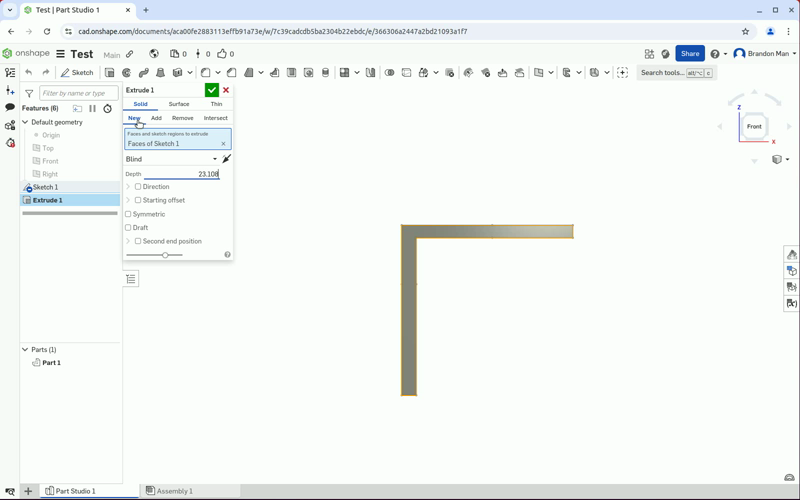
key(enter)
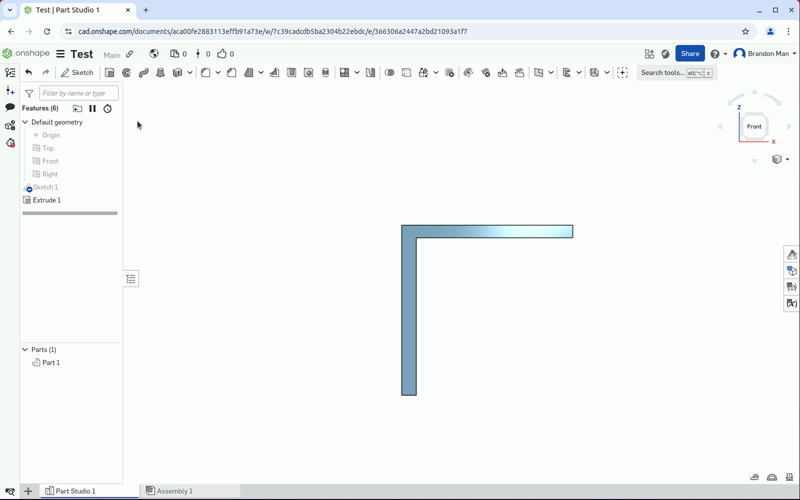
key(shift+h)
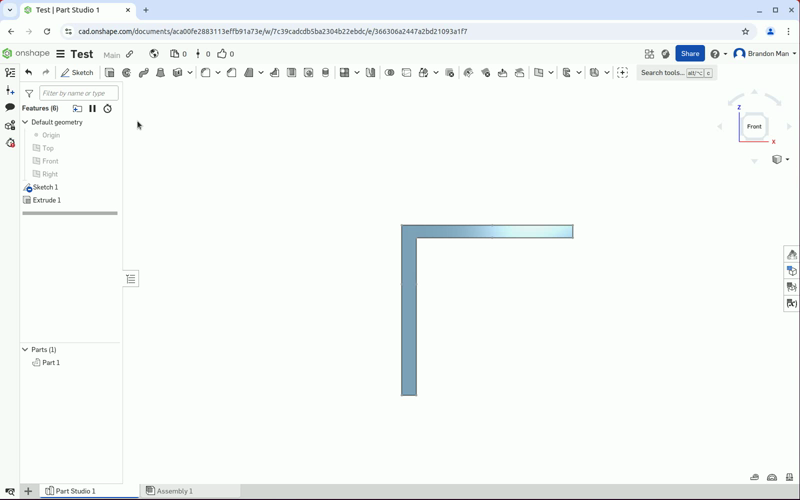
key(shift+h)
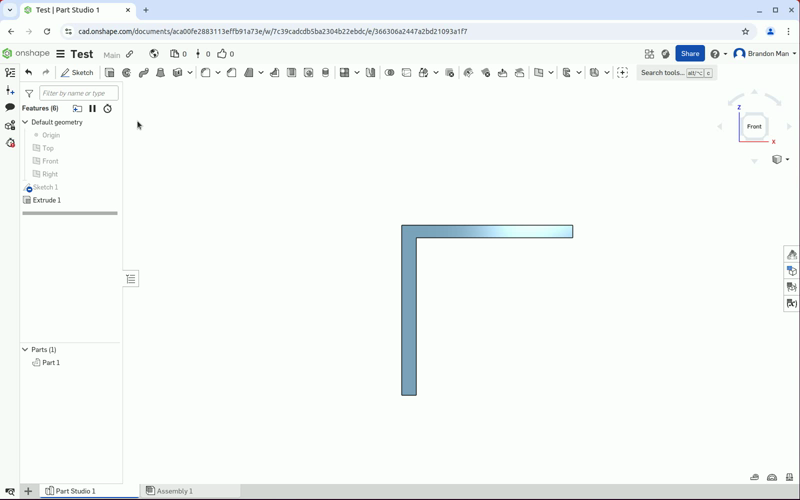
mouse_move(73, 189)
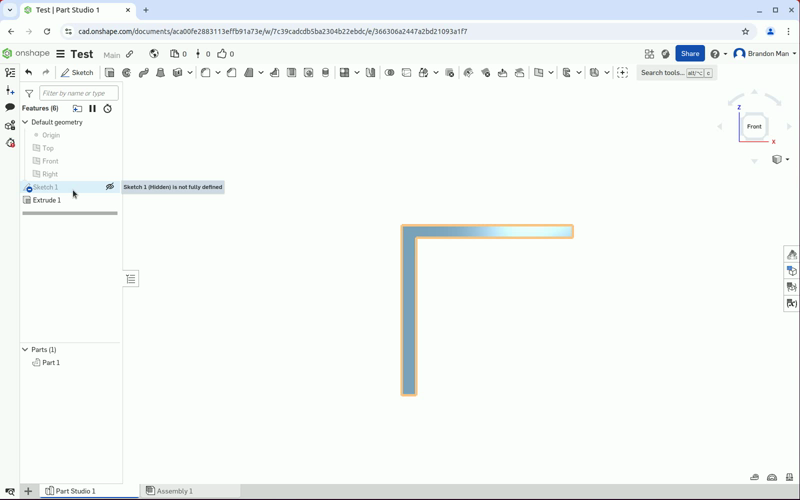
click(73, 189)
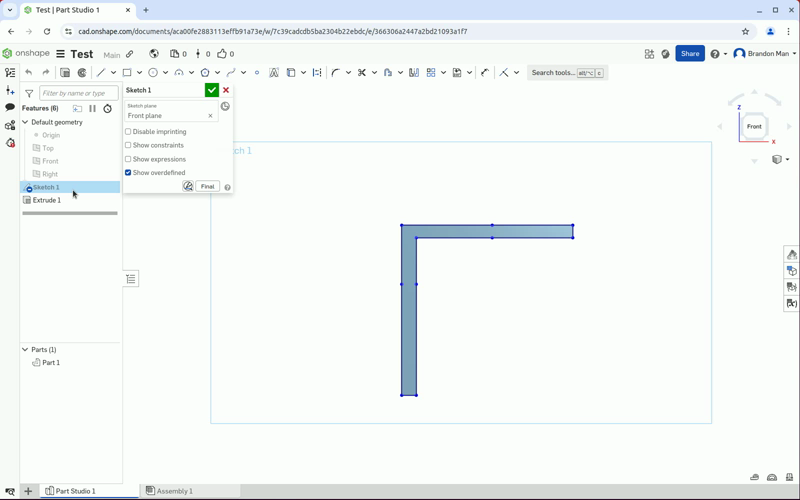
mouse_move(229, 92)
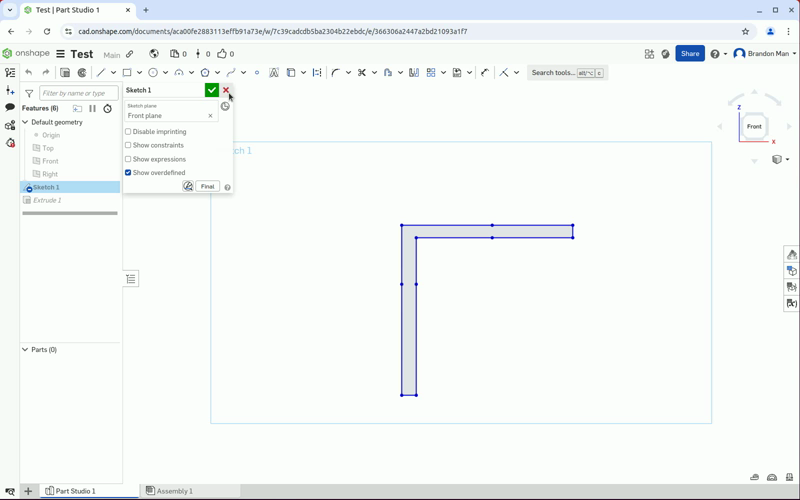
click(229, 92)
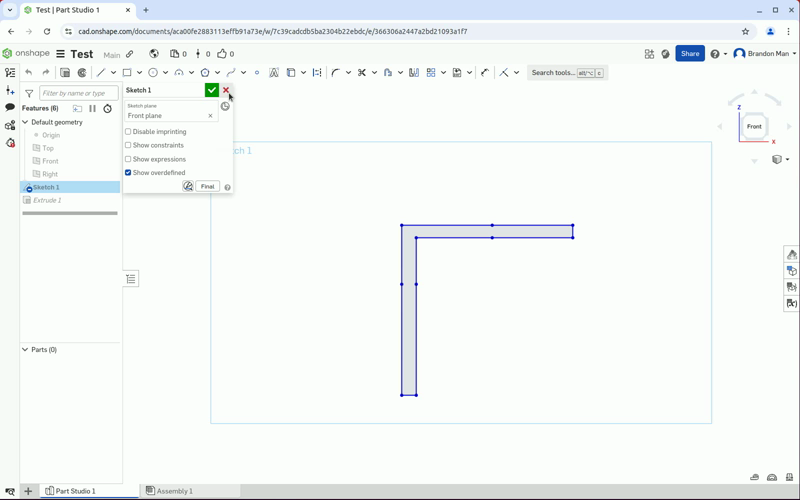
key(shift+s)
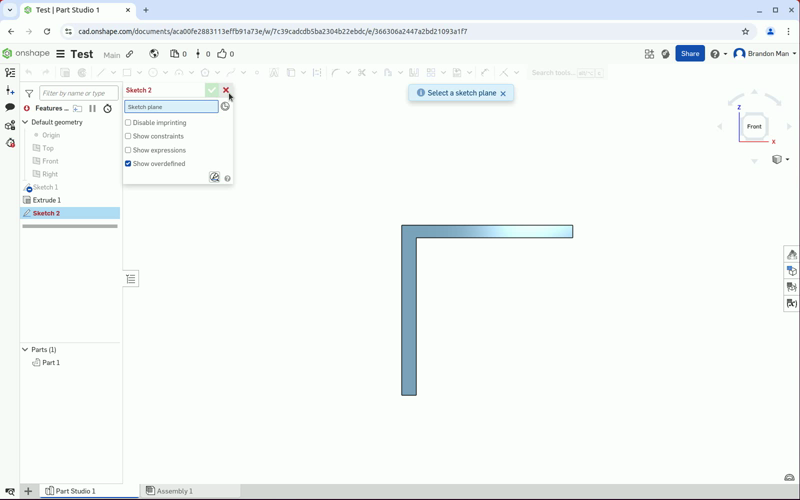
mouse_move(73, 163)
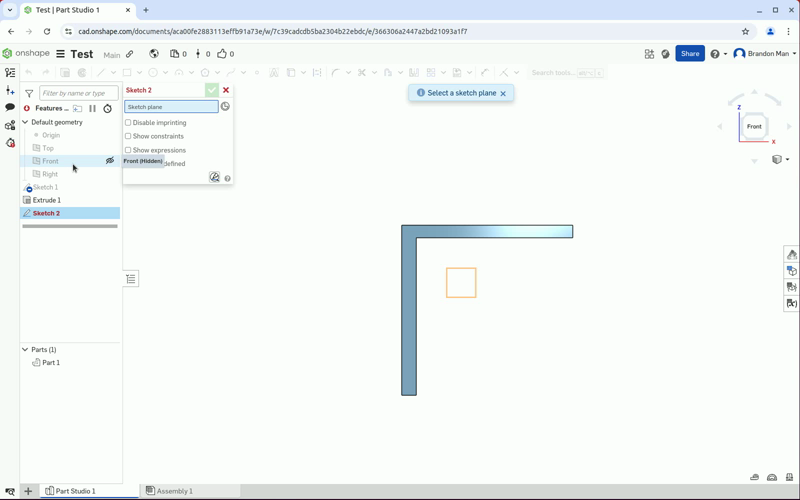
click(73, 163)
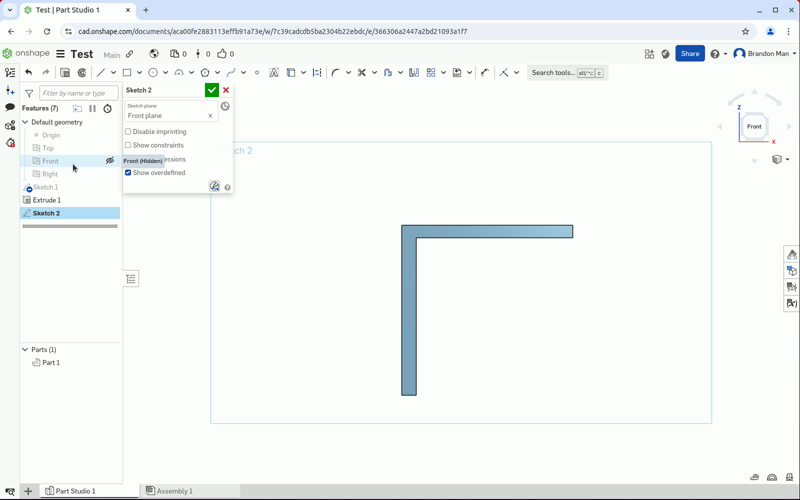
mouse_move(73, 352)
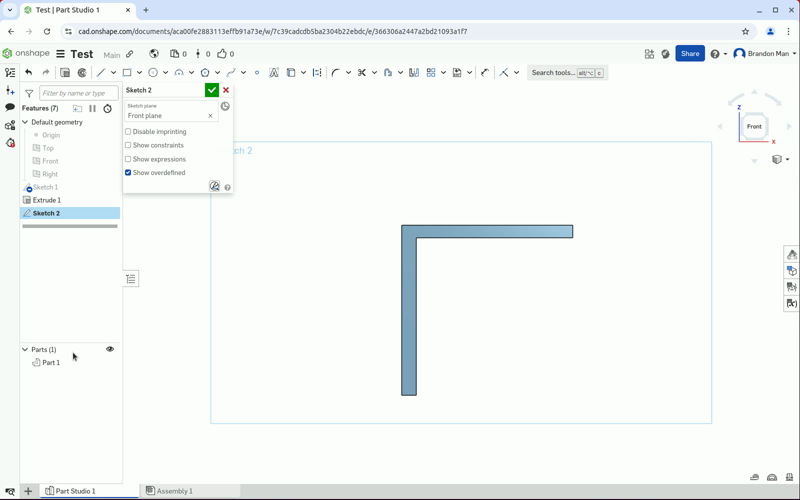
key(y)
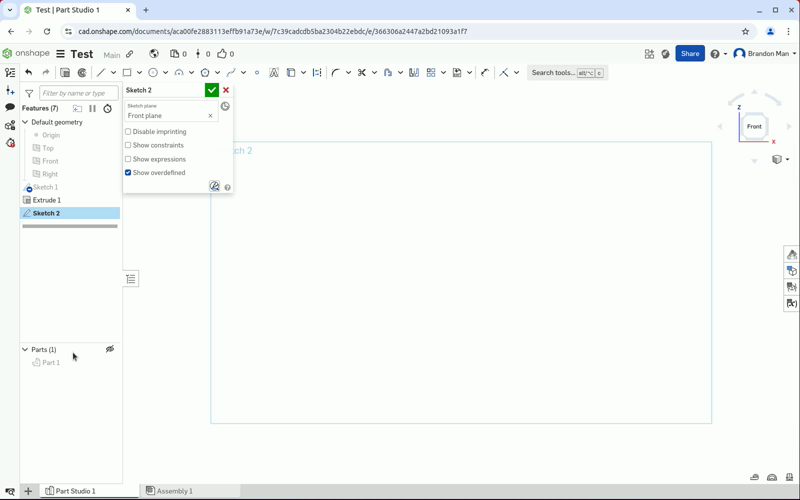
key(l)
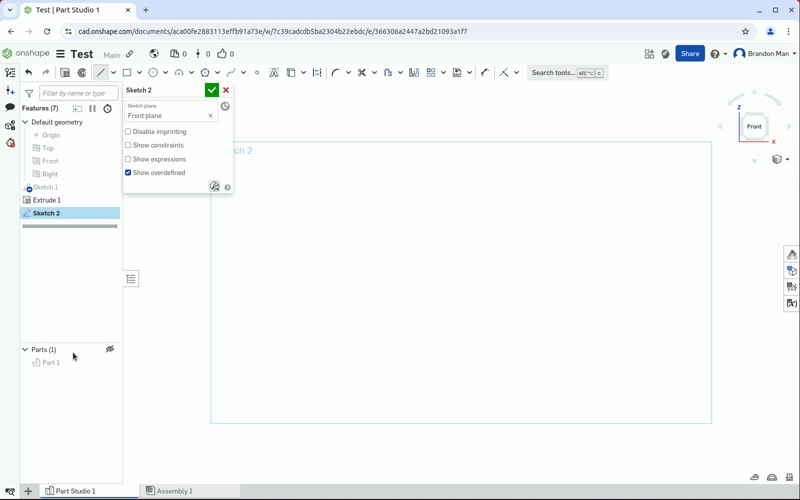
key_down(shift)
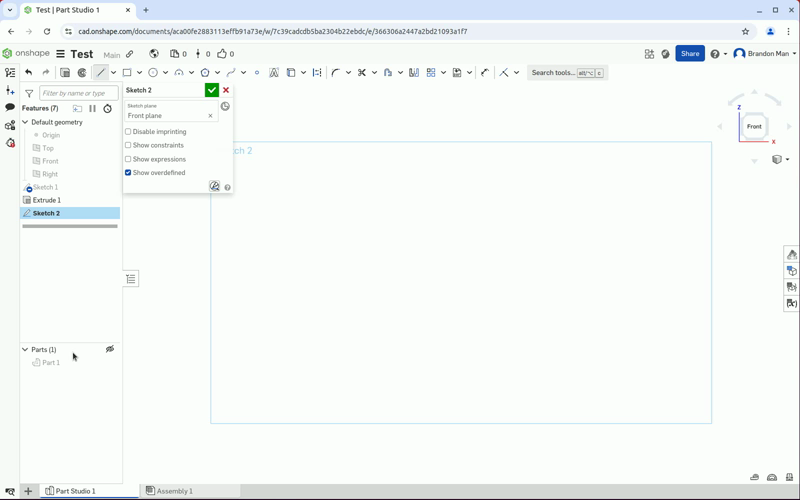
mouse_move(446, 395)
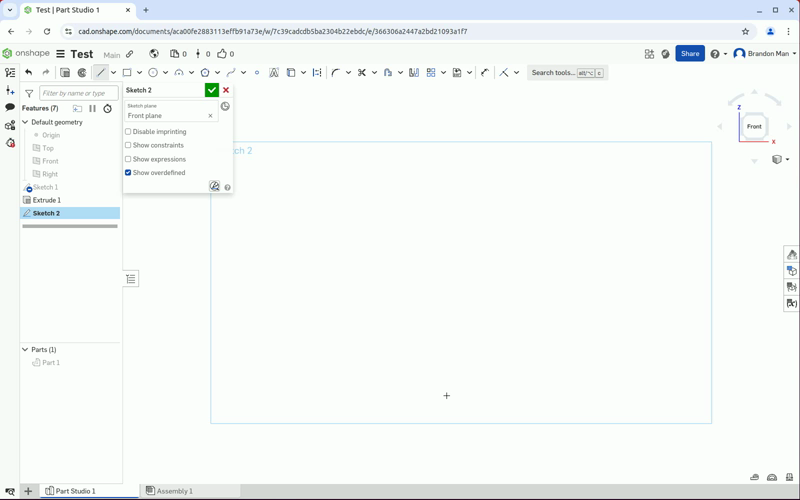
click(446, 395)
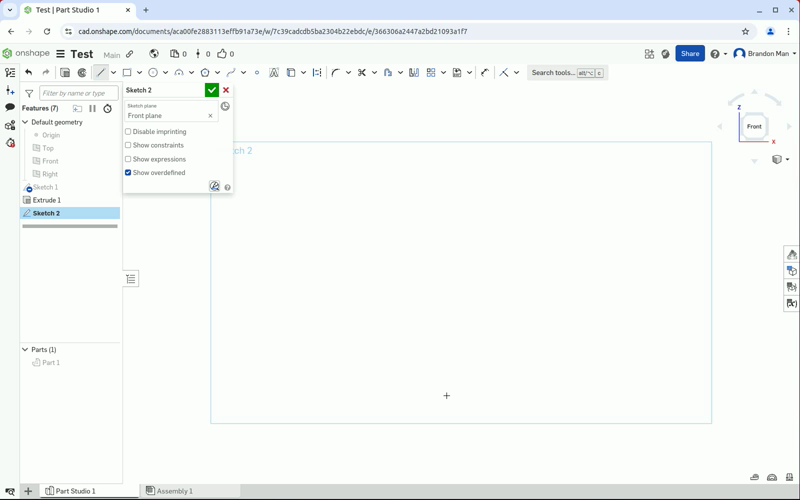
key_up(shift)
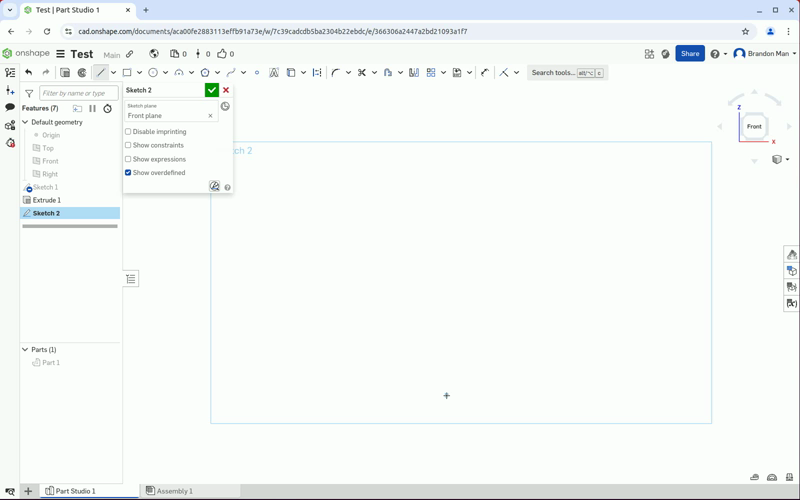
key_down(shift)
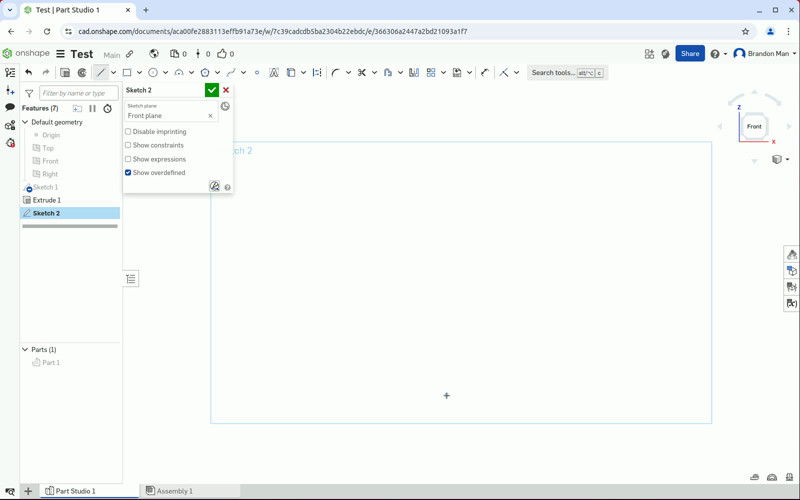
mouse_move(476, 395)
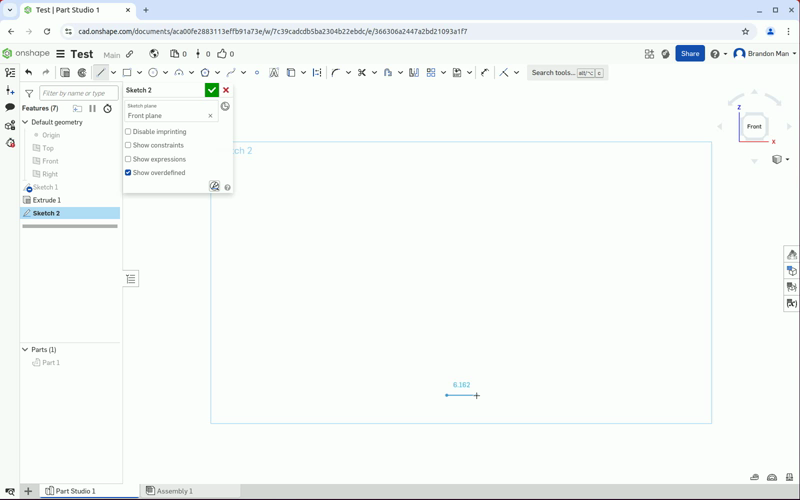
mouse_move(459, 395)
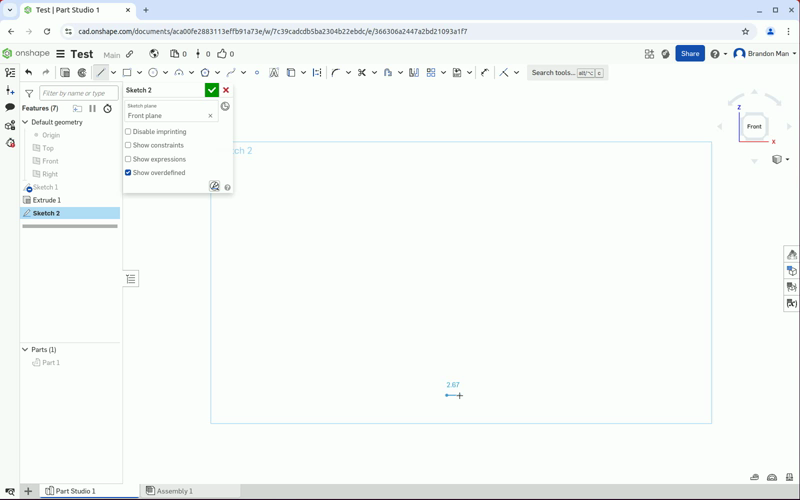
click(459, 395)
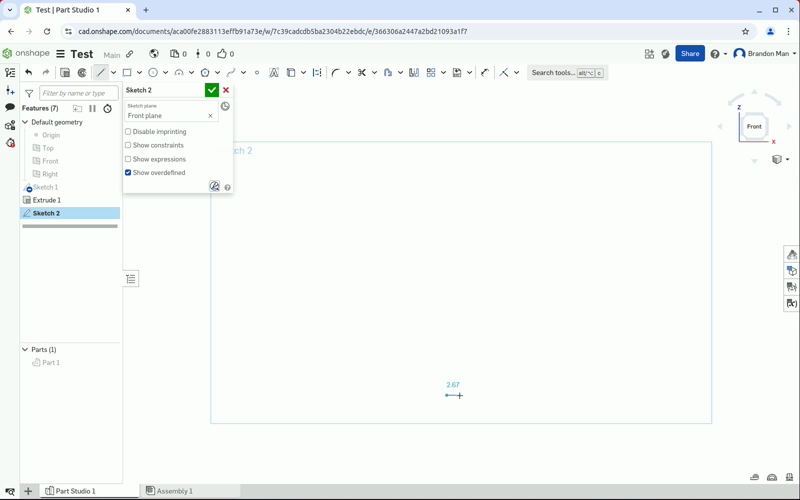
key_up(shift)
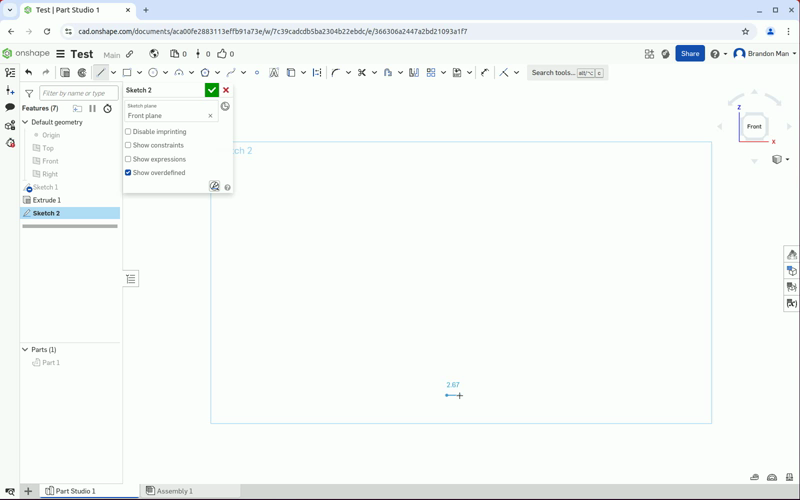
key_down(shift)
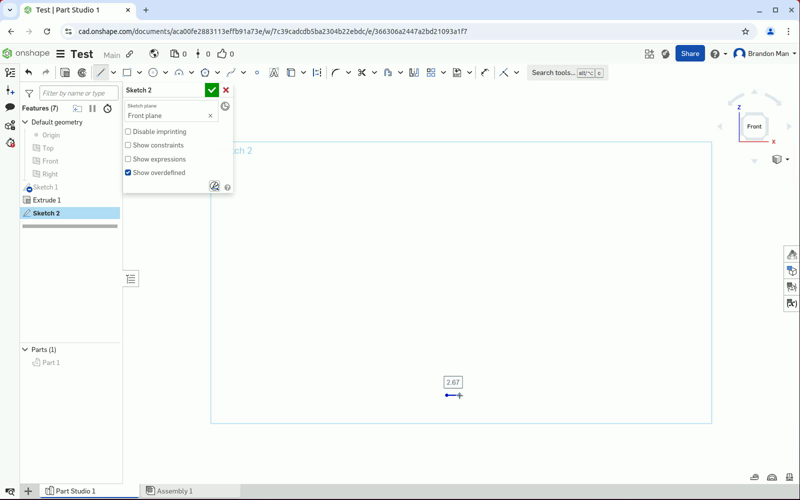
mouse_move(459, 282)
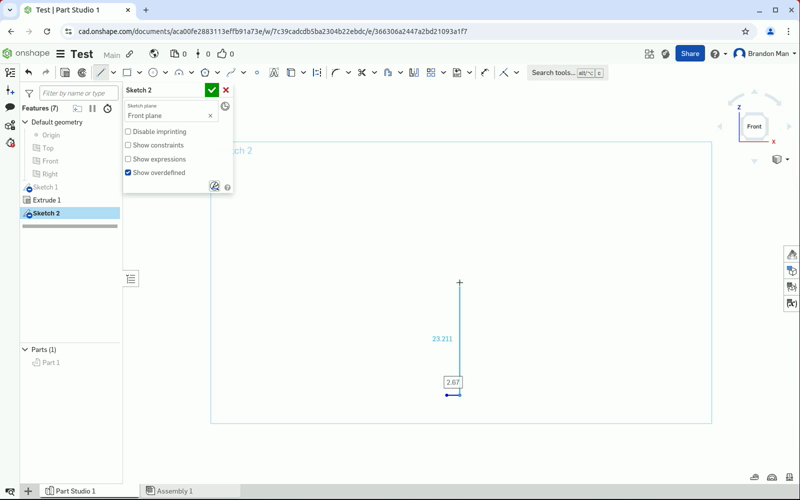
click(459, 282)
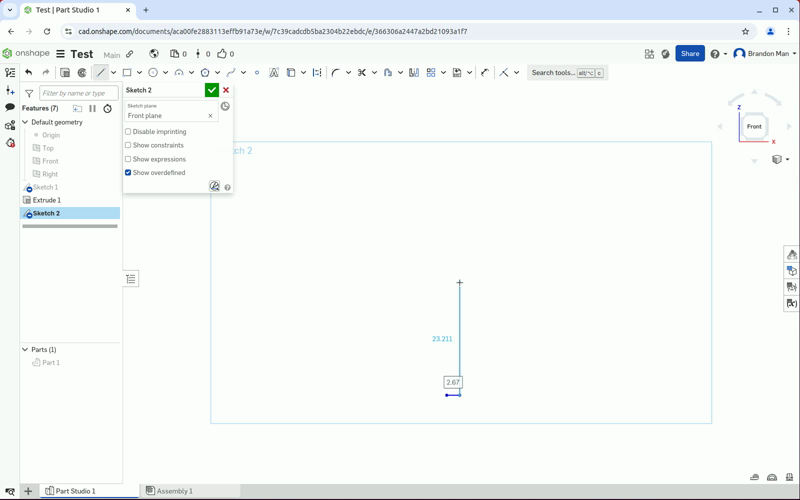
key_up(shift)
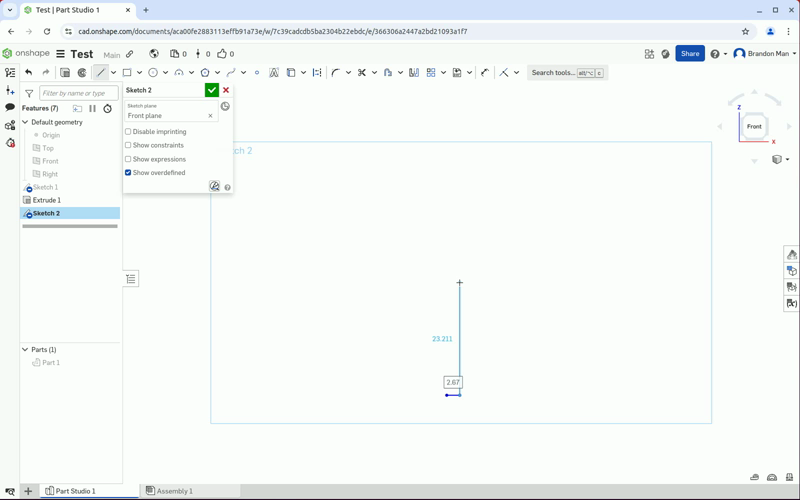
key_down(shift)
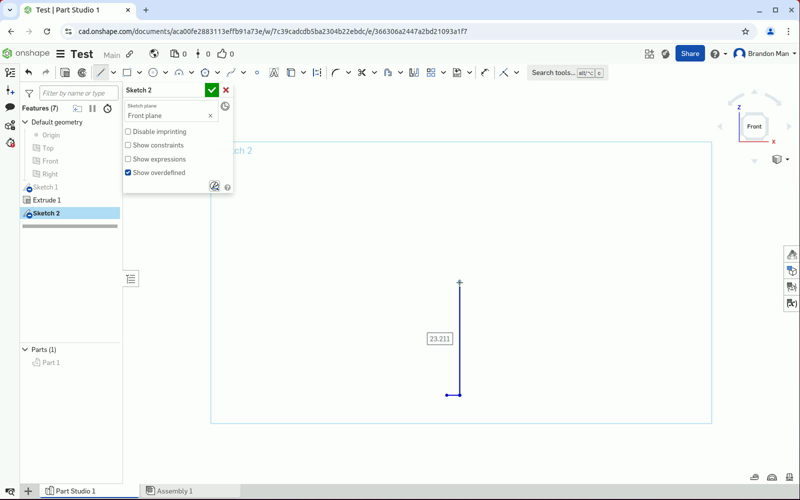
mouse_move(573, 282)
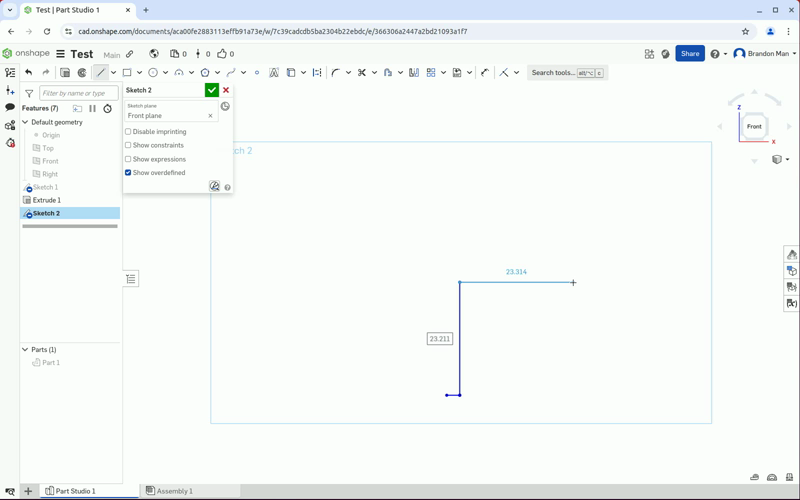
click(573, 282)
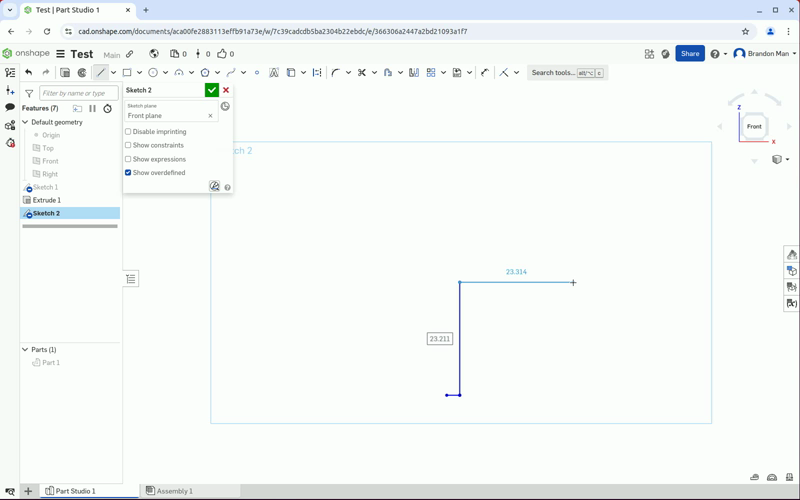
key_up(shift)
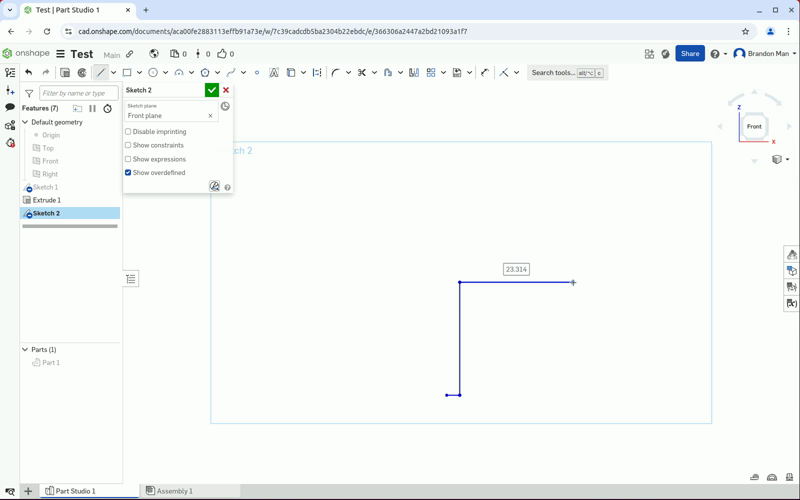
key_down(shift)
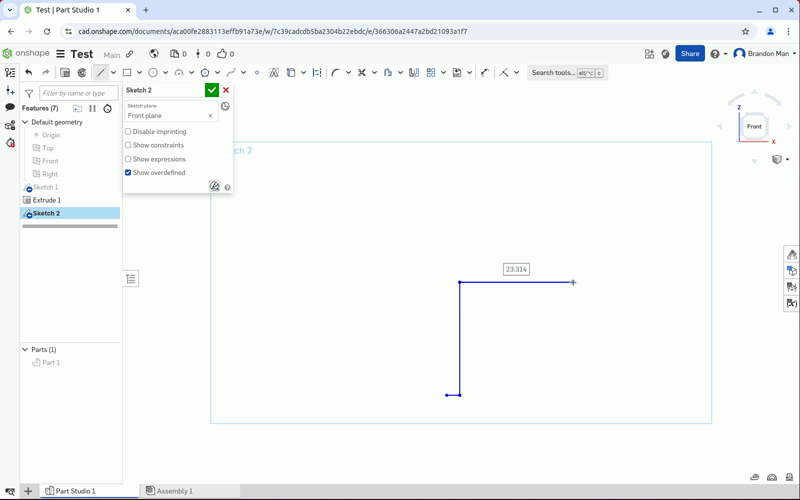
mouse_move(589, 282)
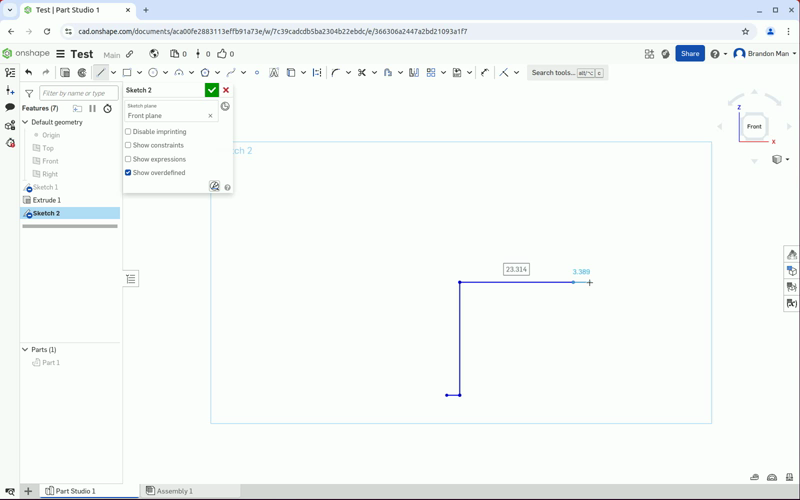
mouse_move(573, 269)
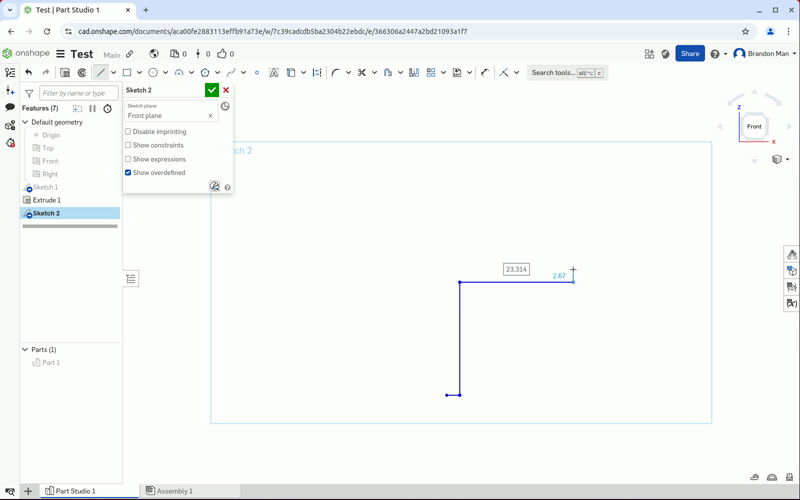
click(573, 269)
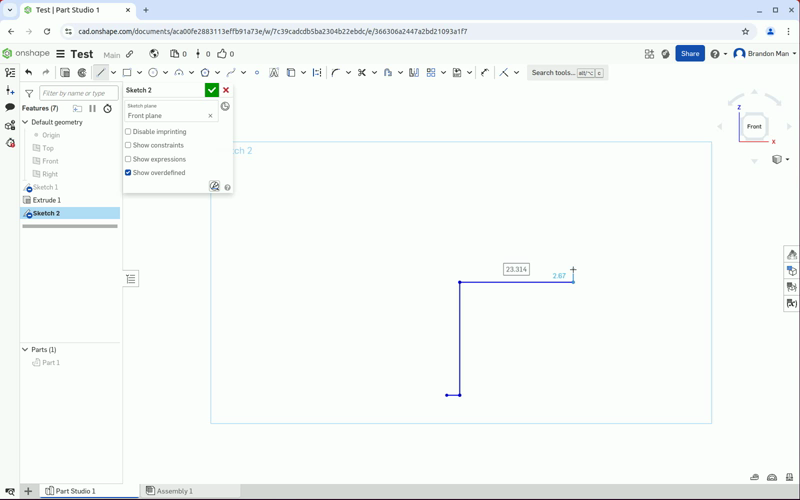
key_up(shift)
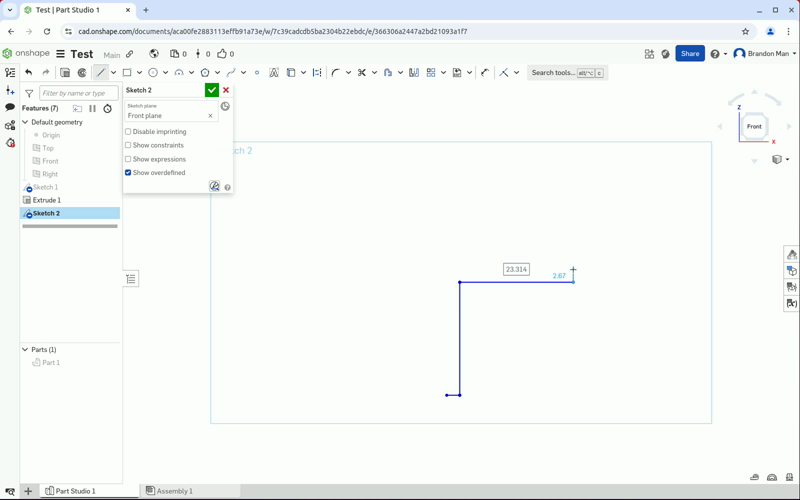
key_down(shift)
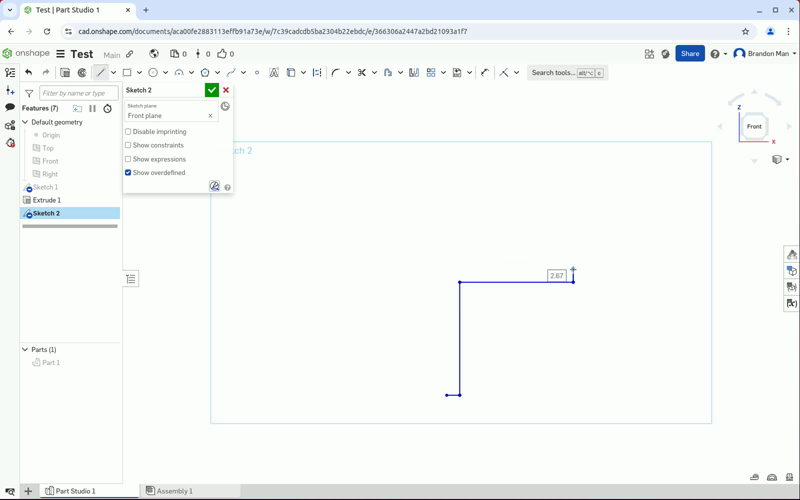
mouse_move(446, 269)
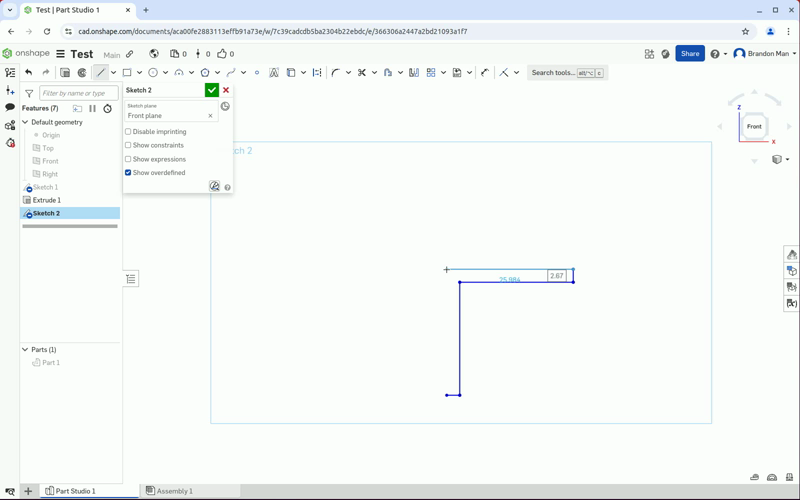
click(446, 269)
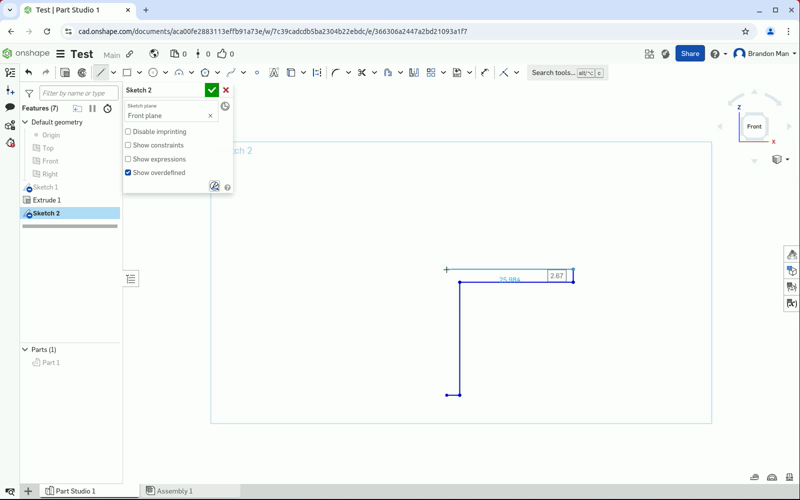
key_up(shift)
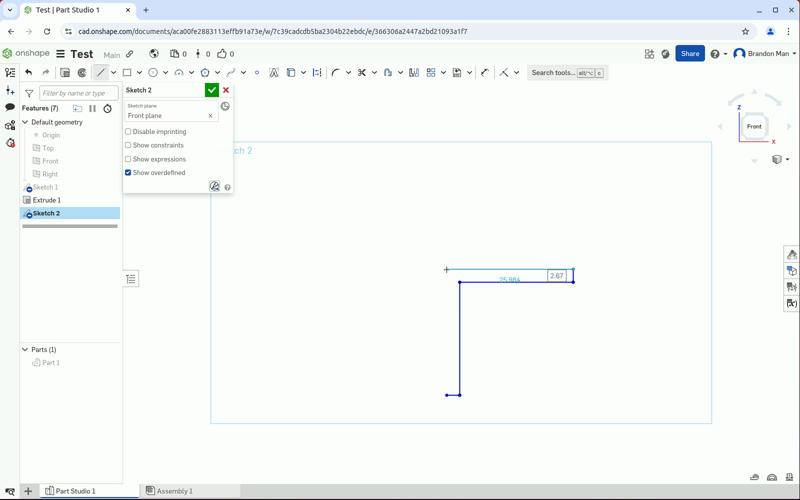
key_down(shift)
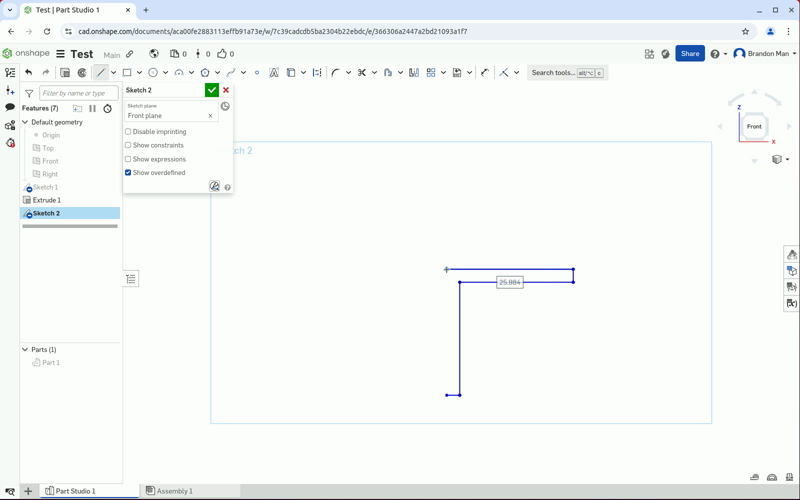
mouse_move(446, 395)
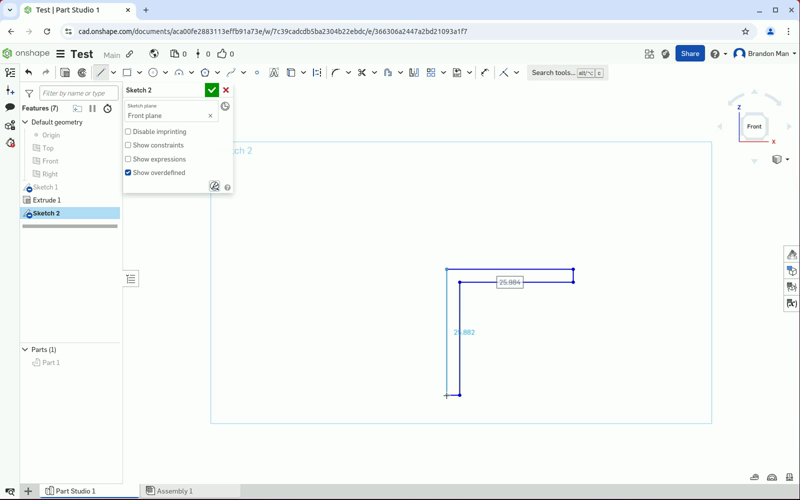
key_up(shift)
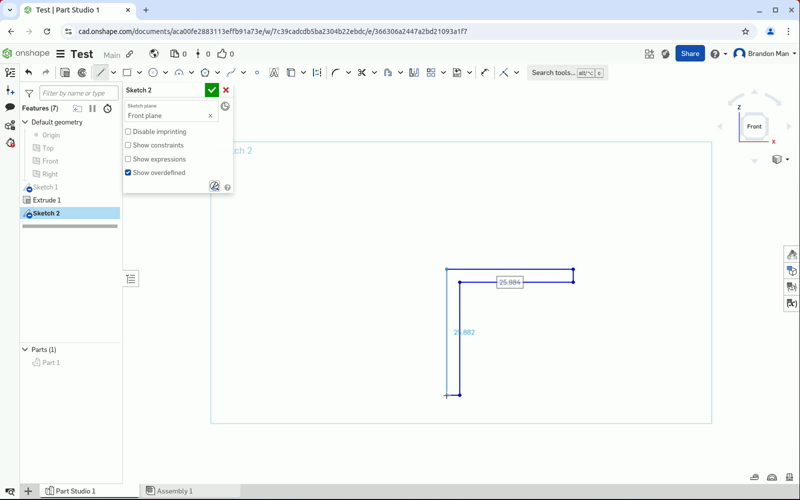
click(446, 395)
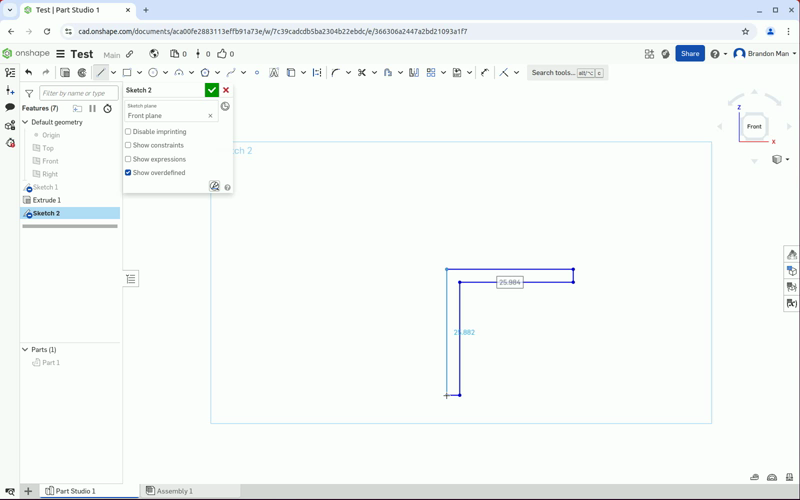
key(esc)
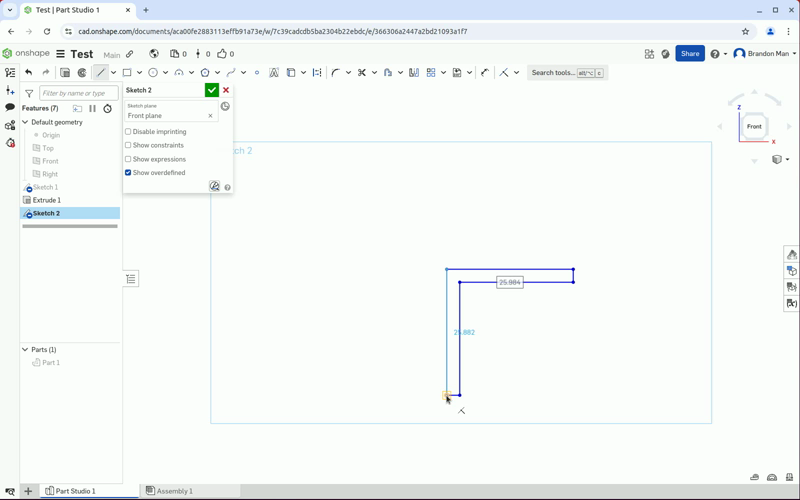
mouse_move(455, 361)
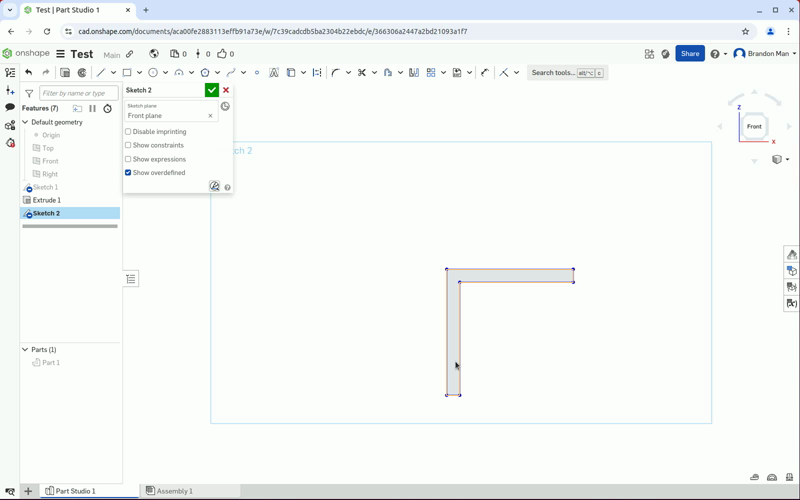
click(455, 361)
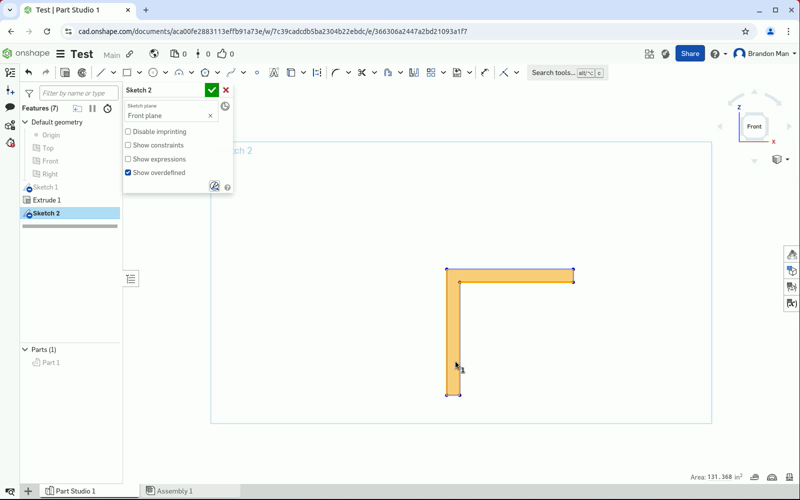
mouse_move(73, 352)
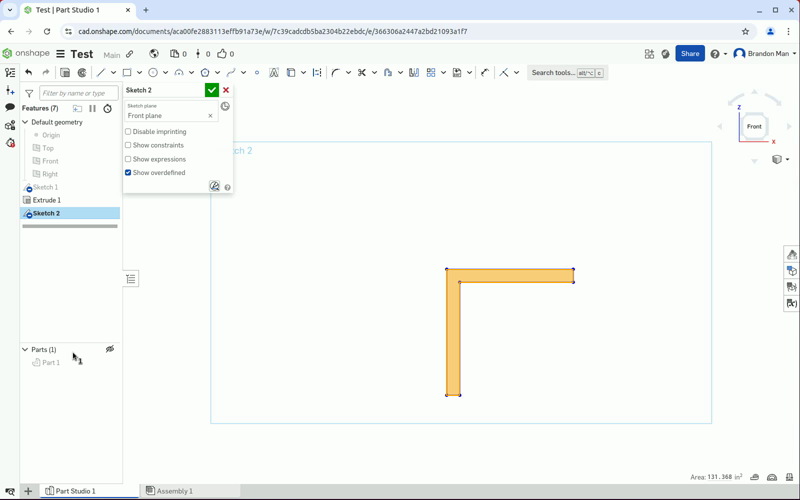
key(shift+y)
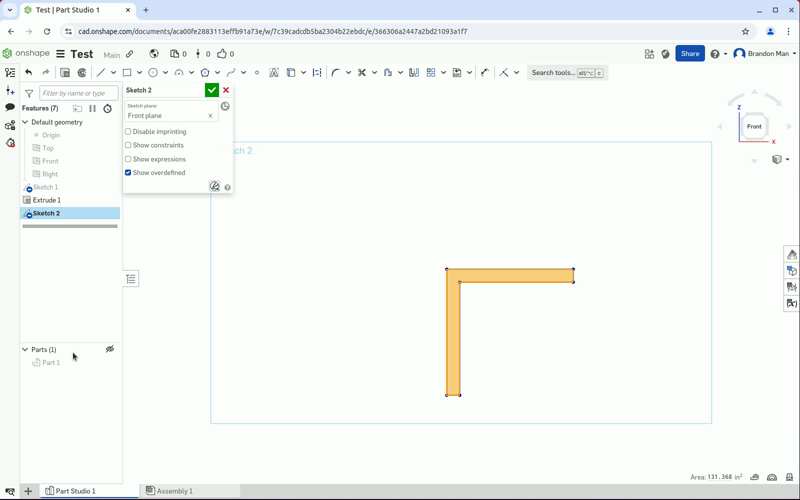
key(shift+e)
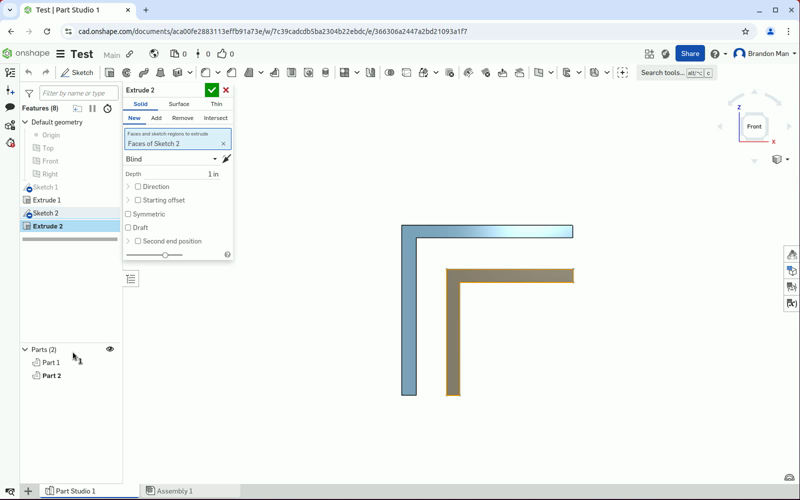
mouse_move(143, 106)
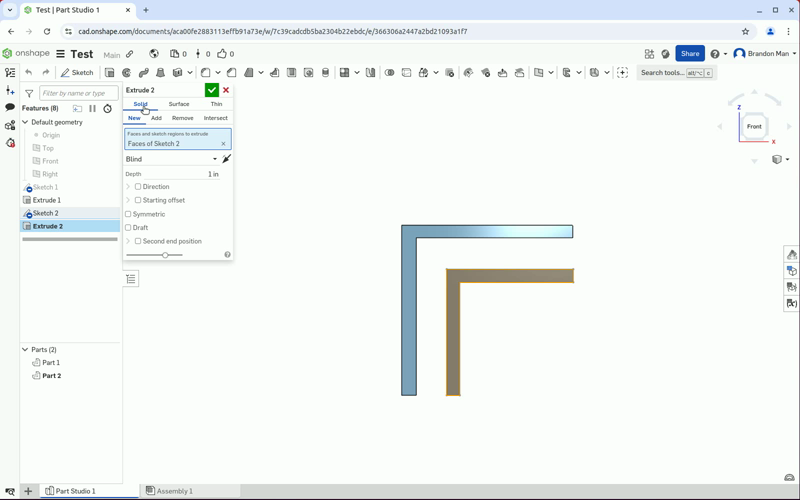
click(143, 106)
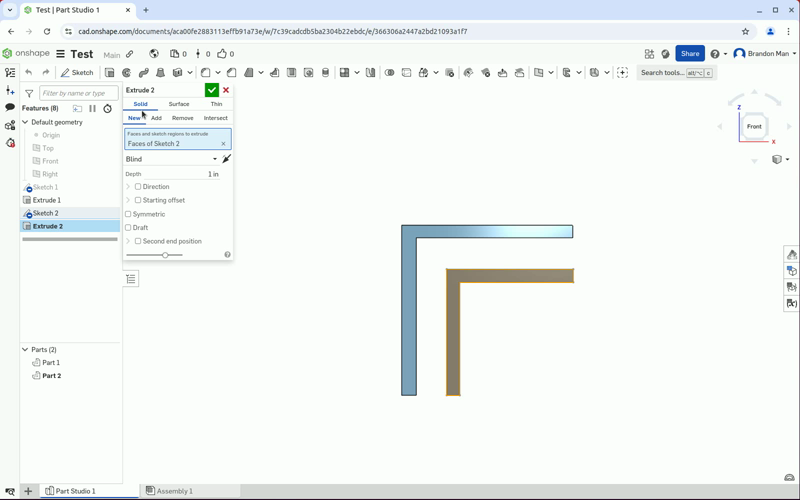
mouse_move(137, 120)
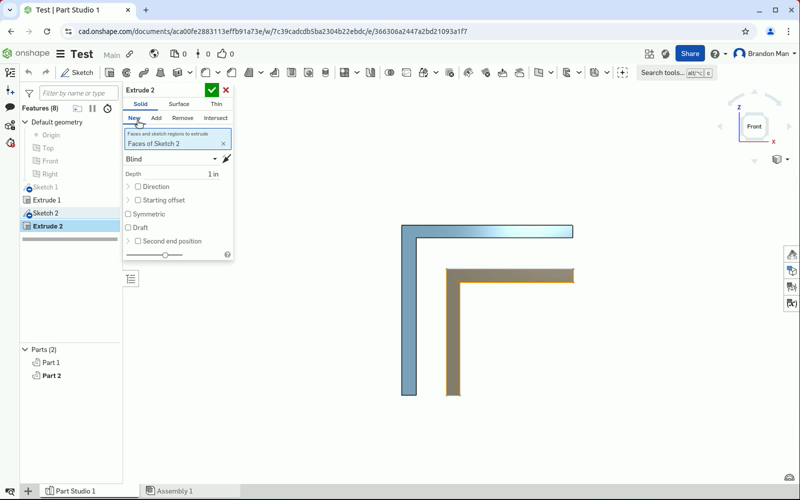
click(137, 120)
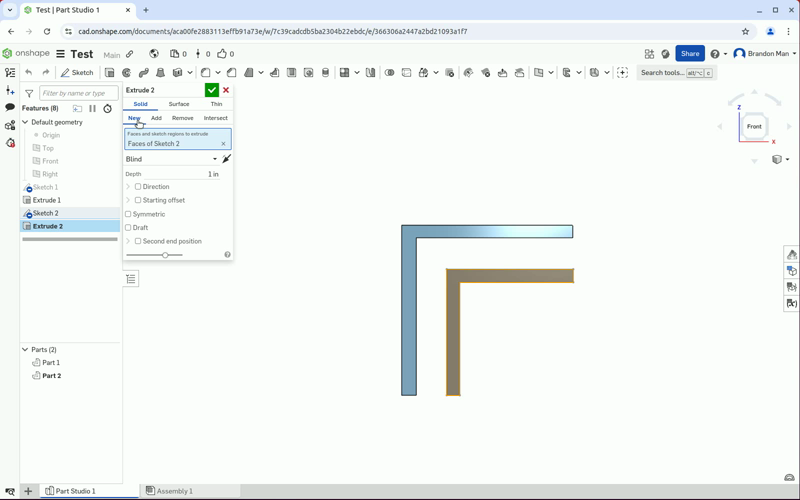
key(tab, 4)
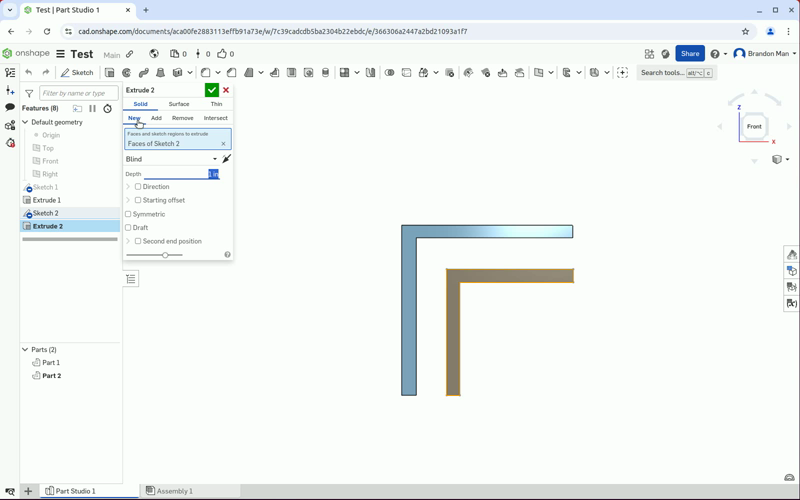
text(23.108)
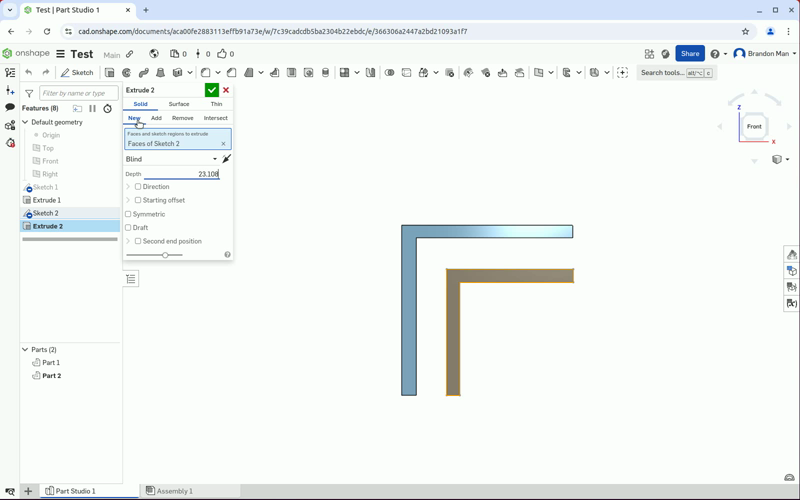
key(enter)
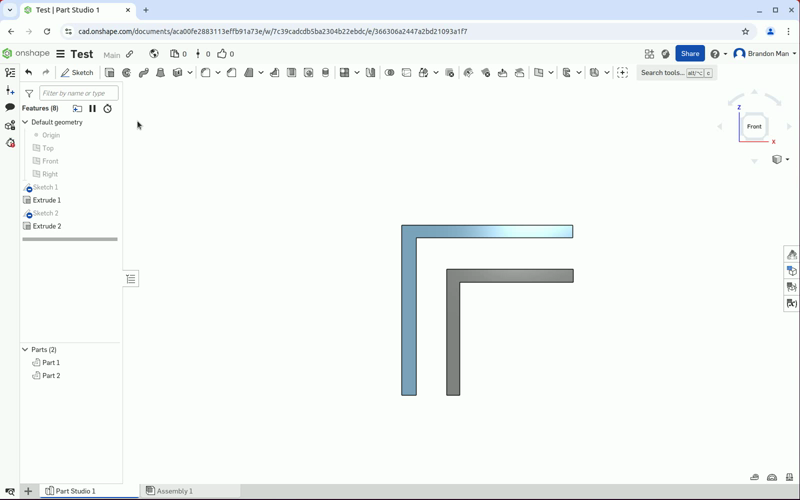
key(shift+h)
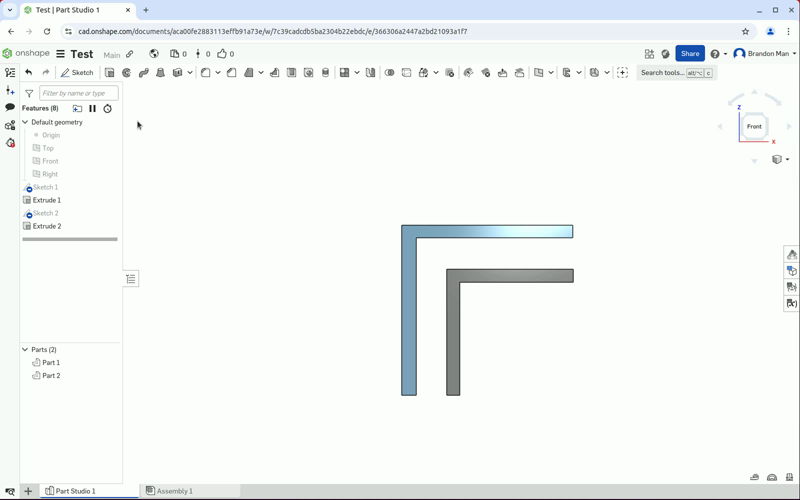
key(shift+h)
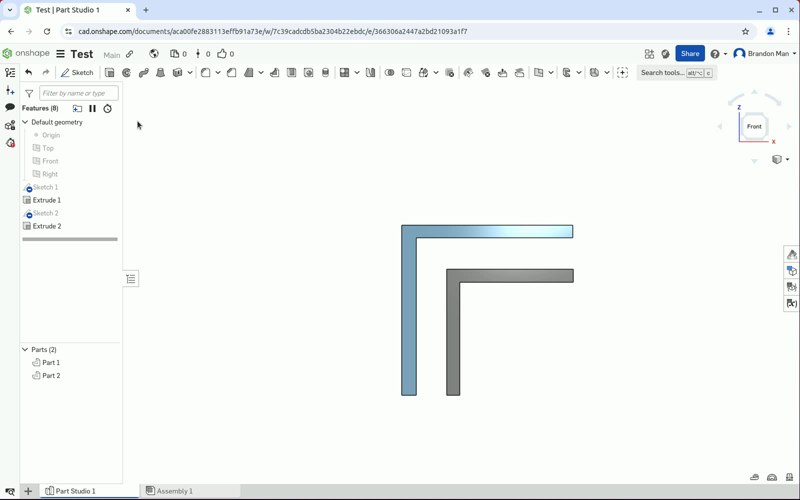
mouse_move(73, 189)
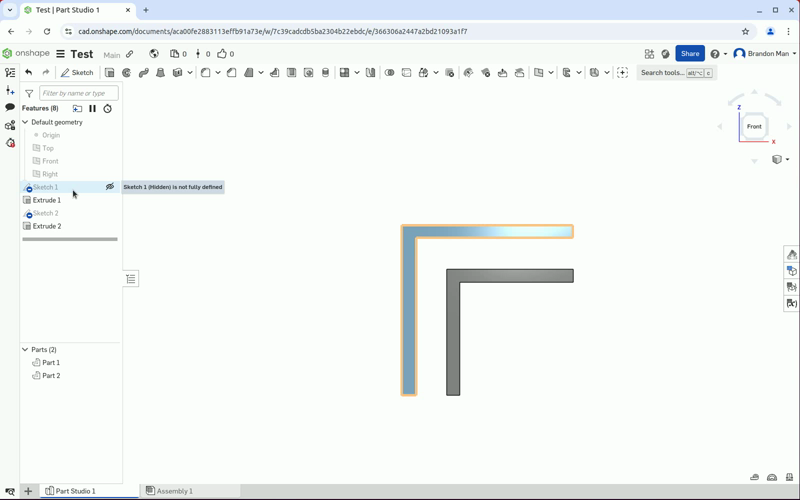
click(73, 189)
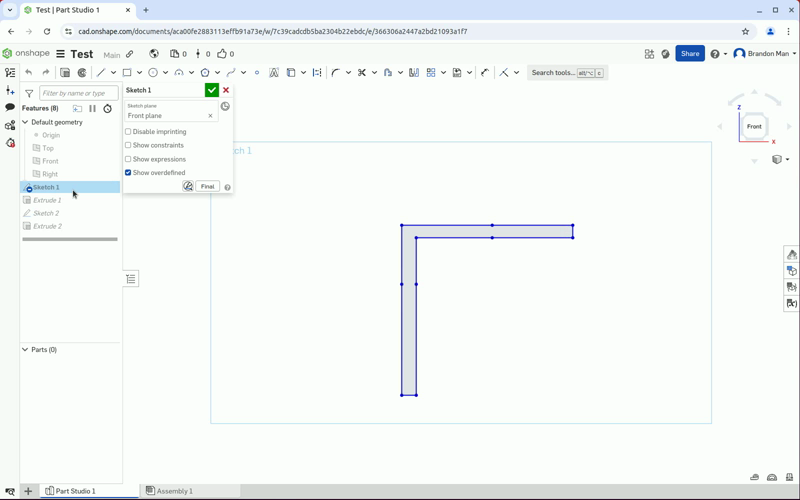
mouse_move(229, 92)
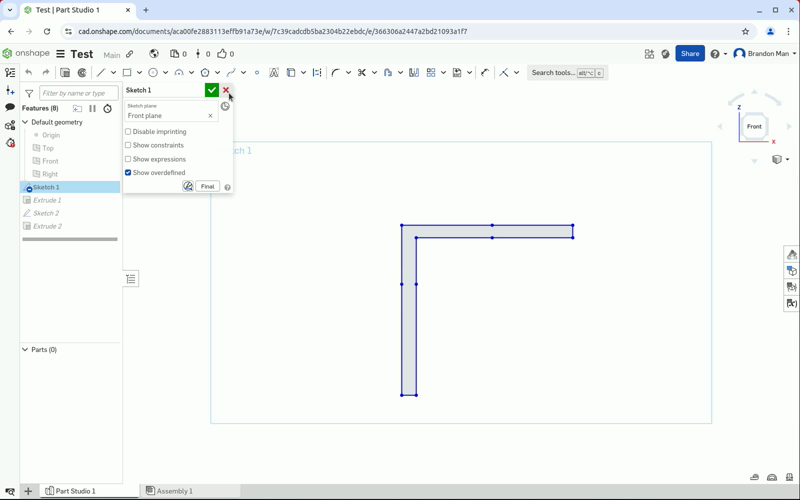
click(229, 92)
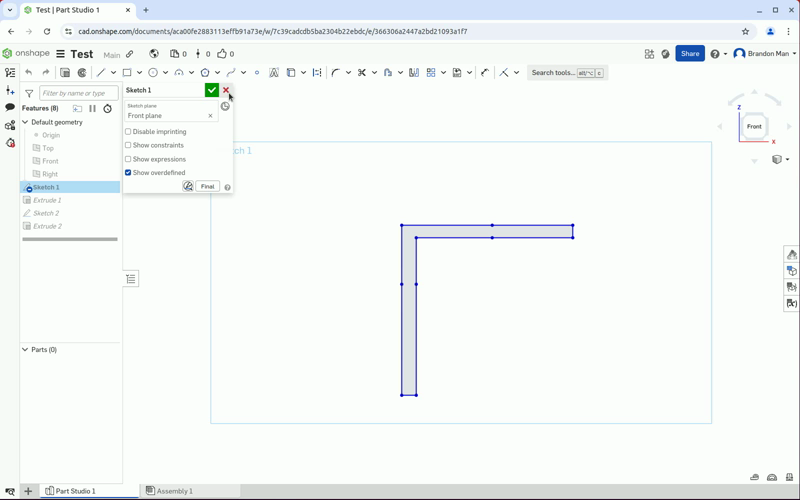
key(shift+s)
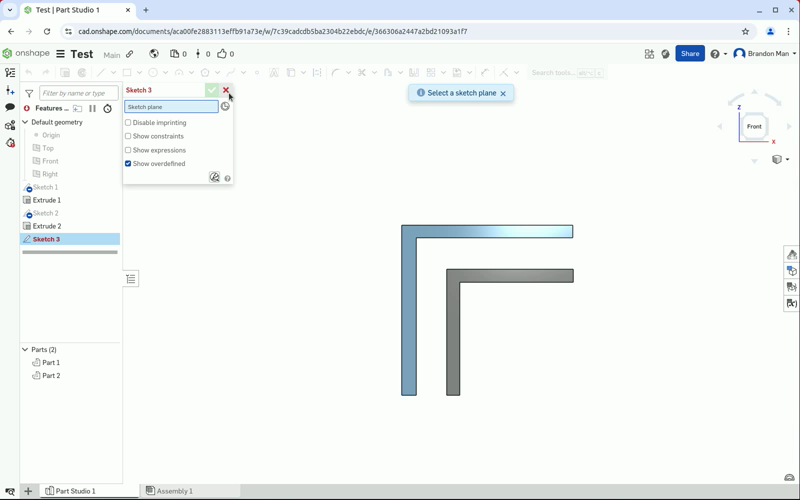
mouse_move(73, 163)
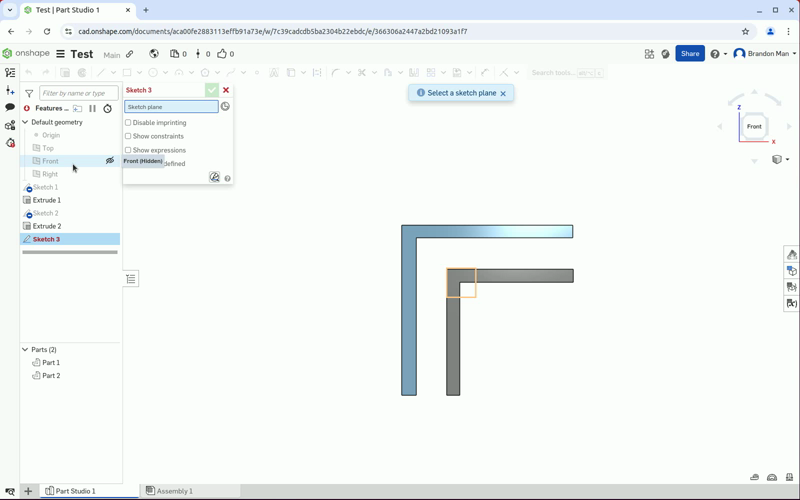
click(73, 163)
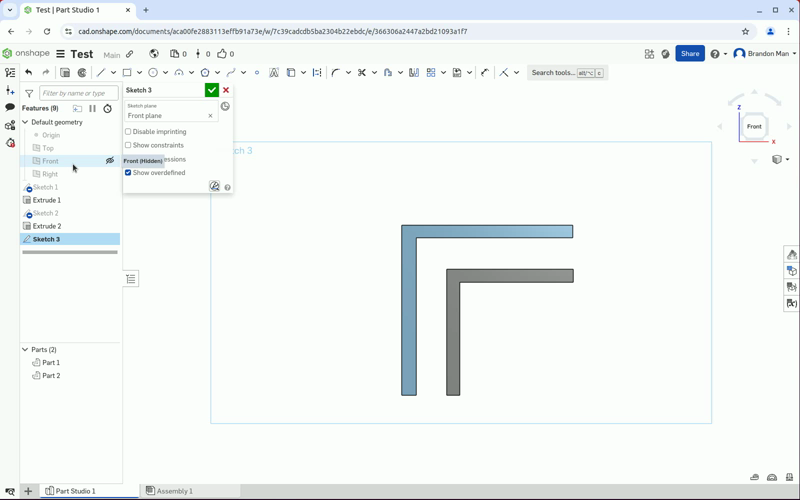
mouse_move(73, 352)
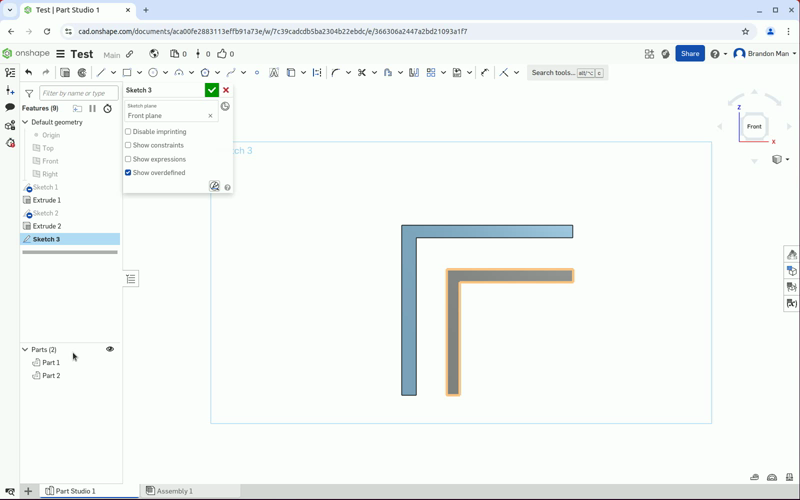
key(y)
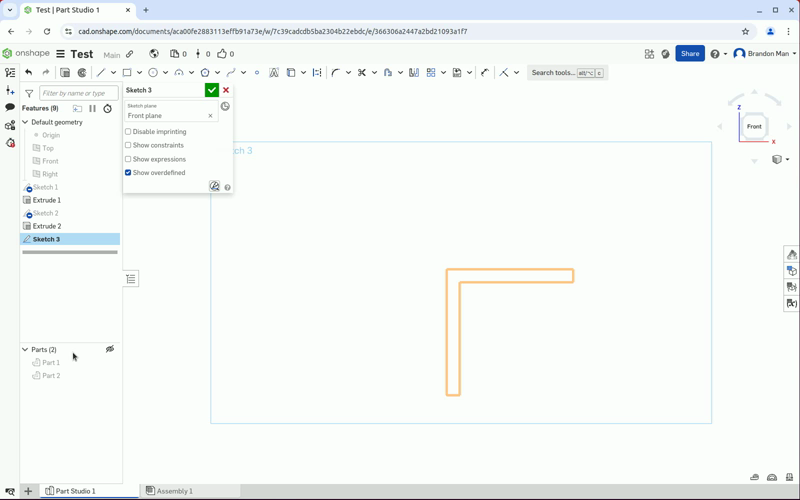
key(l)
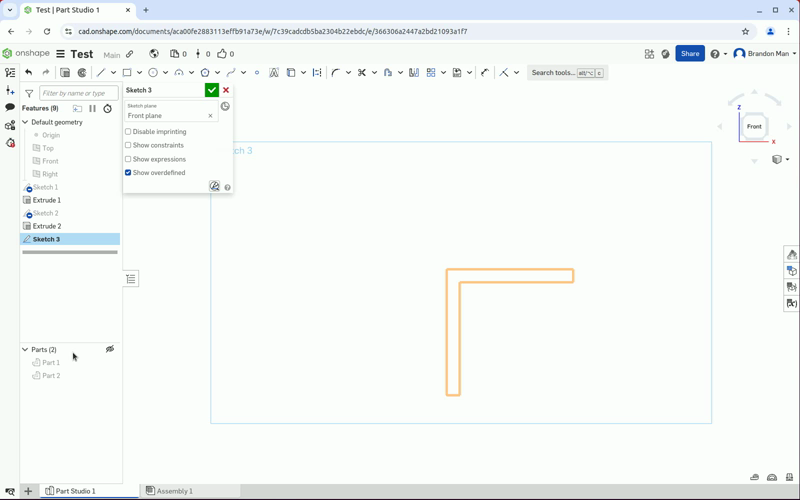
key_down(shift)
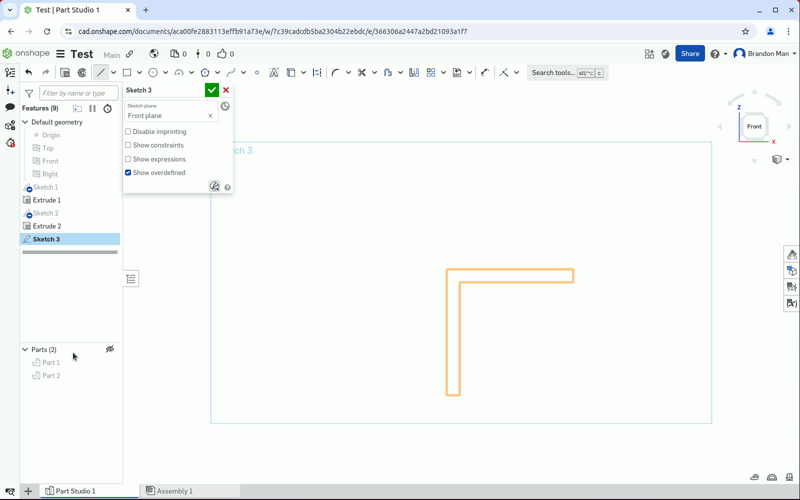
mouse_move(446, 395)
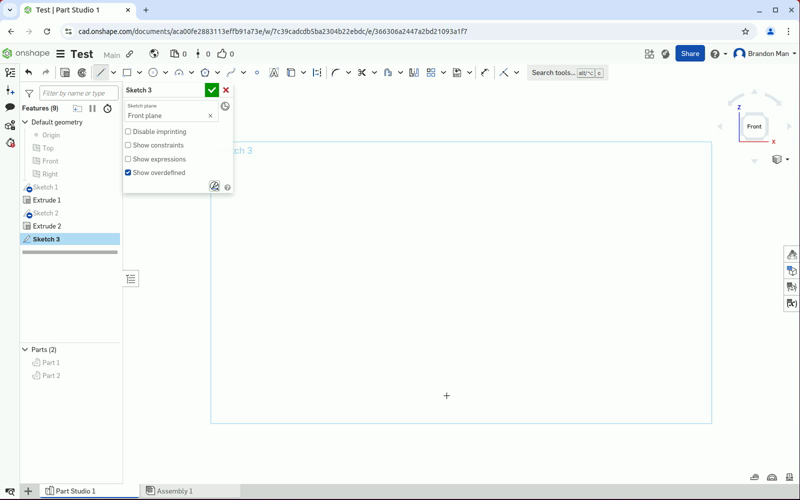
click(446, 395)
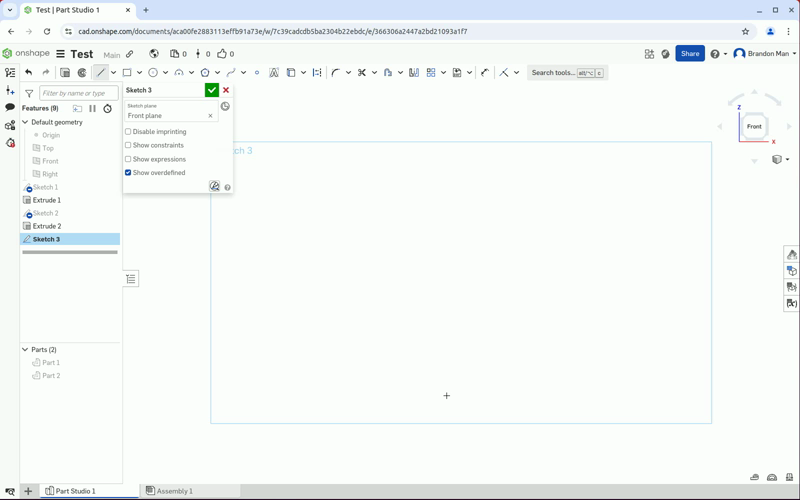
key_up(shift)
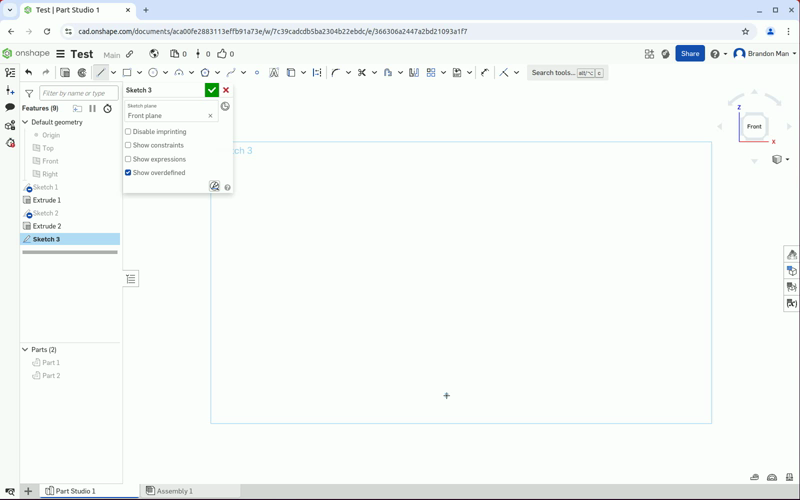
key_down(shift)
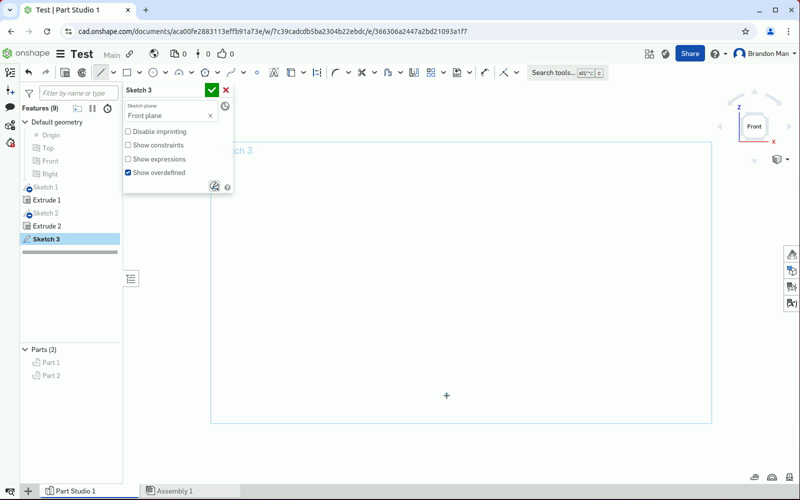
mouse_move(476, 395)
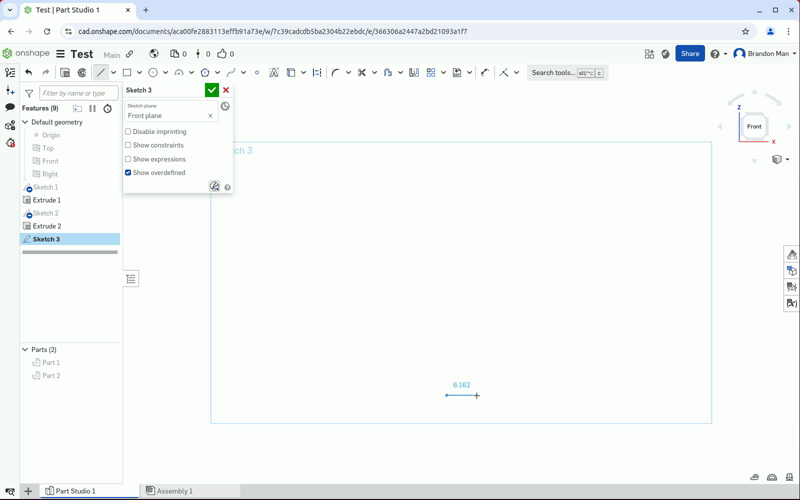
mouse_move(459, 395)
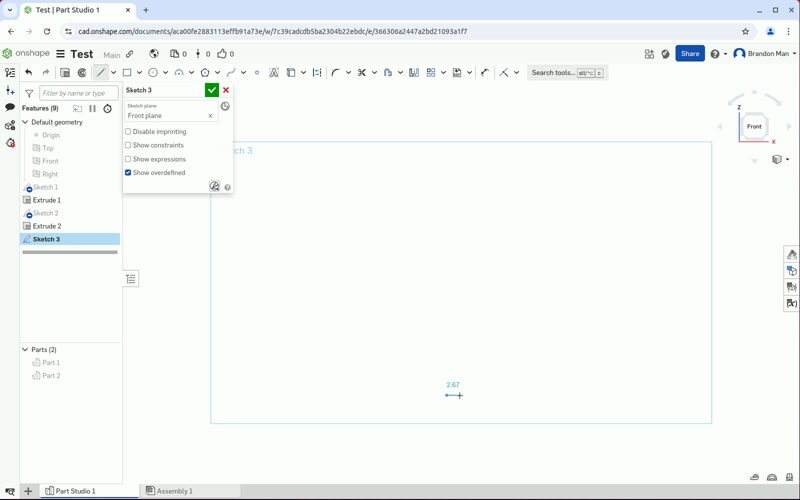
click(459, 395)
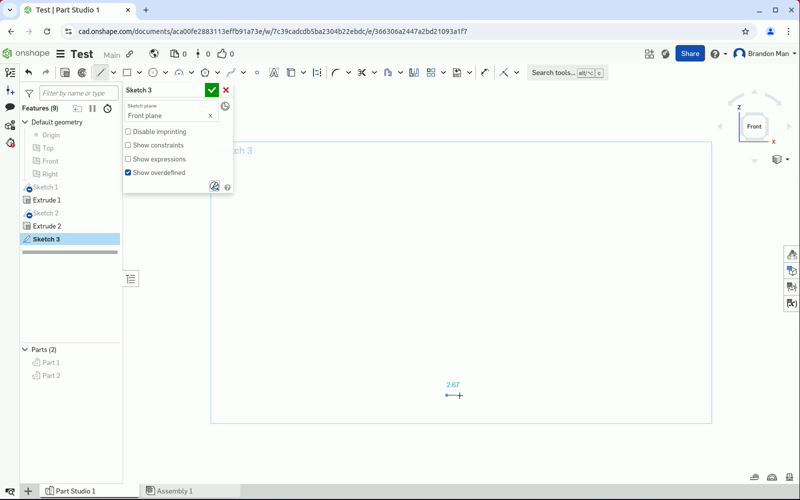
key_up(shift)
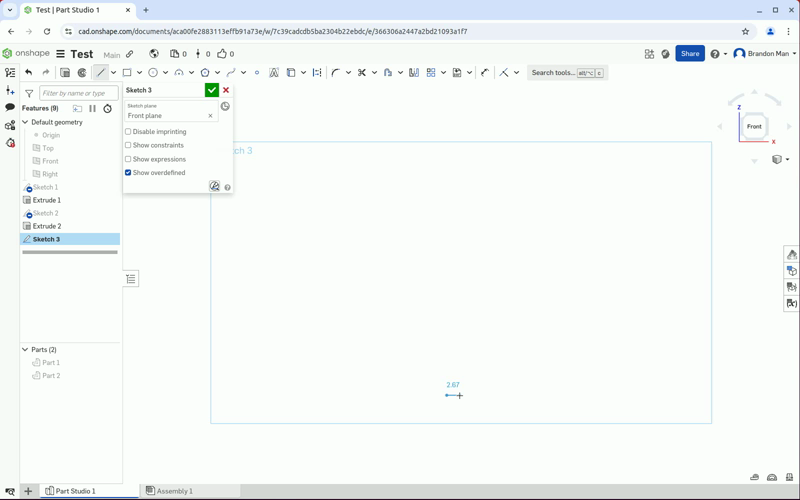
key_down(shift)
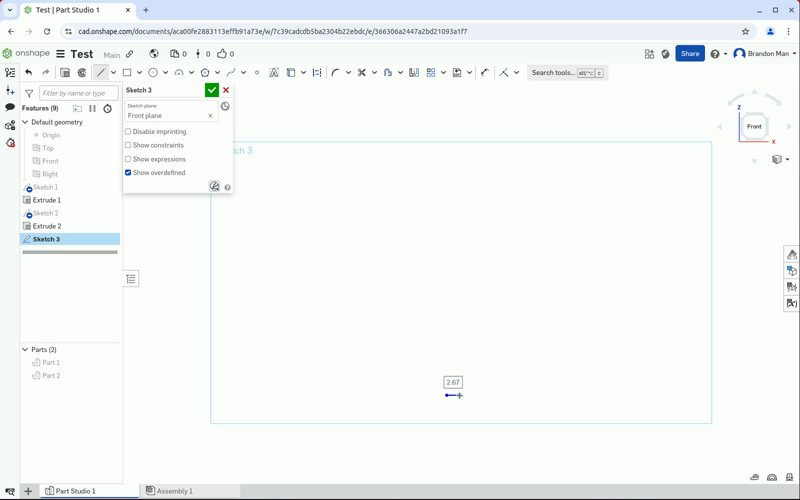
mouse_move(459, 282)
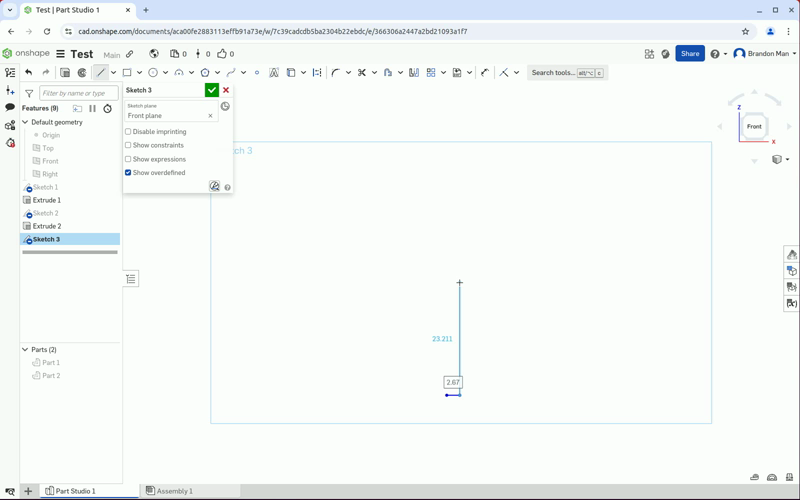
click(459, 282)
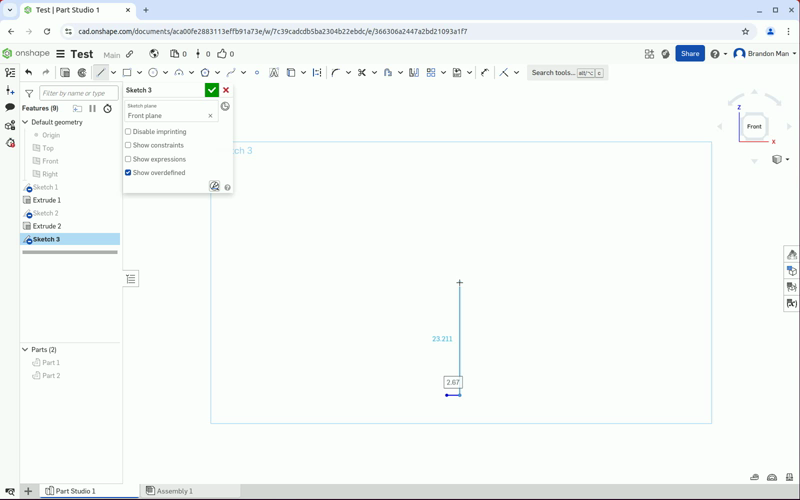
key_up(shift)
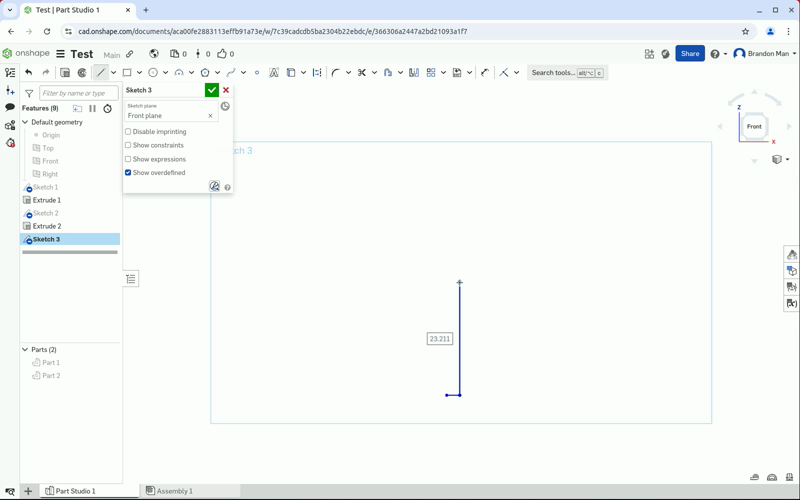
key_down(shift)
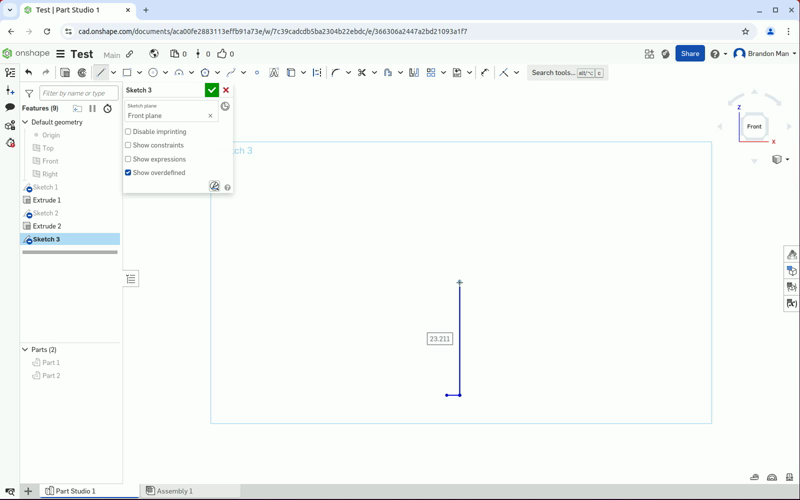
mouse_move(573, 282)
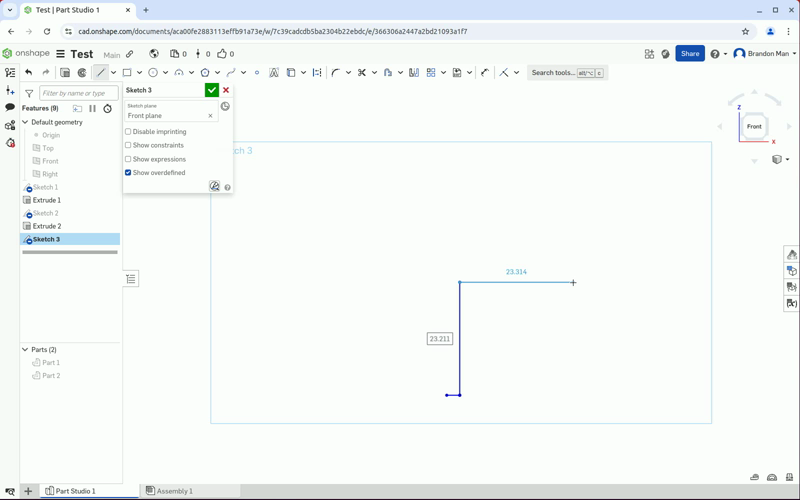
click(573, 282)
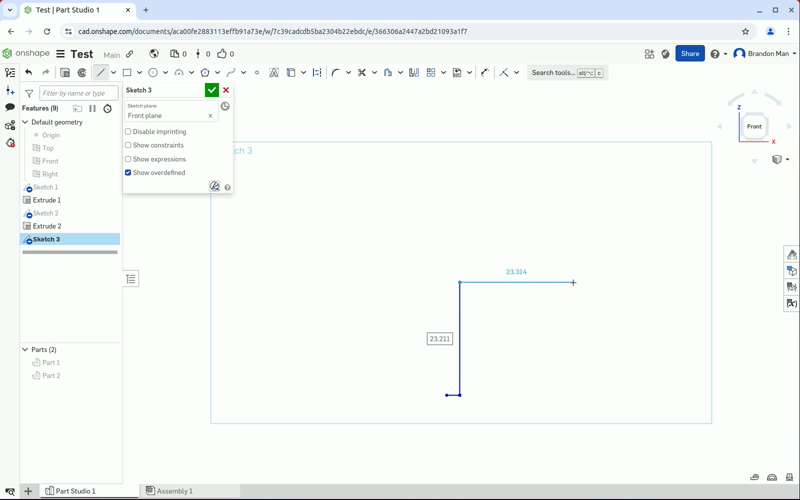
key_up(shift)
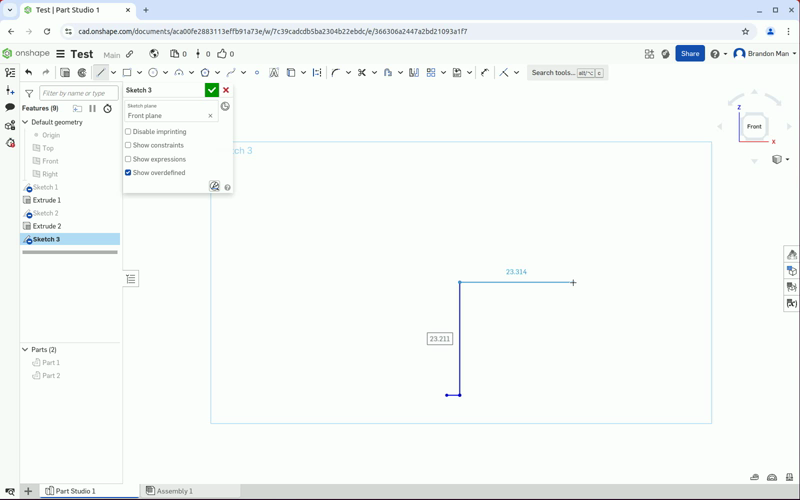
key_down(shift)
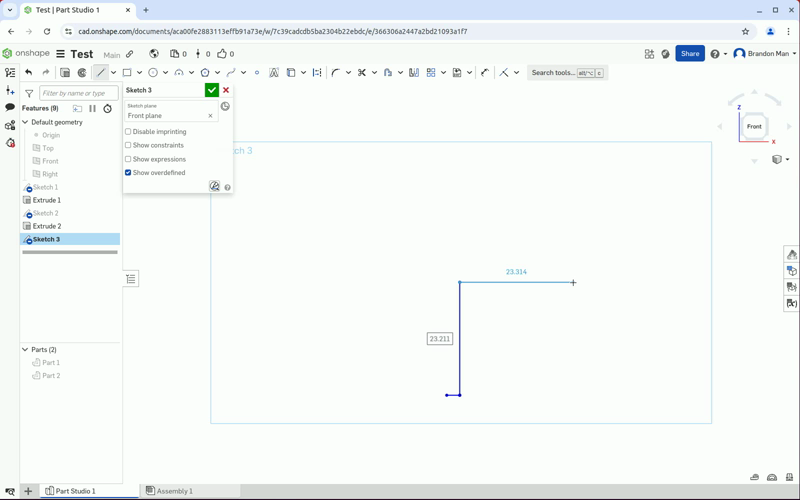
mouse_move(589, 282)
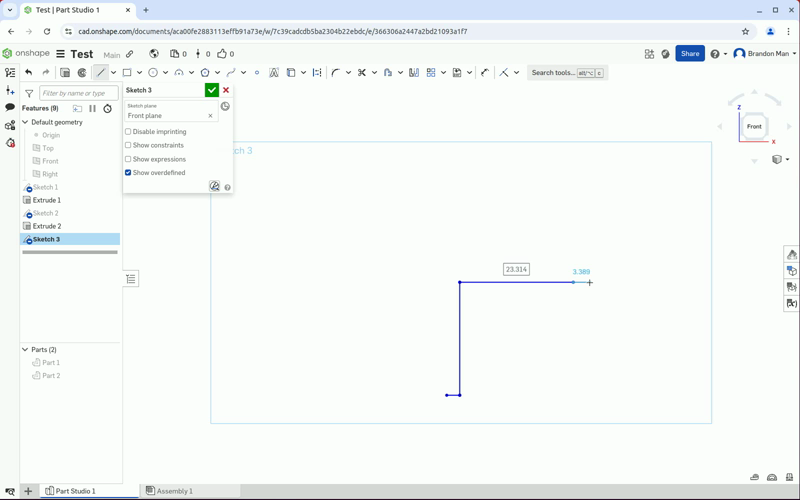
mouse_move(573, 269)
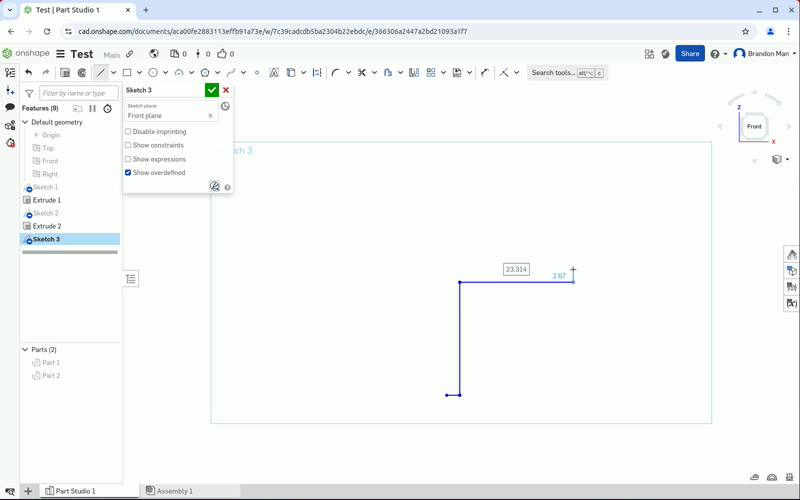
click(573, 269)
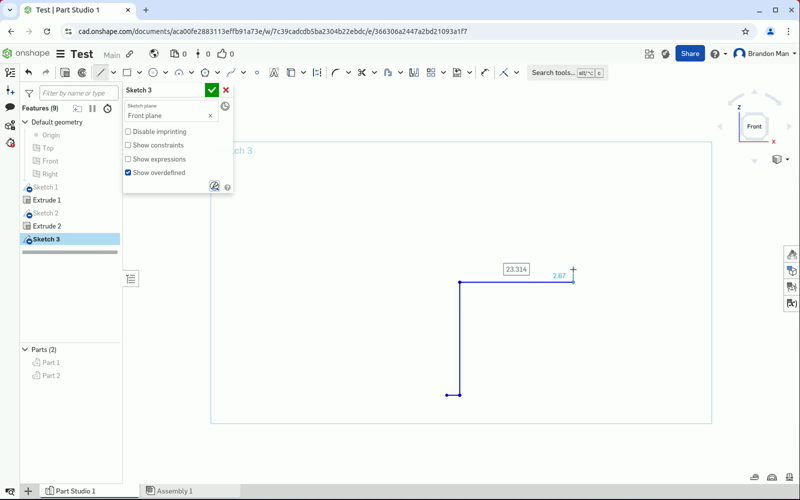
key_up(shift)
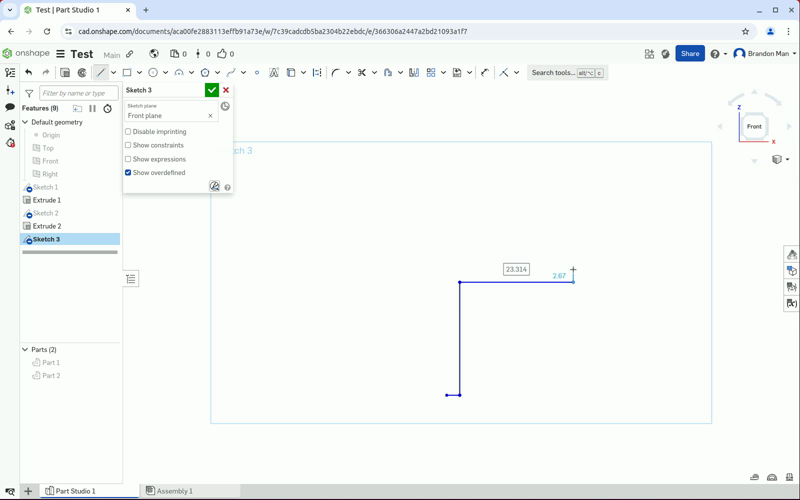
key_down(shift)
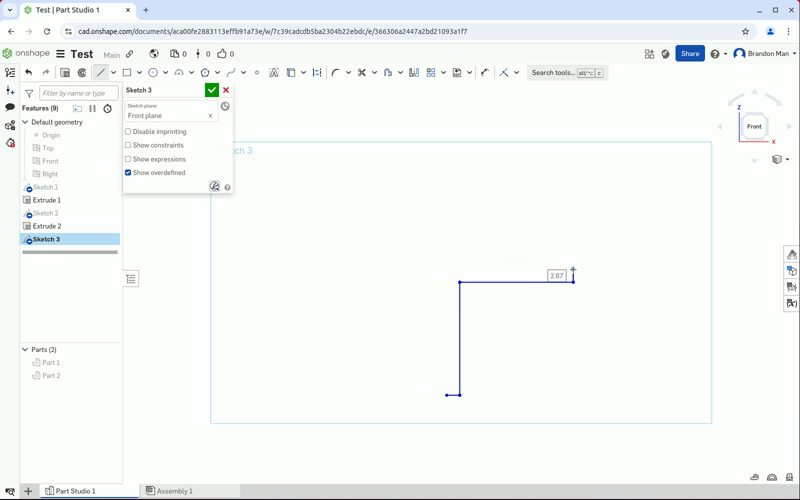
mouse_move(446, 269)
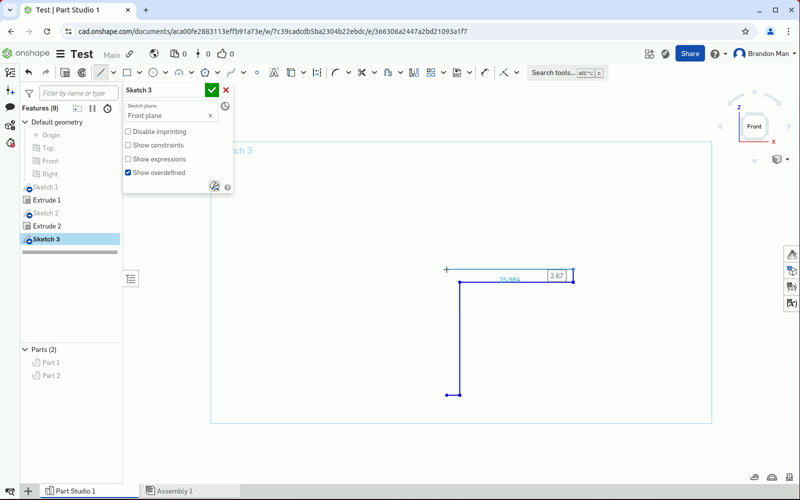
click(446, 269)
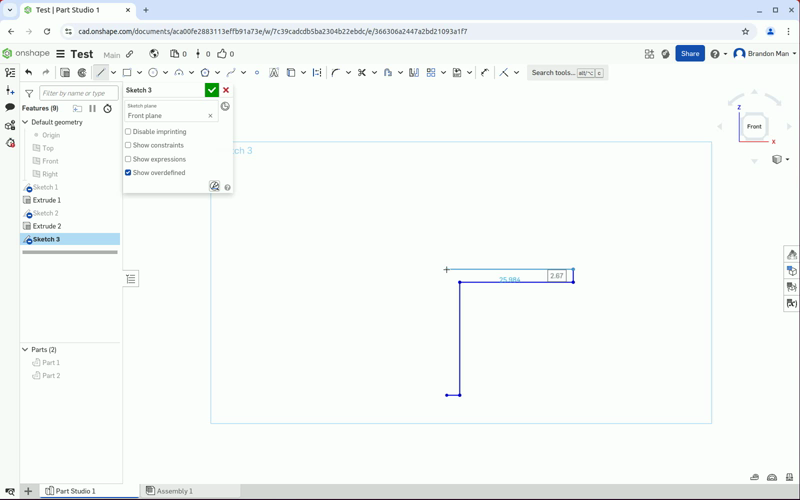
key_up(shift)
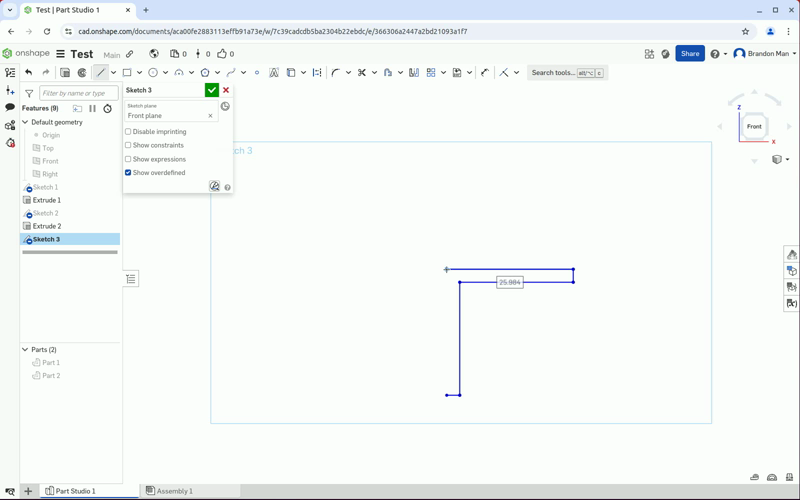
key_down(shift)
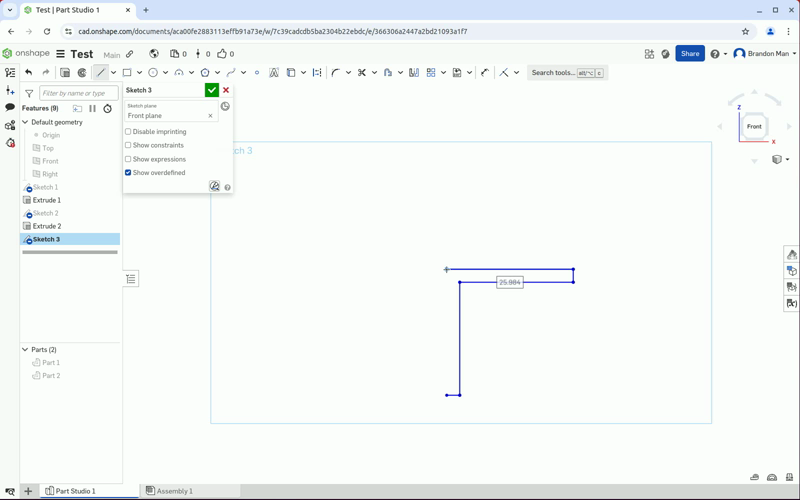
mouse_move(446, 395)
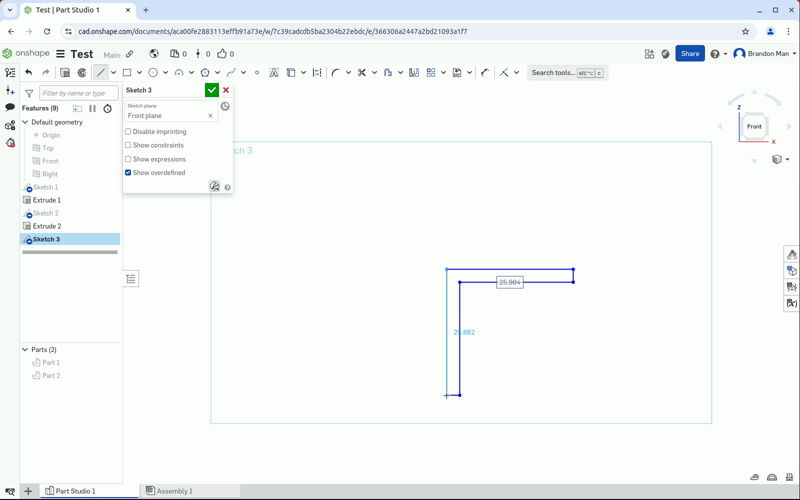
key_up(shift)
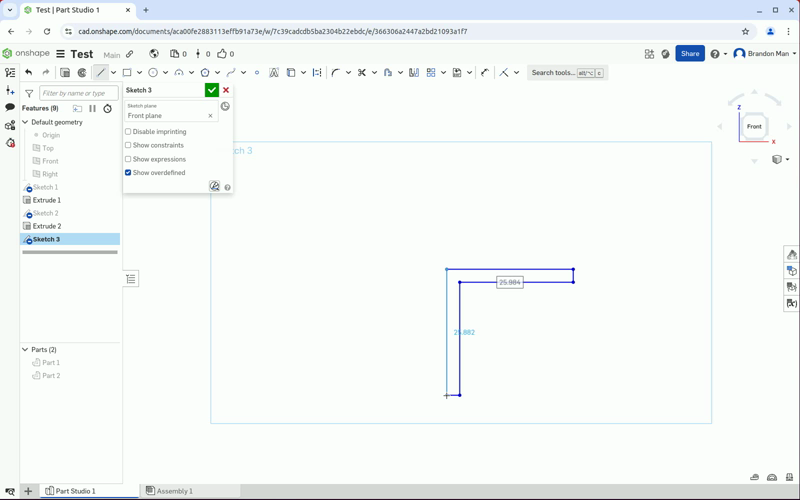
click(446, 395)
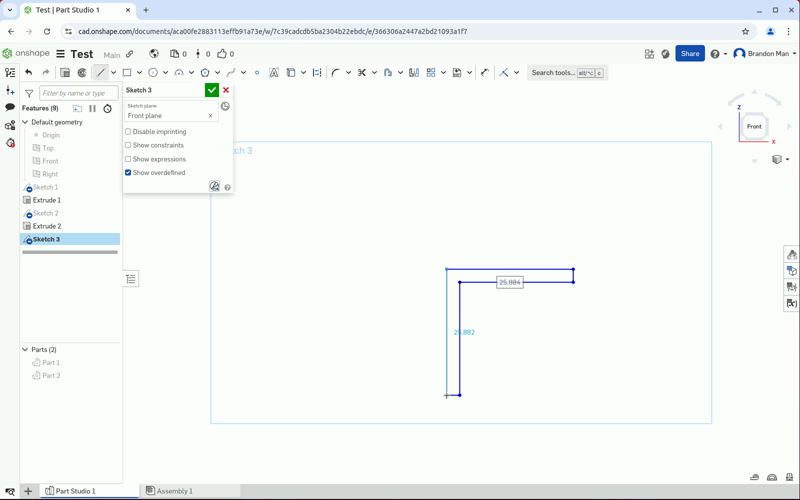
key(esc)
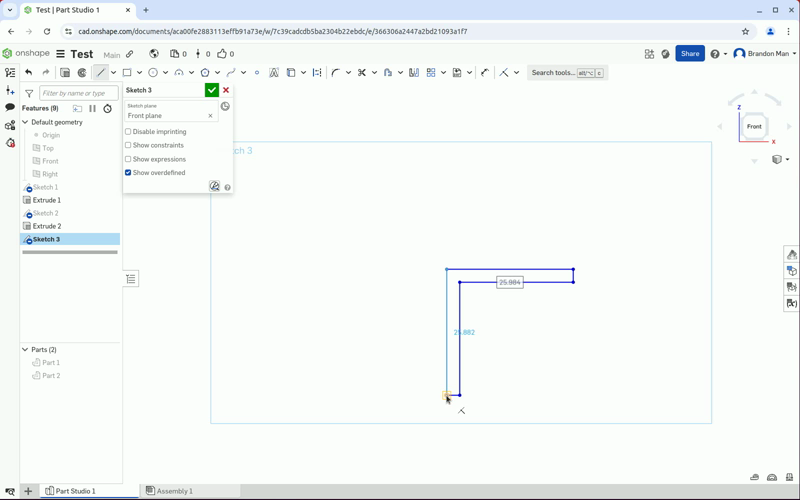
mouse_move(501, 275)
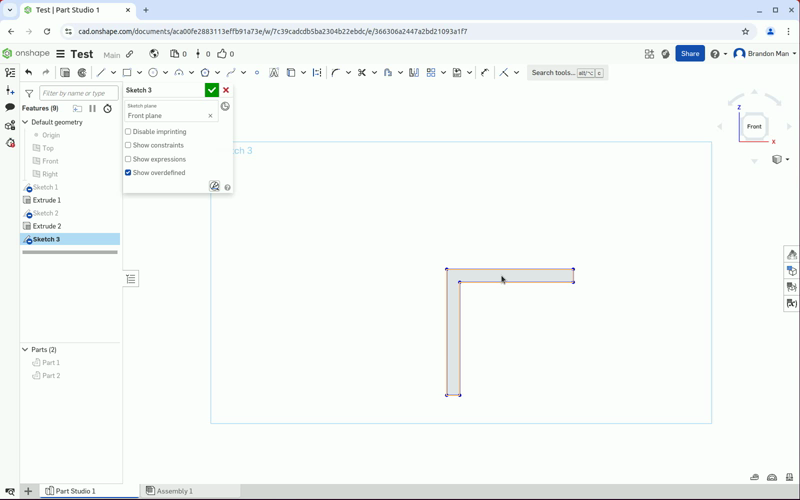
click(501, 275)
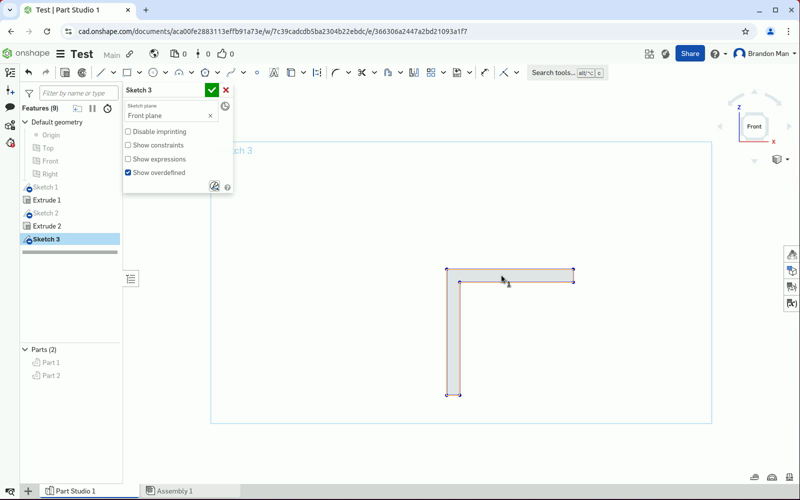
mouse_move(73, 352)
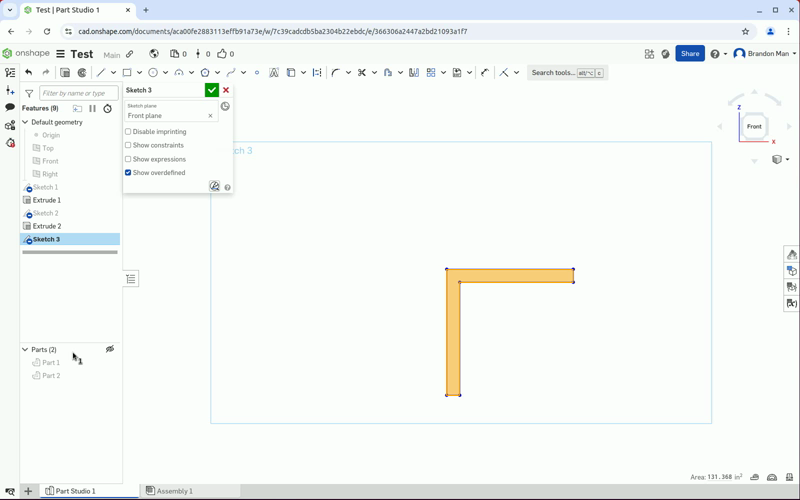
key(shift+y)
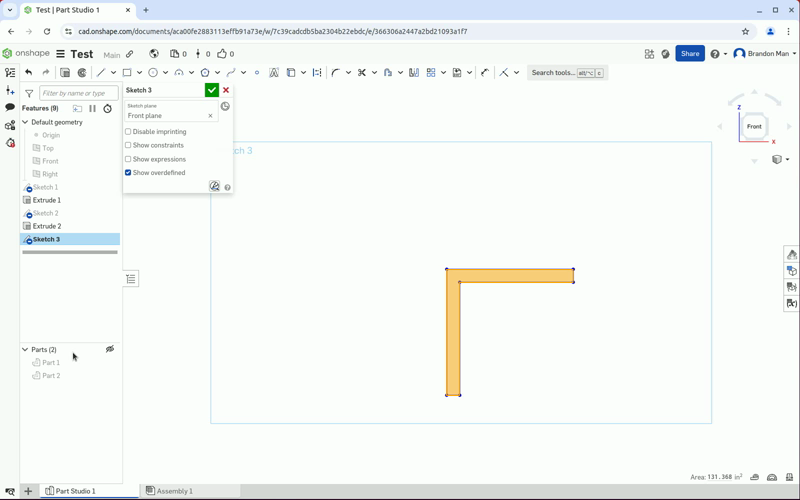
key(shift+e)
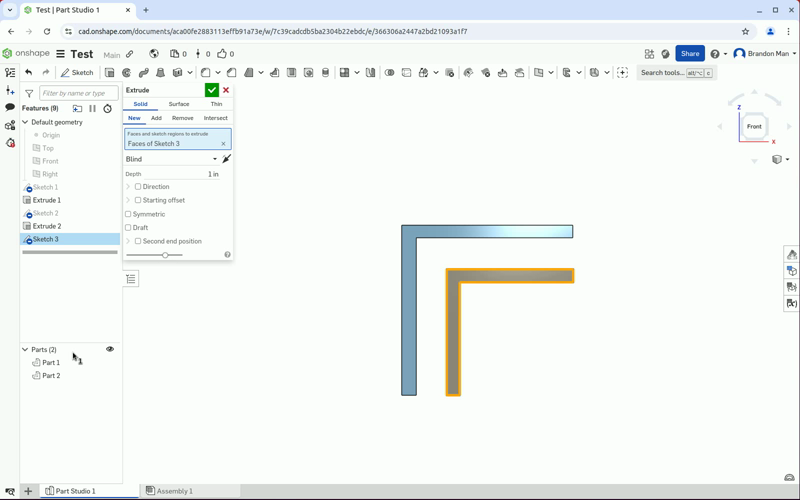
mouse_move(143, 106)
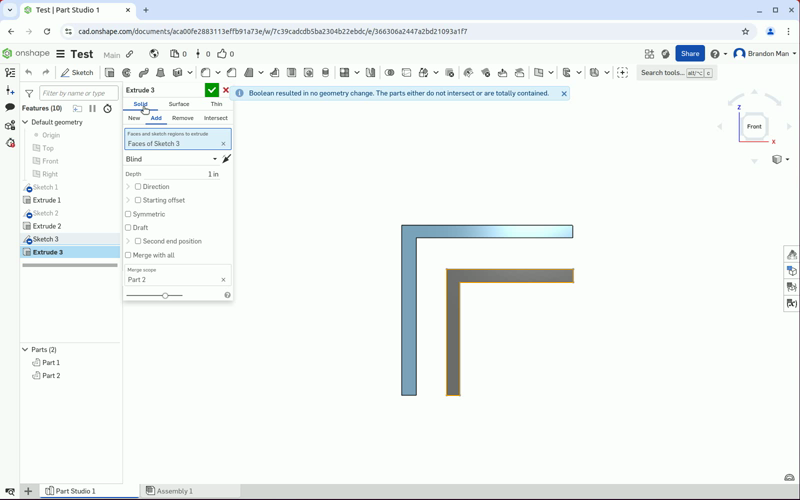
click(143, 106)
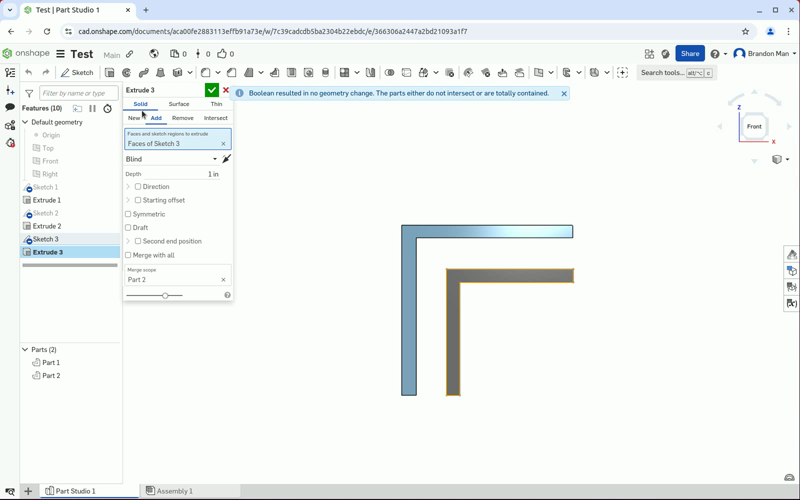
mouse_move(137, 120)
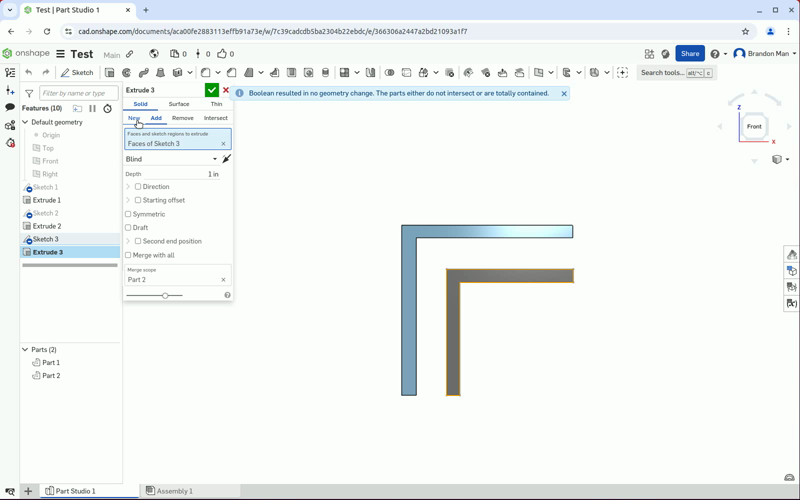
click(137, 120)
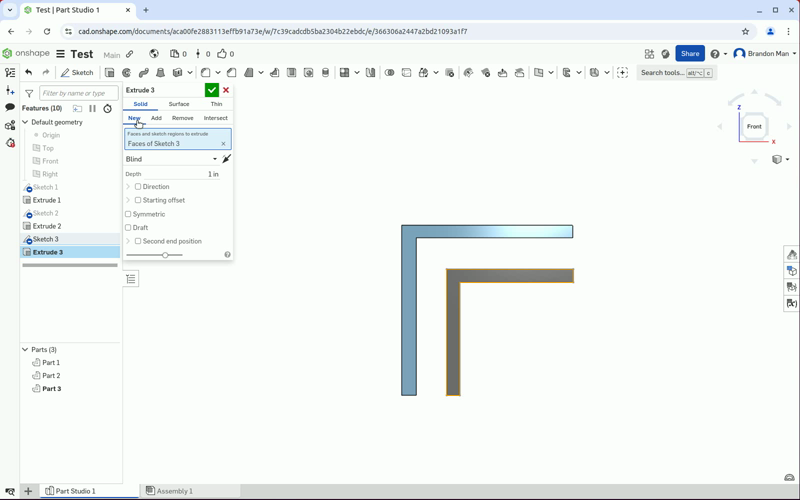
key(tab, 4)
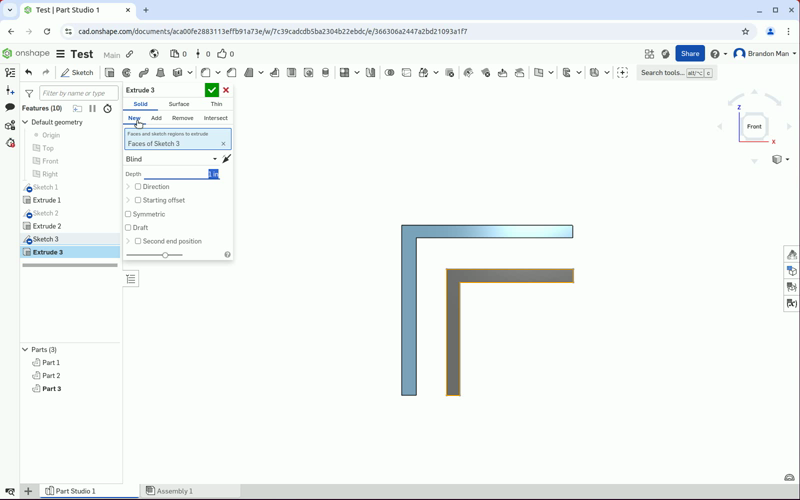
text(-23.108)
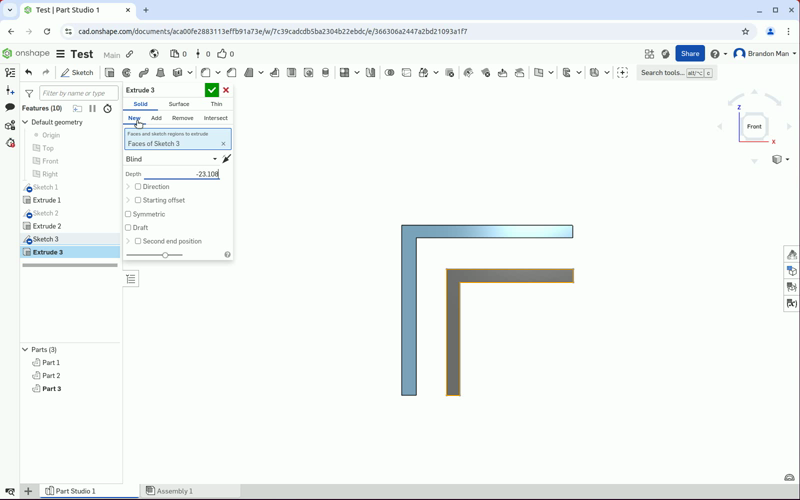
key(enter)
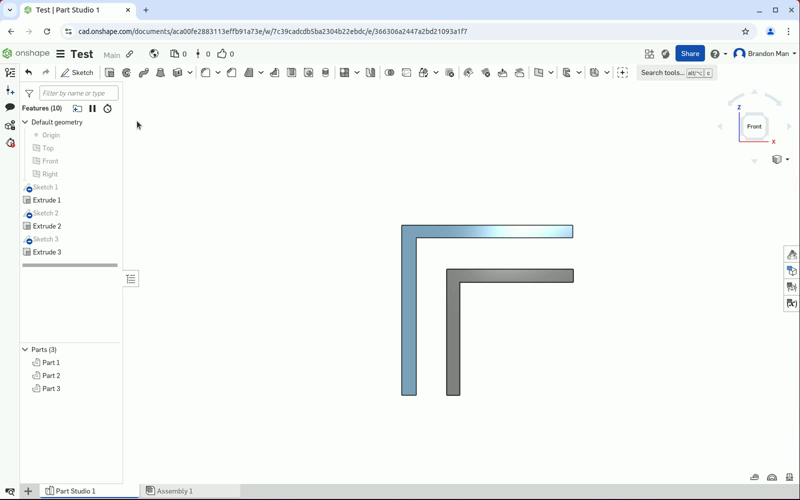
key(shift+h)
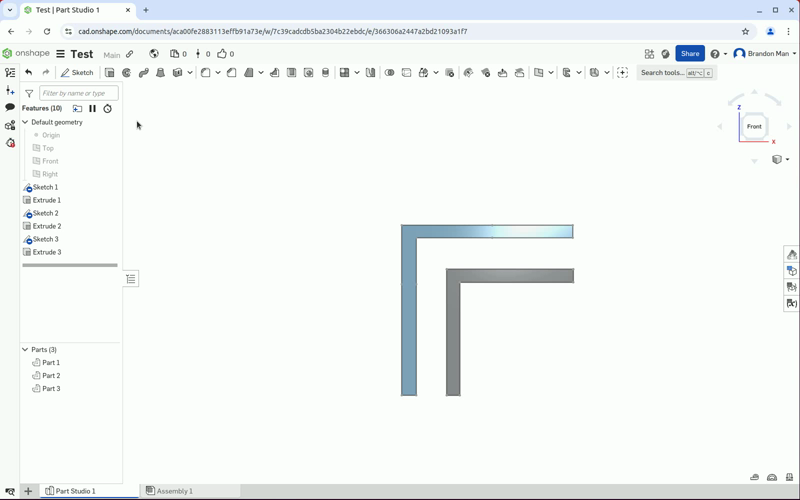
key(shift+h)
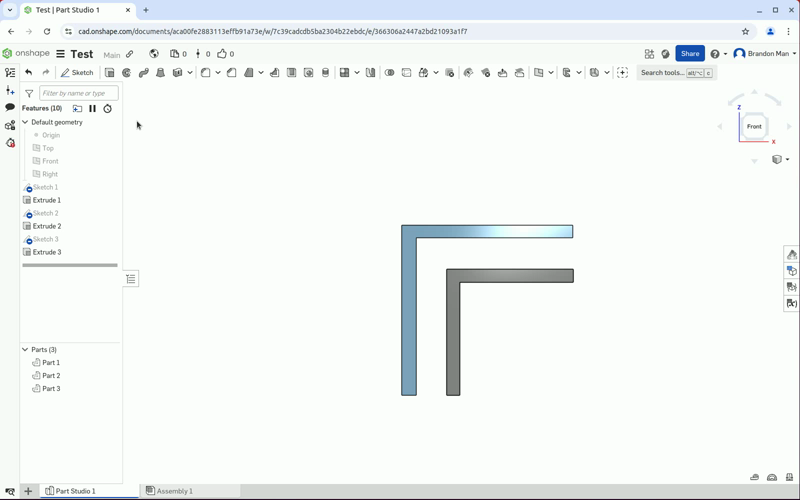
mouse_move(73, 189)
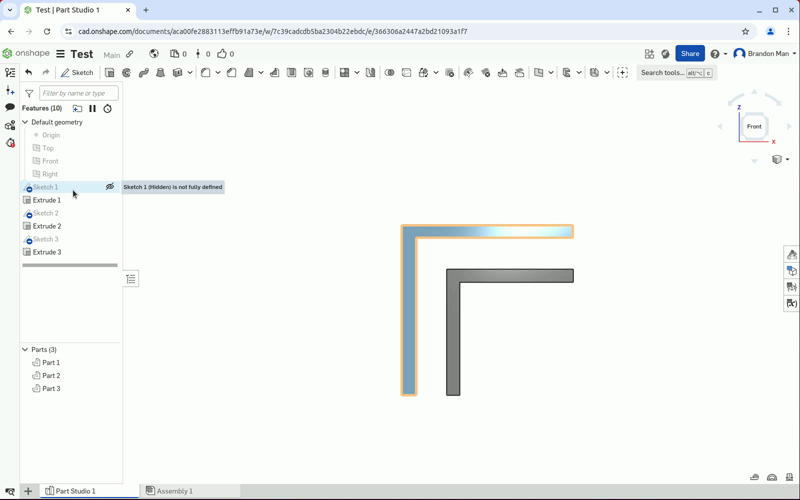
click(73, 189)
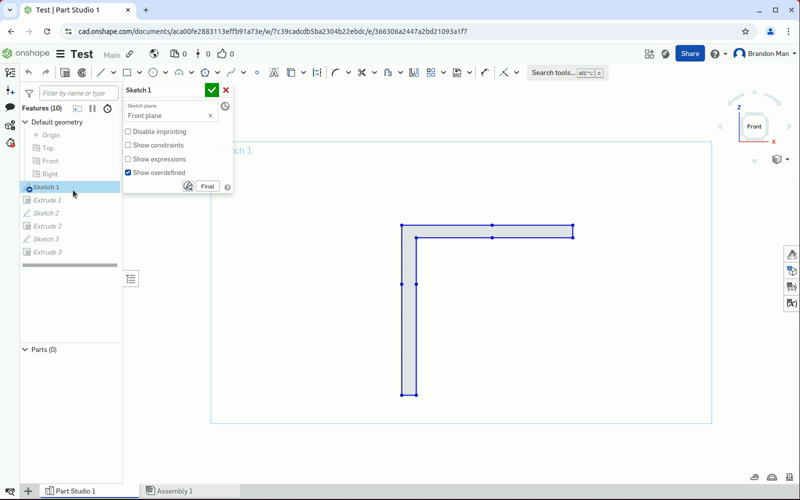
mouse_move(229, 92)
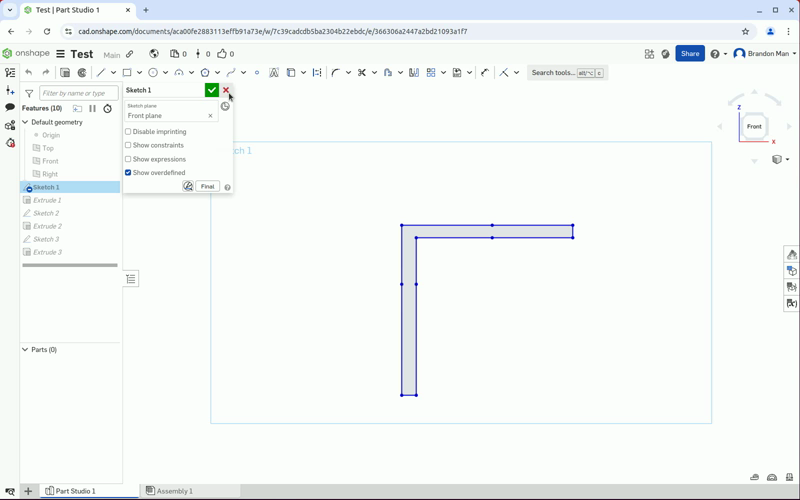
click(229, 92)
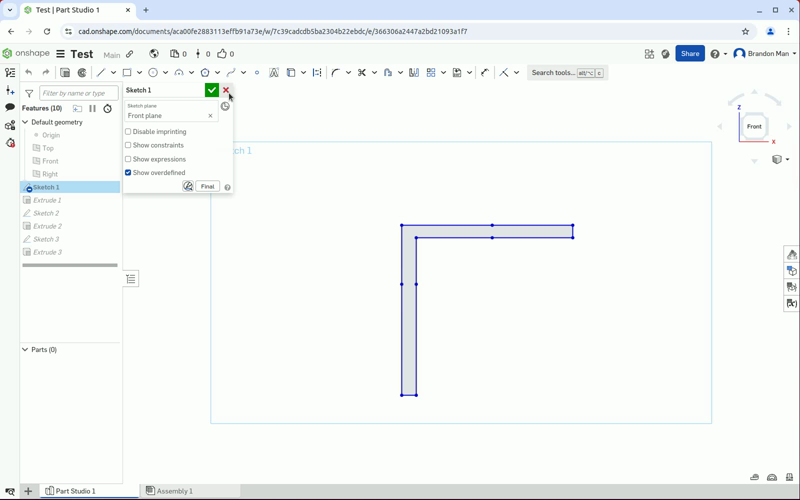
key(shift+s)
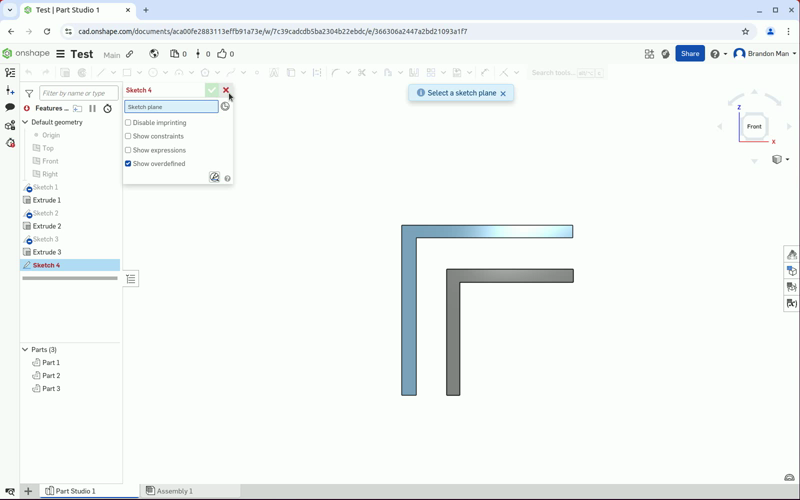
mouse_move(73, 163)
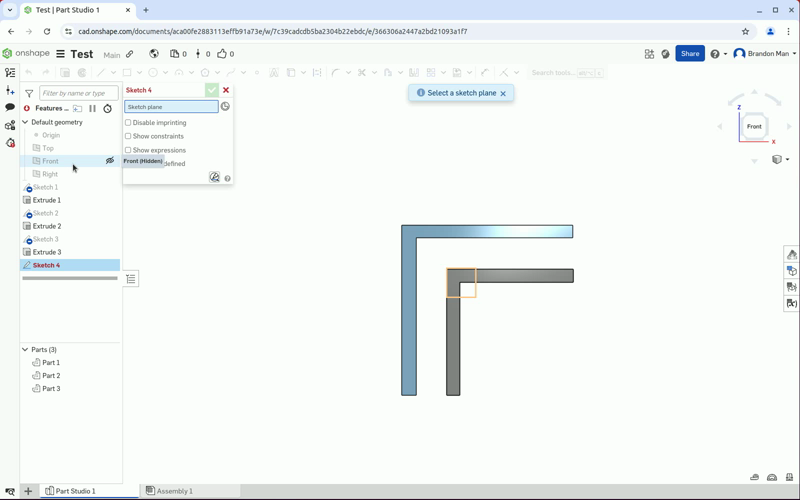
click(73, 163)
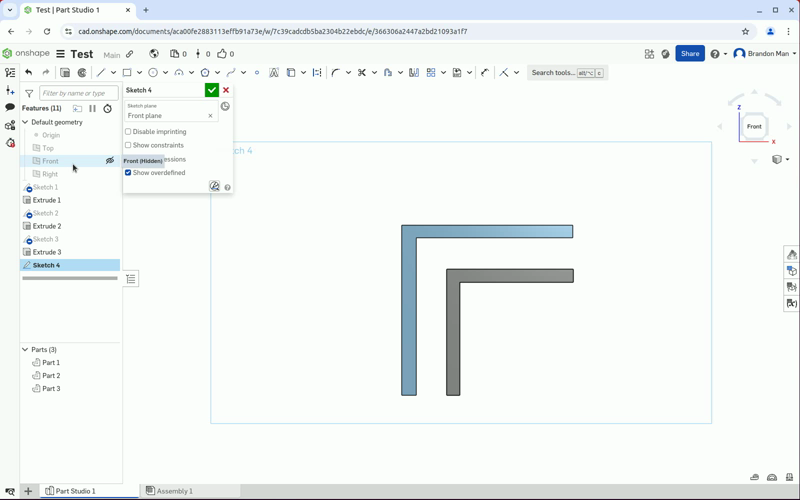
mouse_move(73, 352)
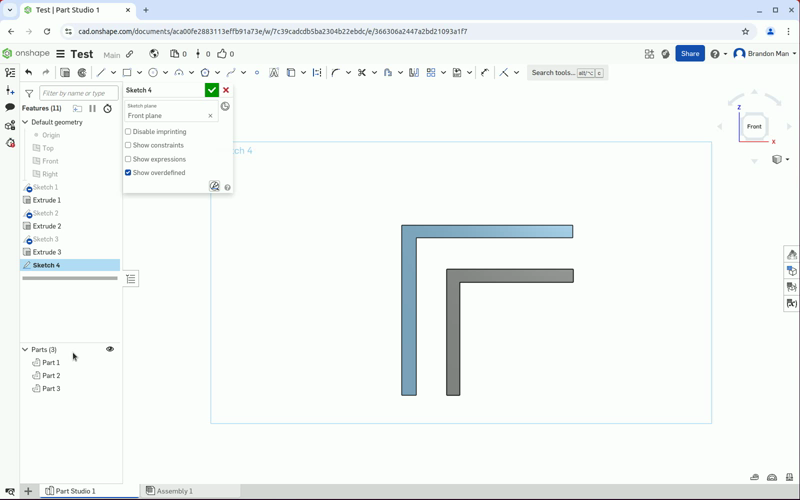
key(y)
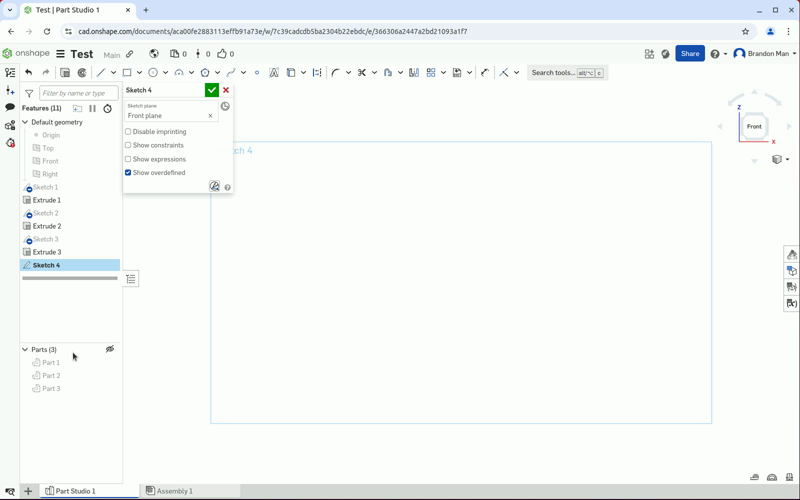
key(l)
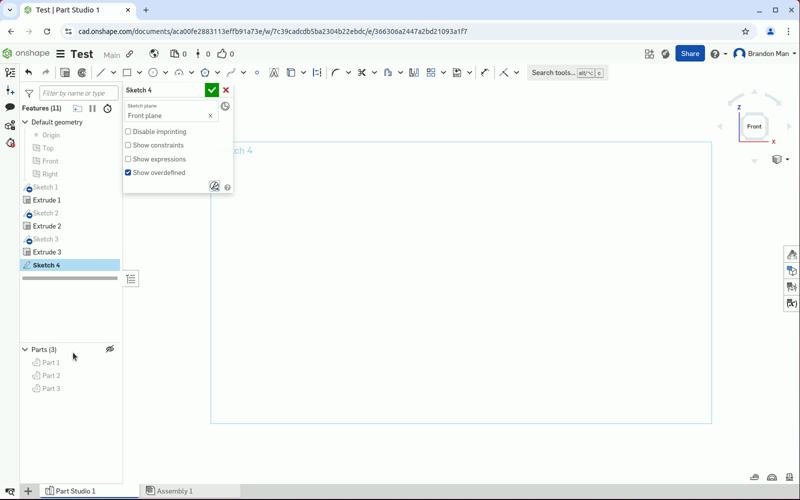
key_down(shift)
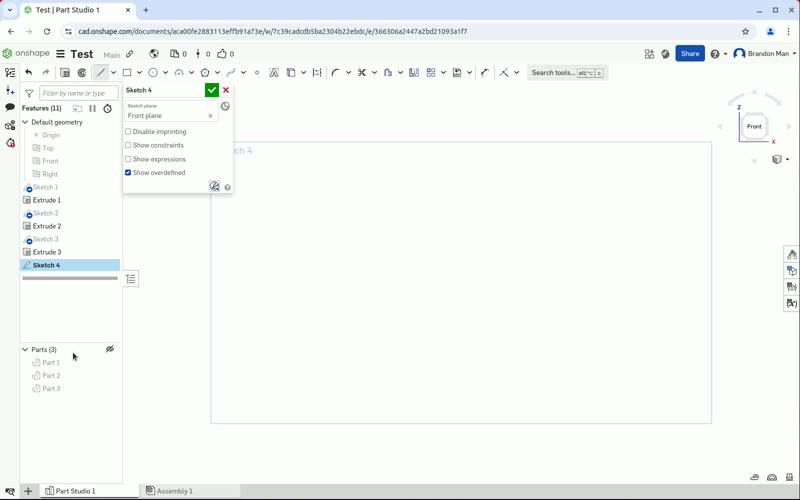
mouse_move(401, 395)
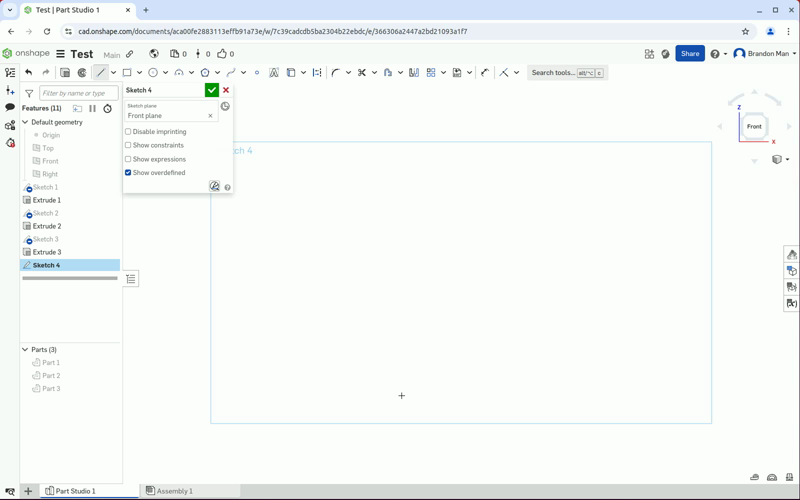
click(401, 395)
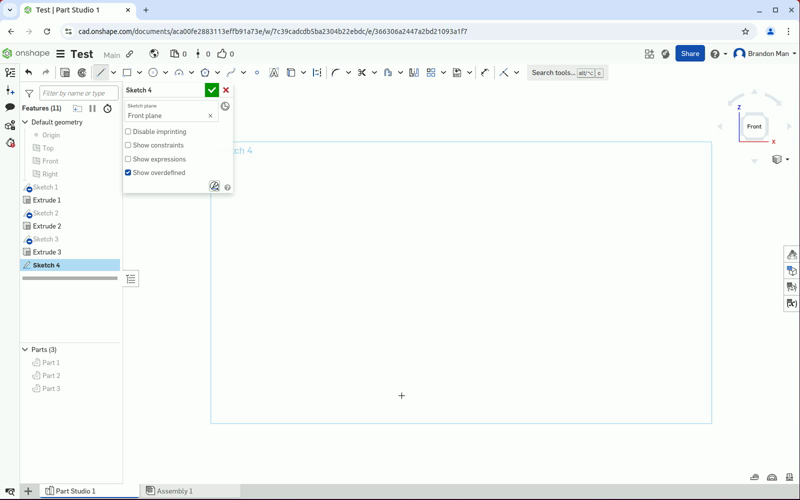
key_up(shift)
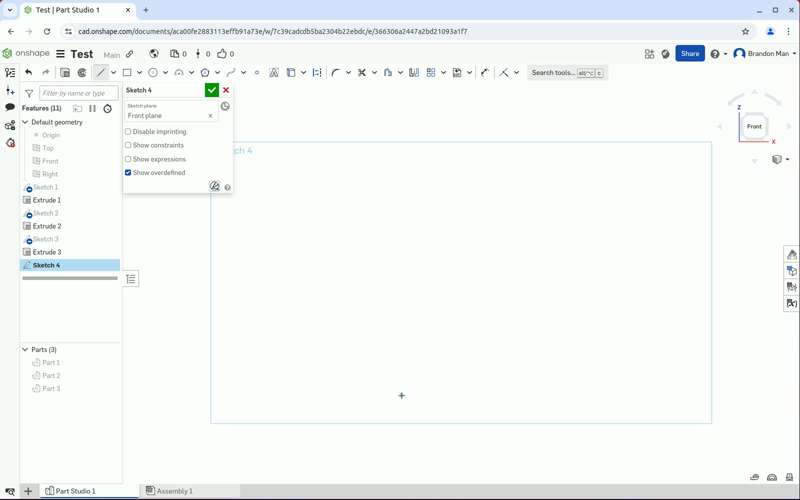
key_down(shift)
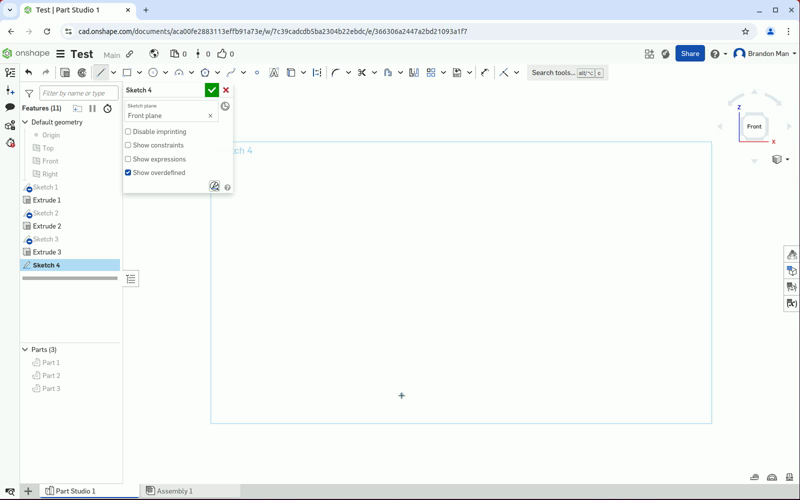
mouse_move(431, 395)
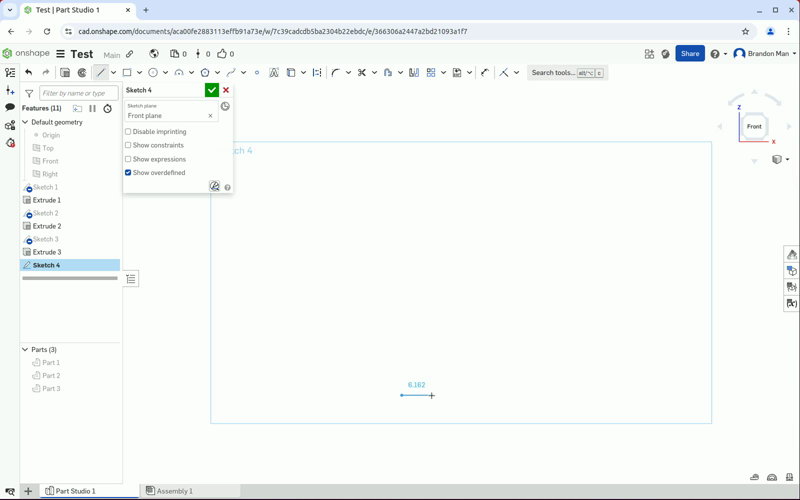
mouse_move(416, 395)
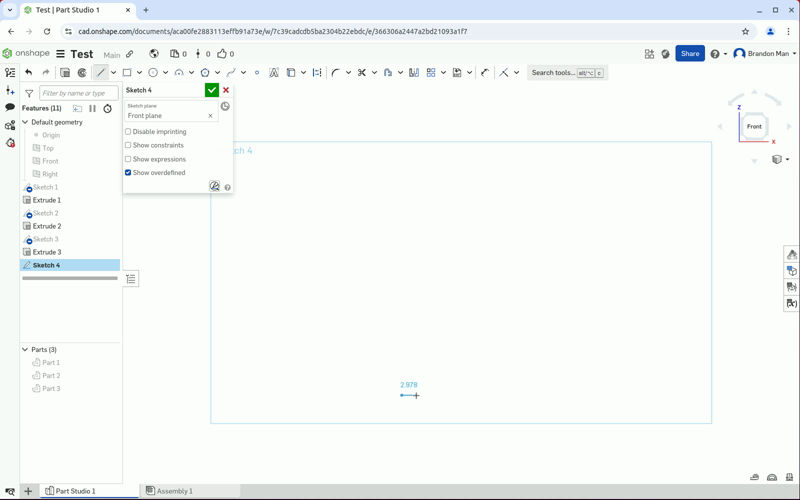
click(416, 395)
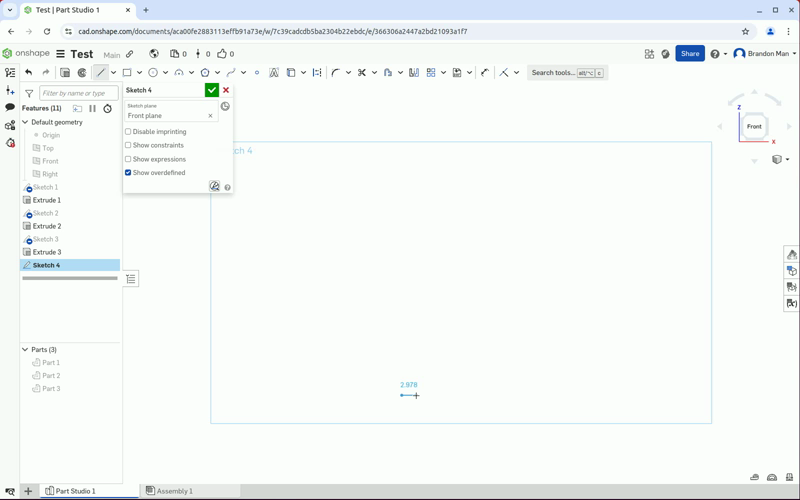
key_up(shift)
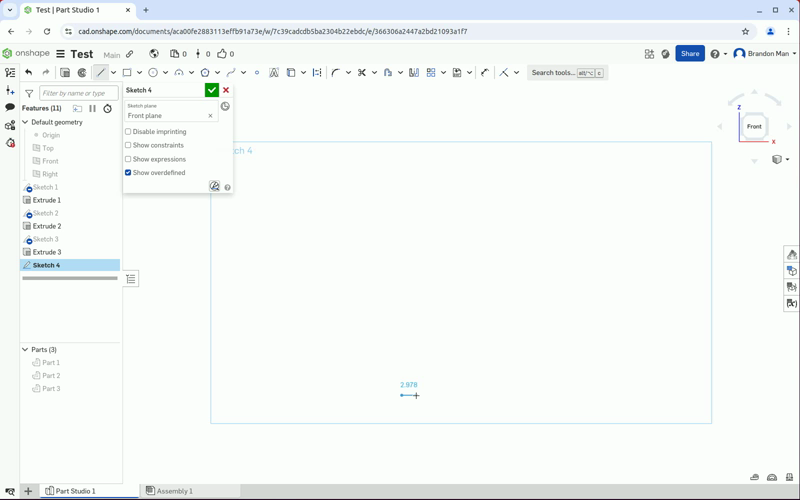
key_down(shift)
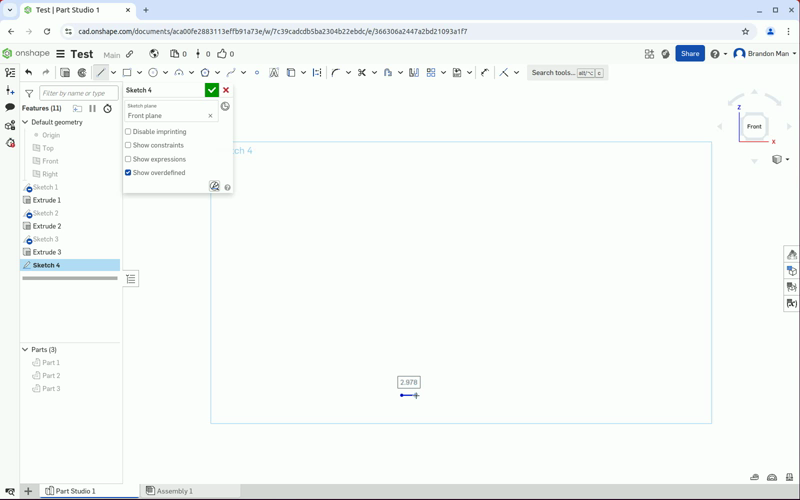
mouse_move(416, 284)
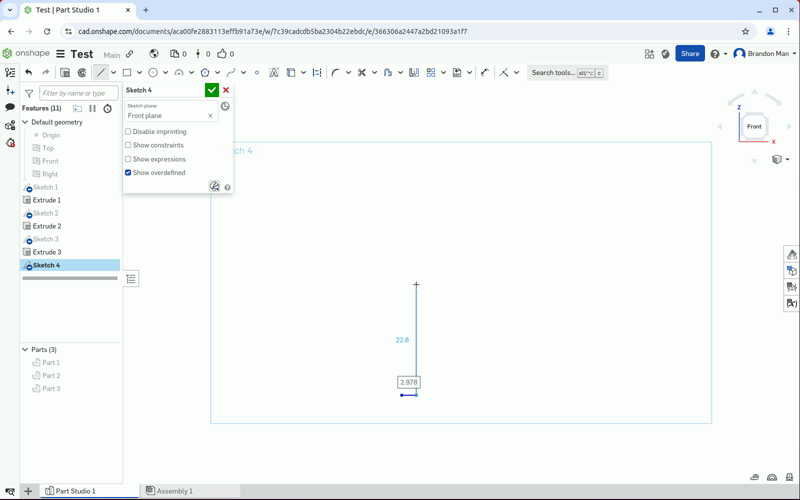
click(416, 284)
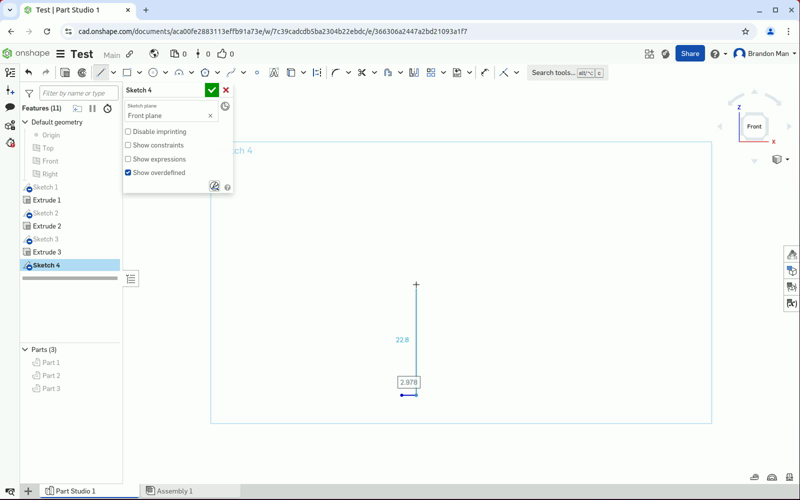
key_up(shift)
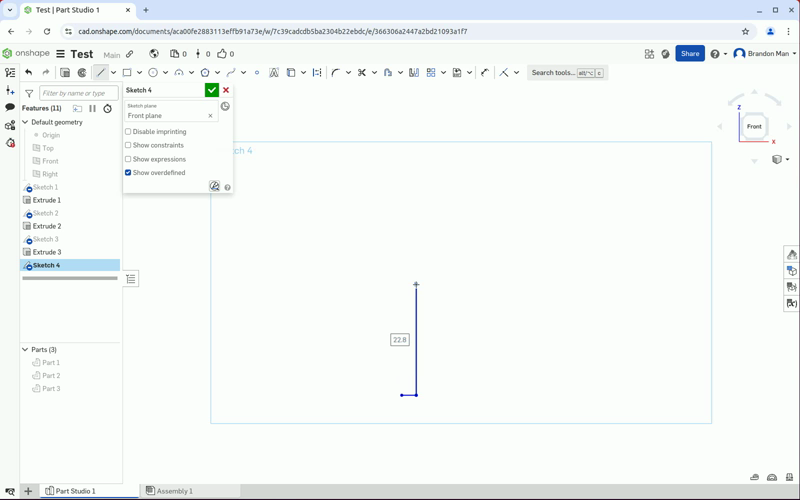
key_down(shift)
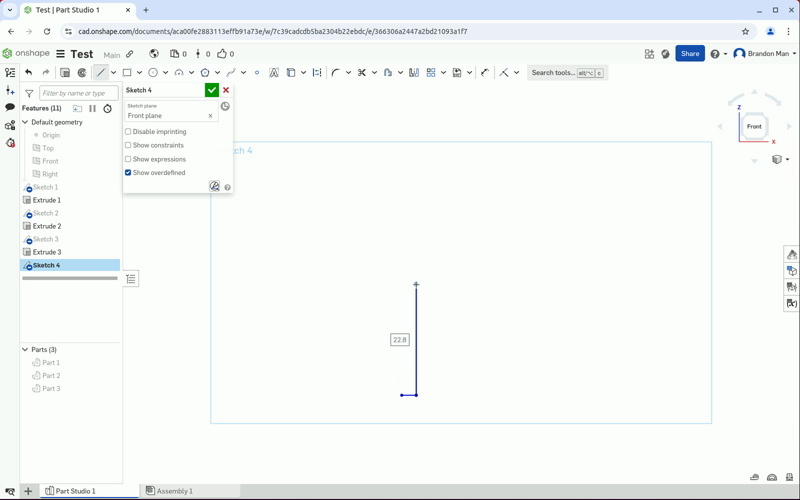
mouse_move(446, 284)
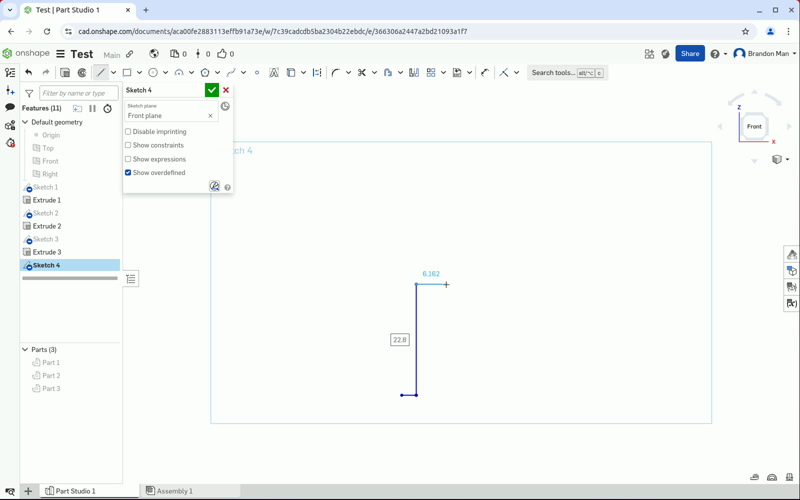
mouse_move(416, 237)
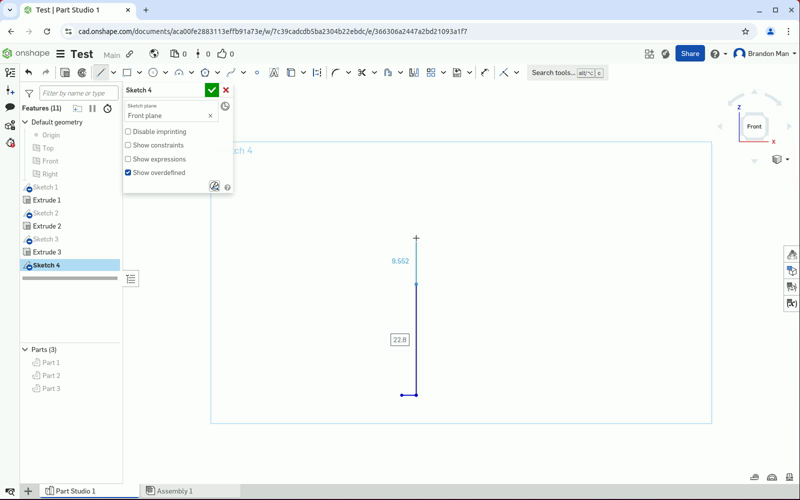
click(416, 237)
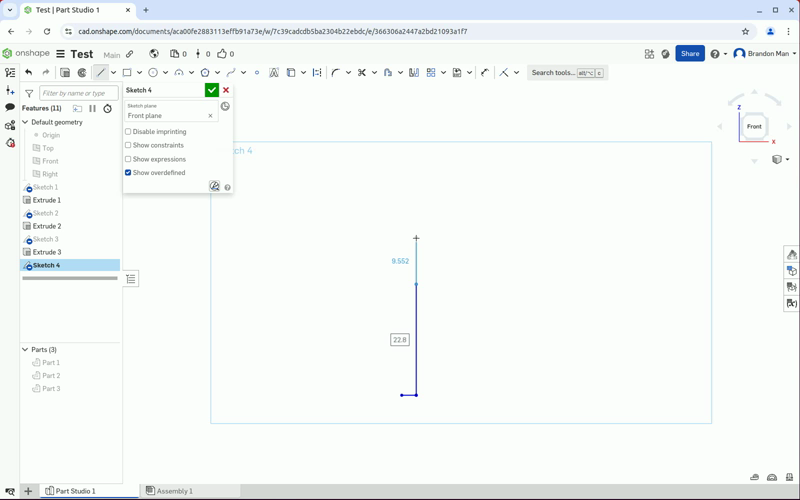
key_up(shift)
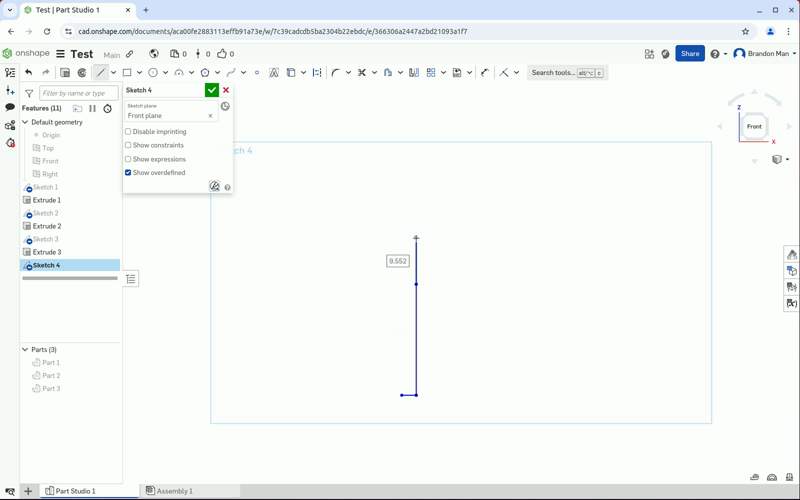
key_down(shift)
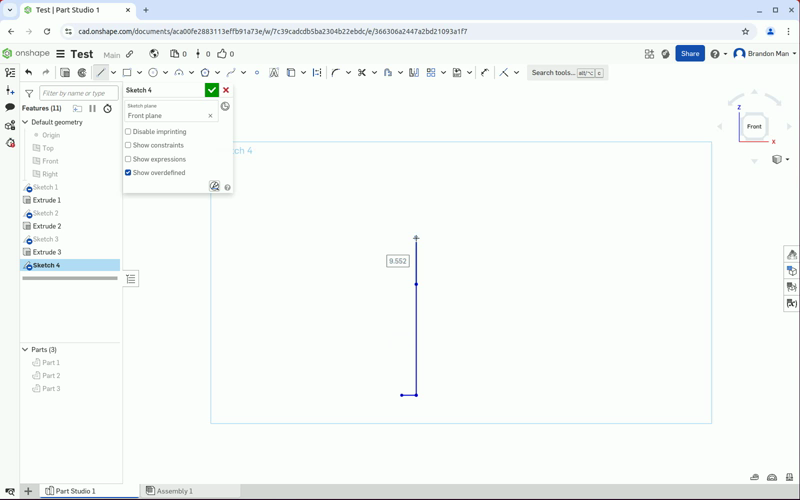
mouse_move(492, 237)
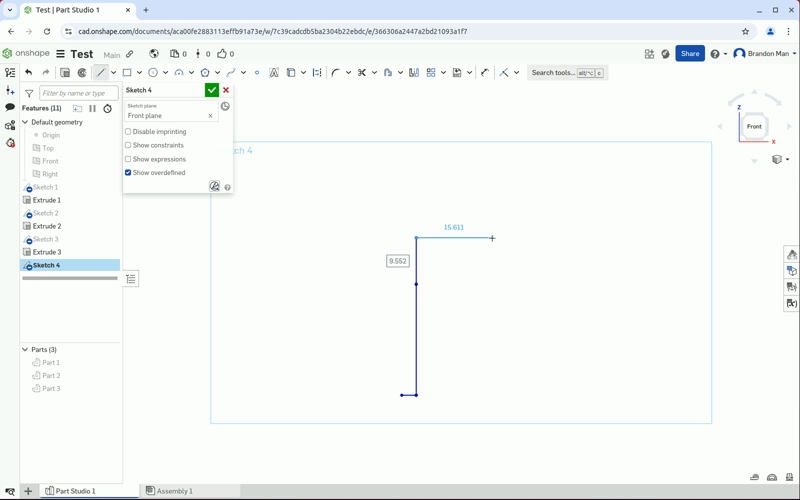
click(492, 237)
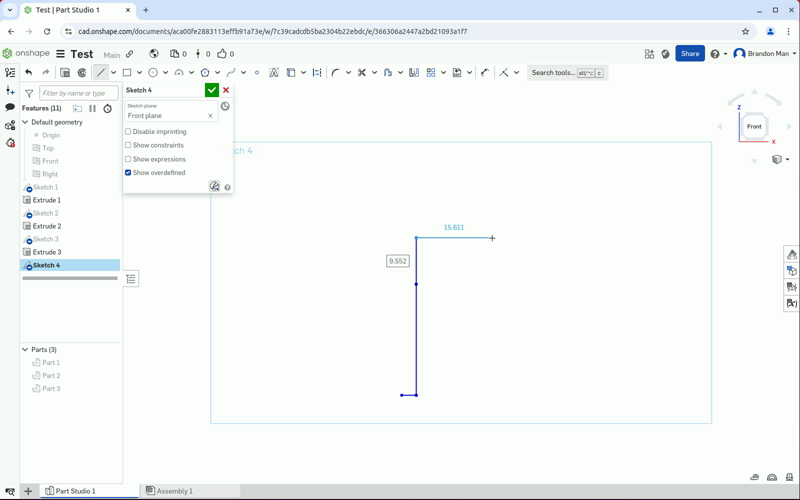
key_up(shift)
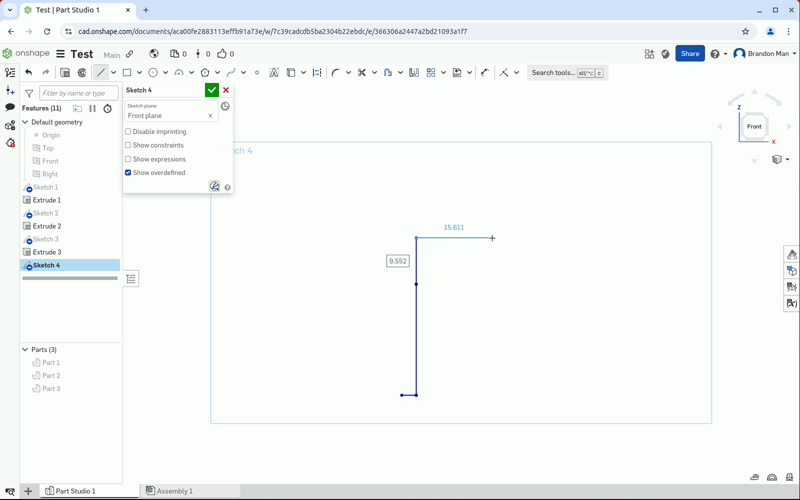
key_down(shift)
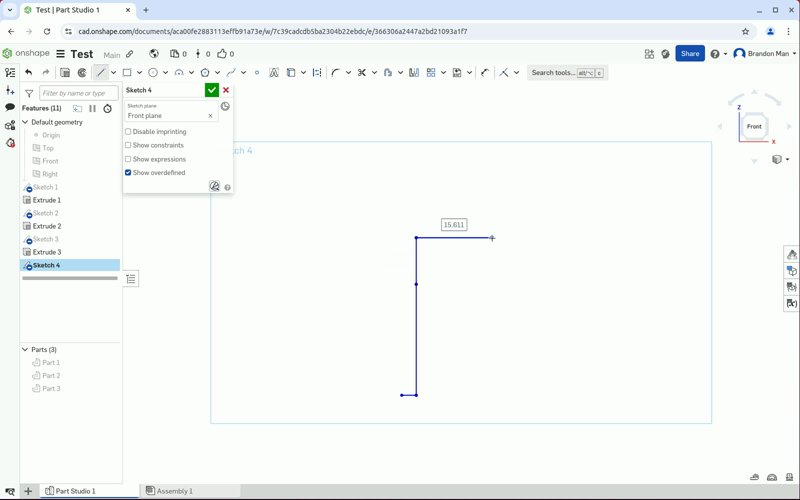
mouse_move(572, 237)
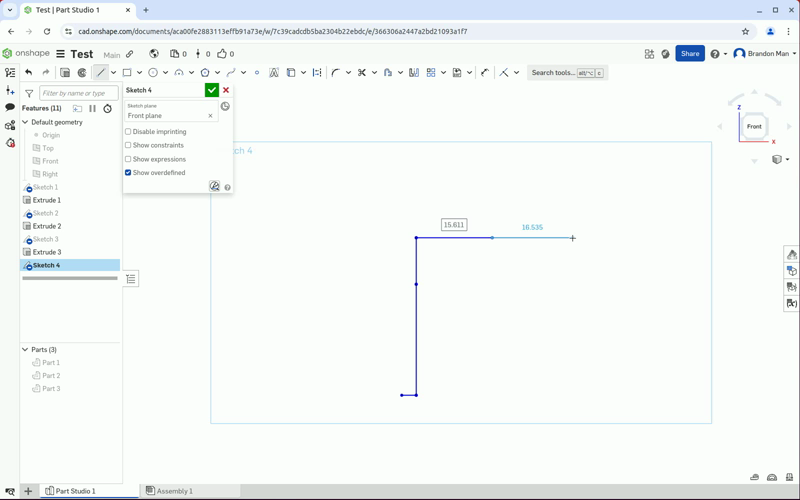
click(572, 237)
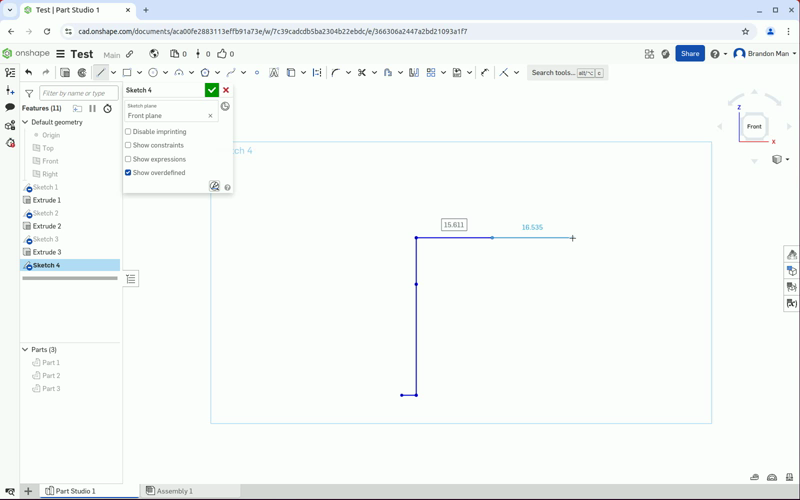
key_up(shift)
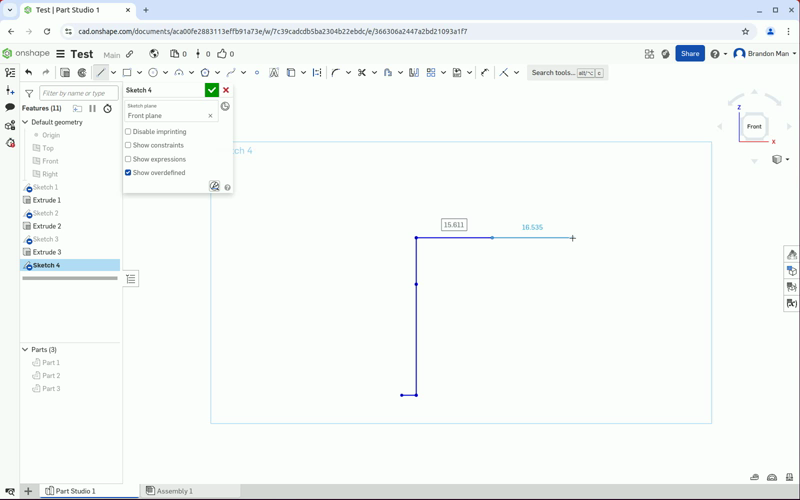
key_down(shift)
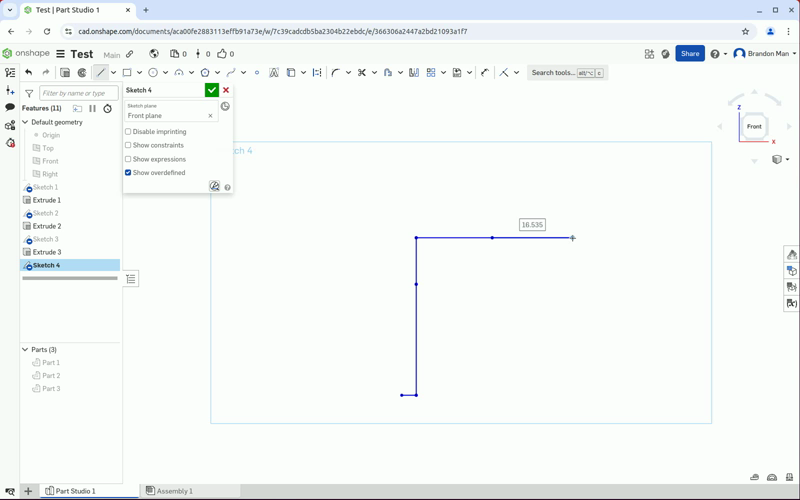
mouse_move(589, 237)
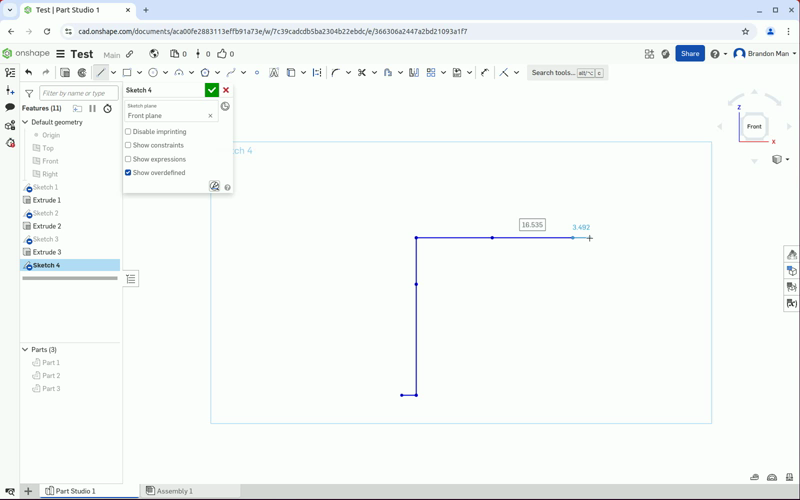
mouse_move(572, 225)
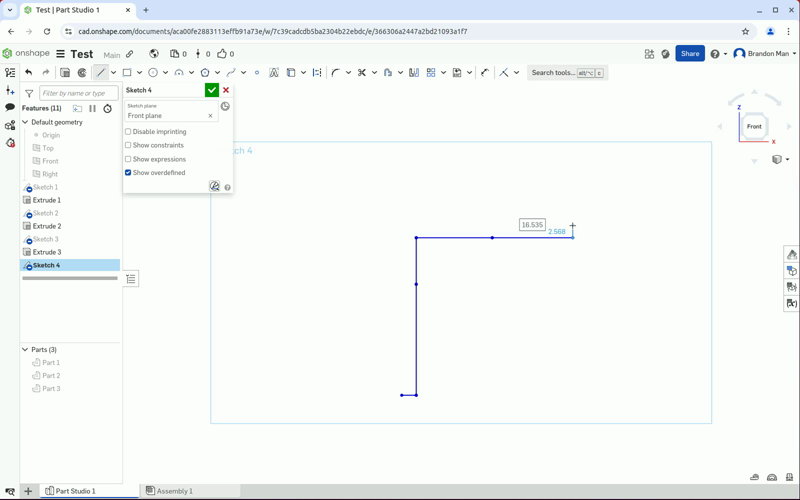
click(572, 225)
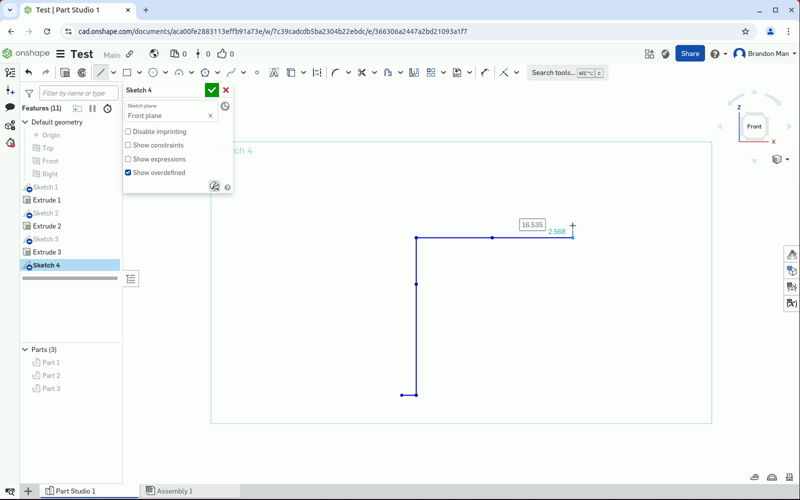
key_up(shift)
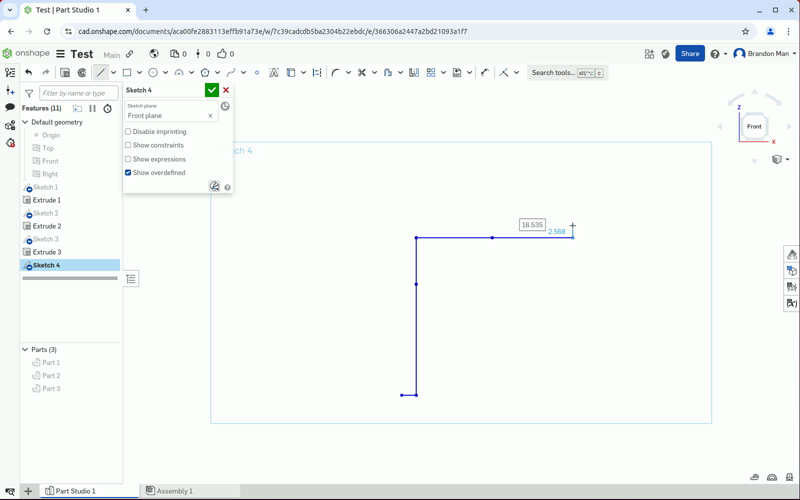
key_down(shift)
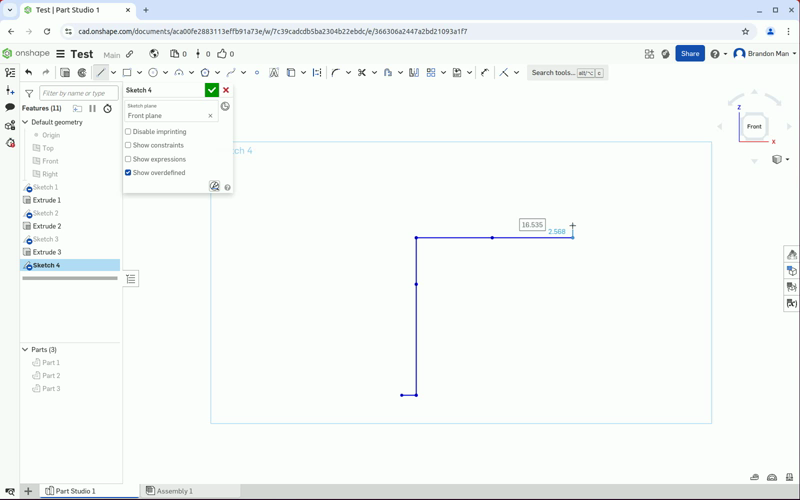
mouse_move(492, 225)
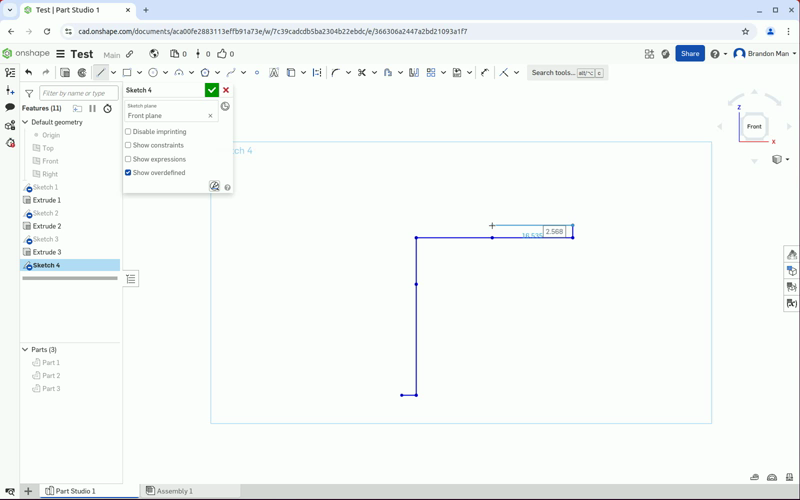
click(492, 225)
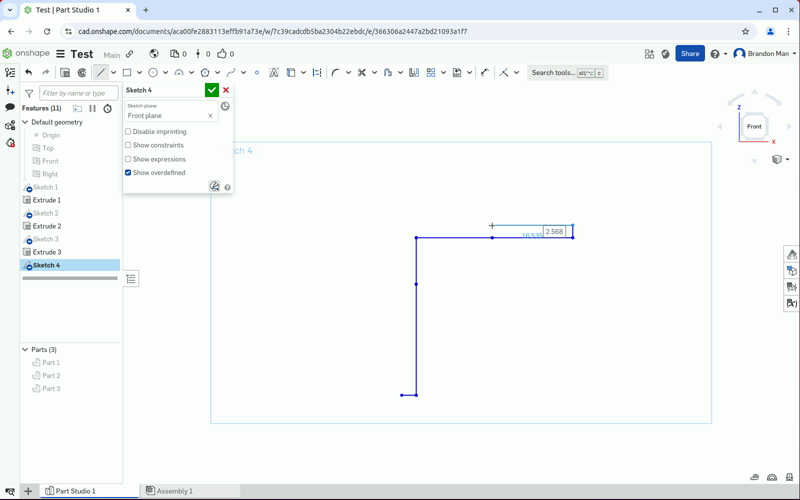
key_up(shift)
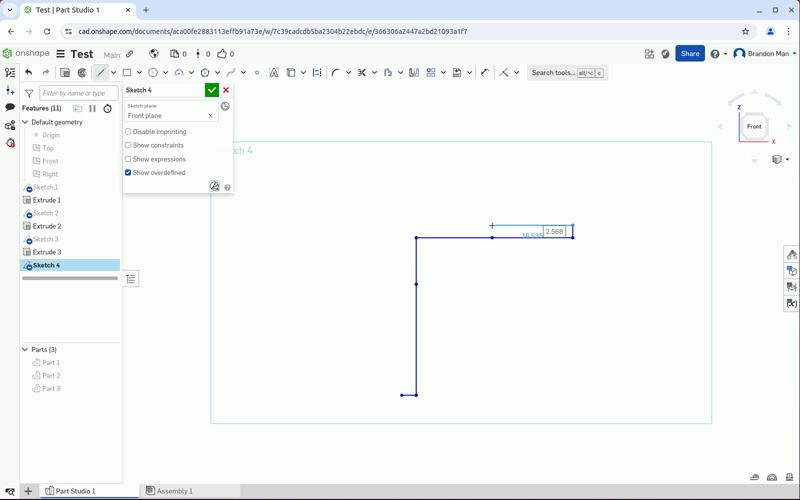
key_down(shift)
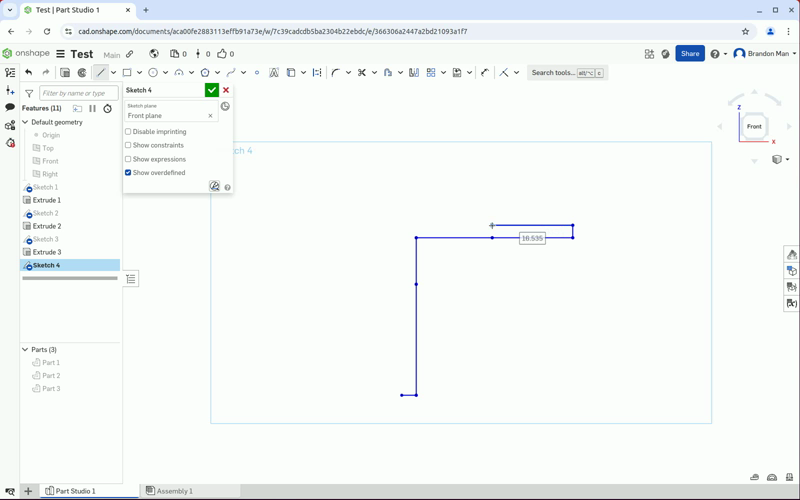
mouse_move(401, 225)
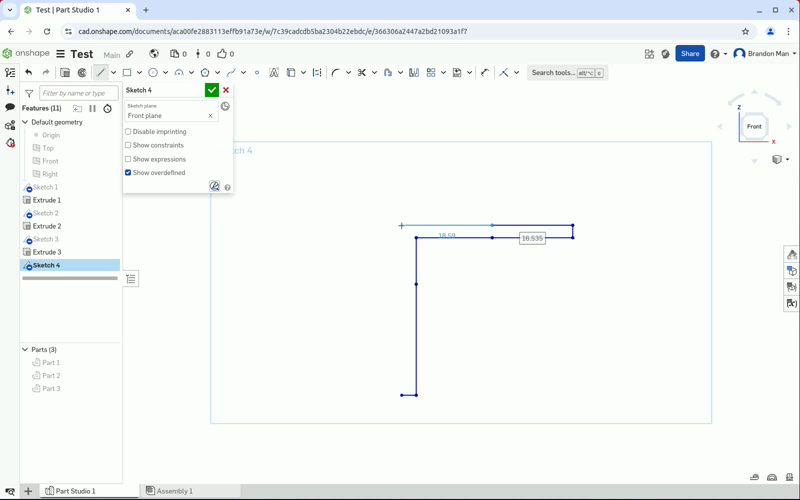
click(401, 225)
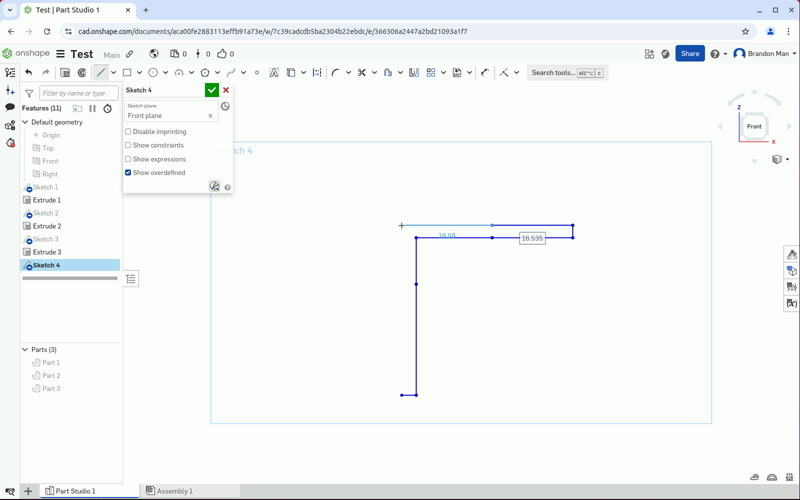
key_up(shift)
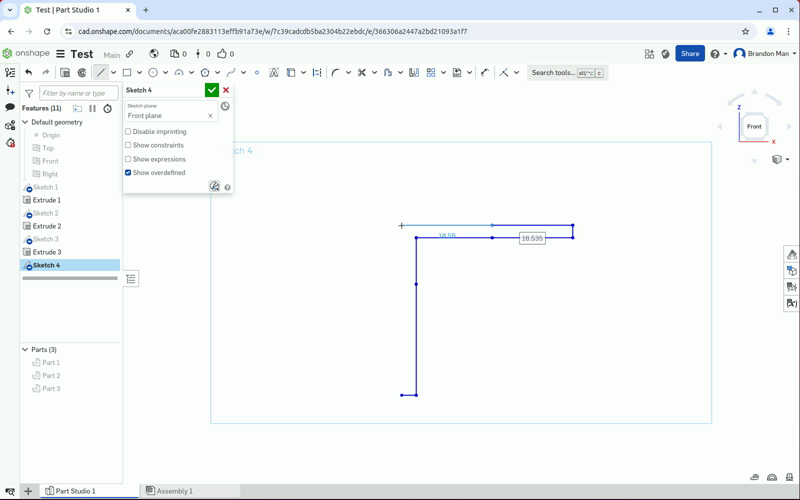
key_down(shift)
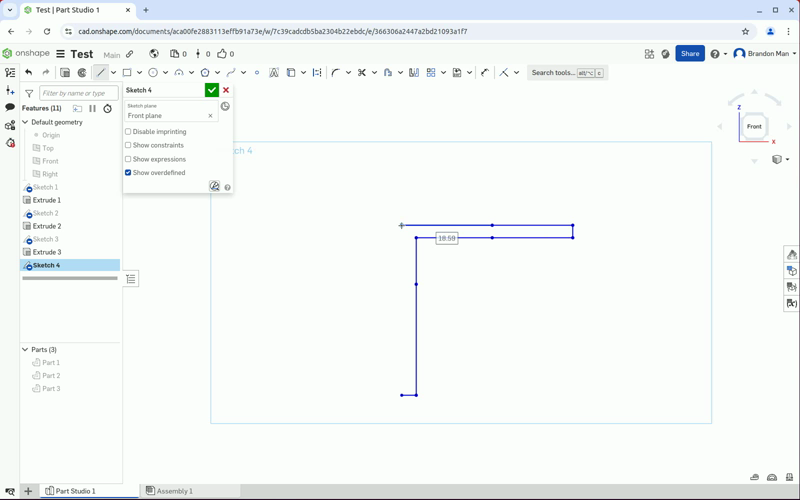
mouse_move(431, 225)
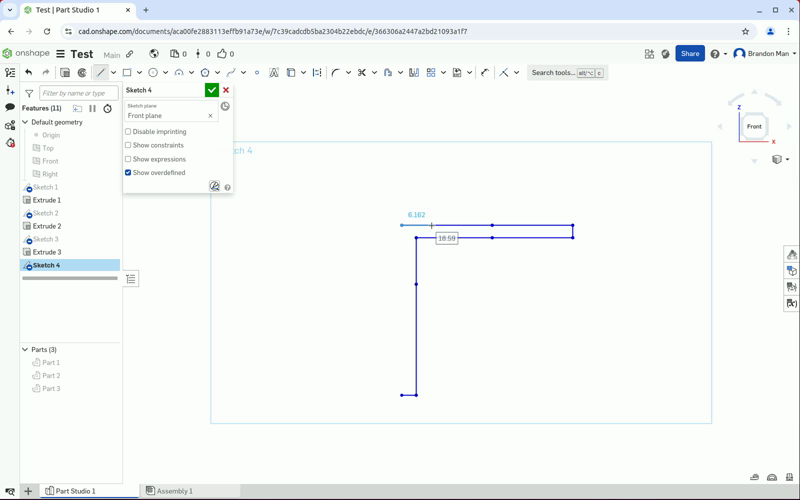
mouse_move(401, 284)
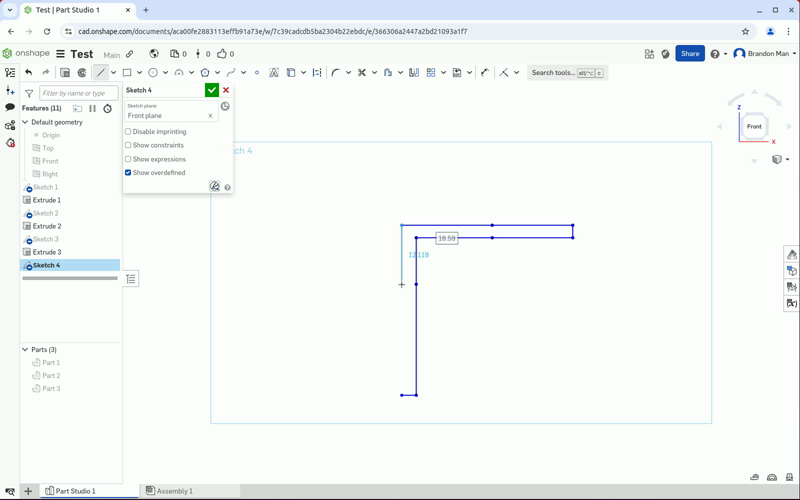
click(401, 284)
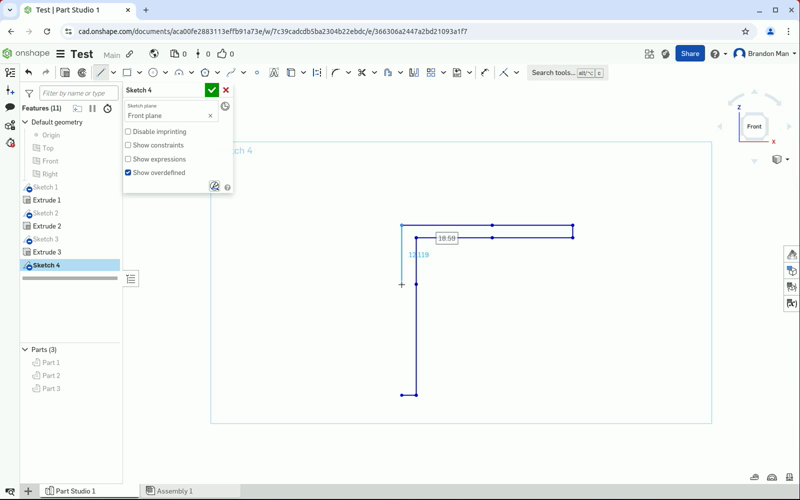
key_up(shift)
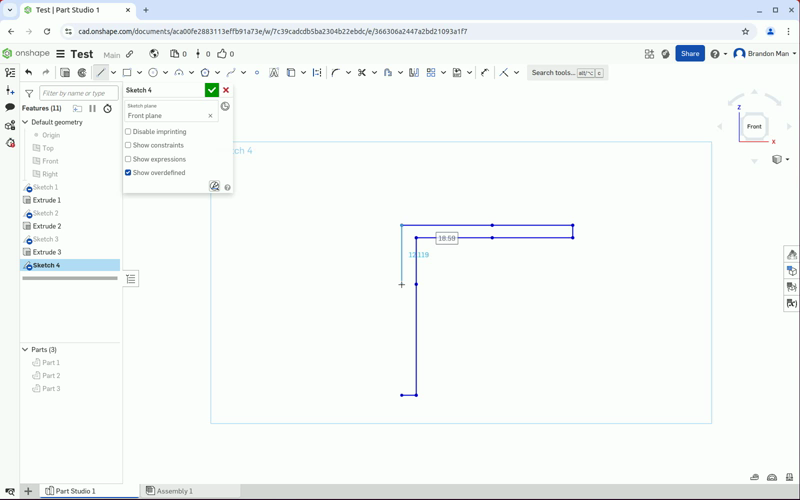
key_down(shift)
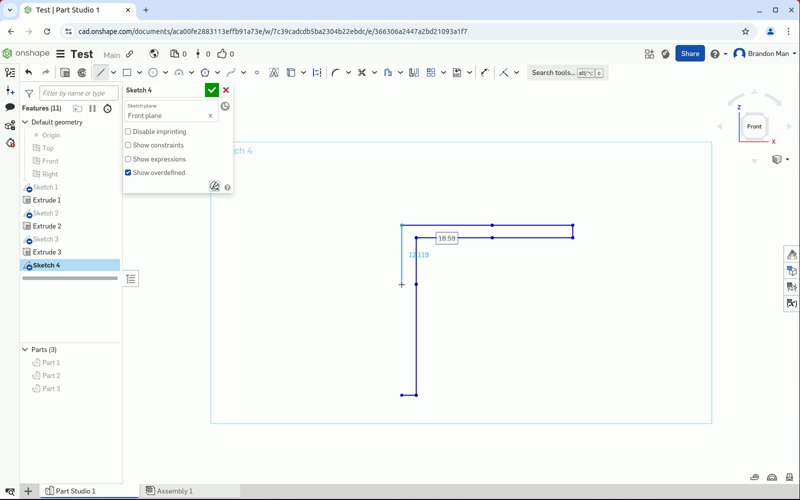
mouse_move(401, 395)
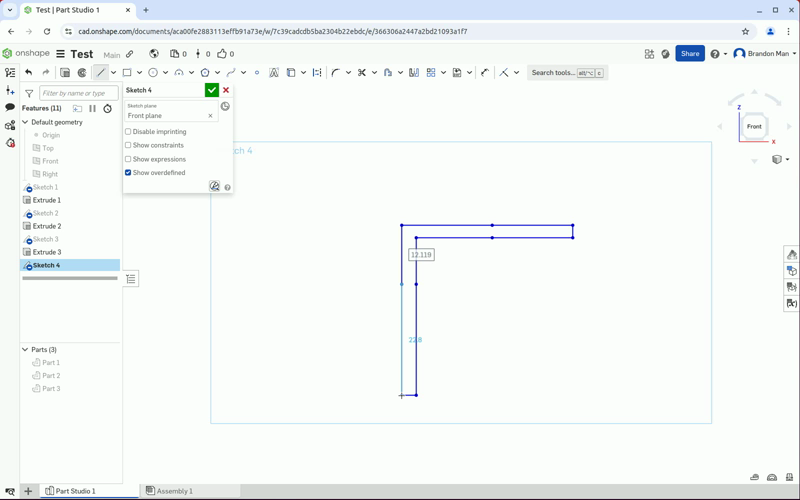
key_up(shift)
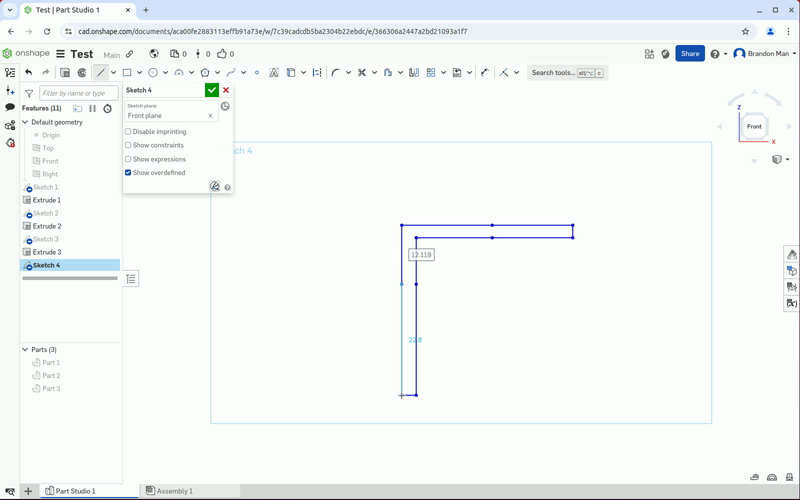
click(401, 395)
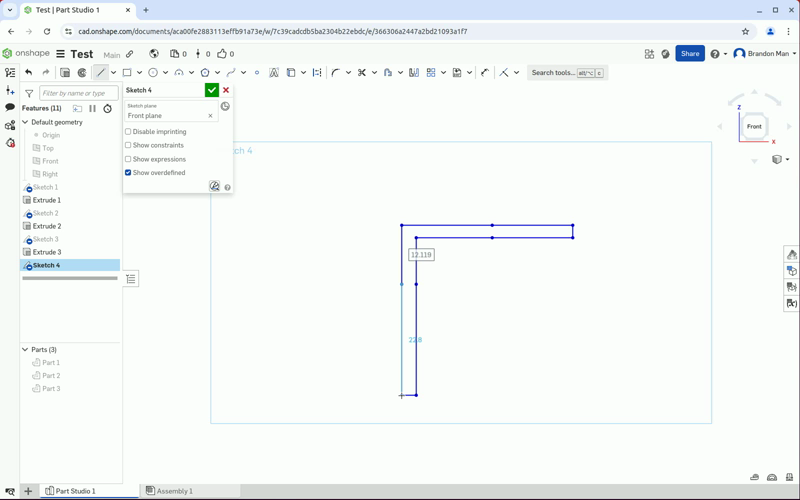
key(esc)
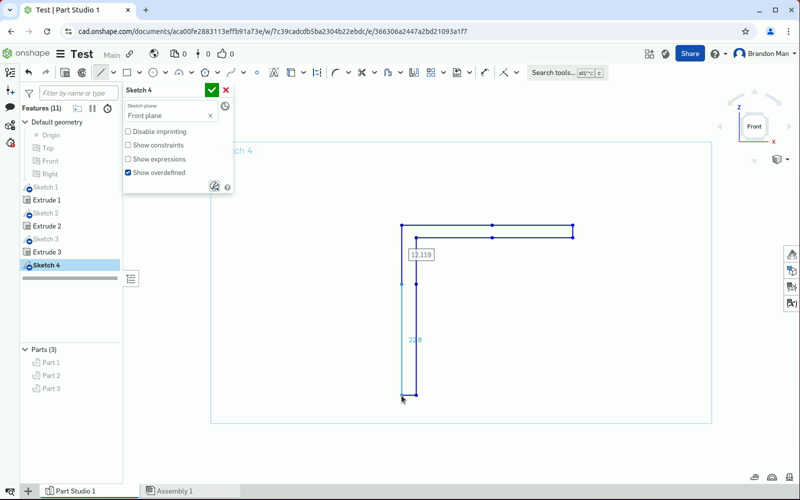
mouse_move(520, 232)
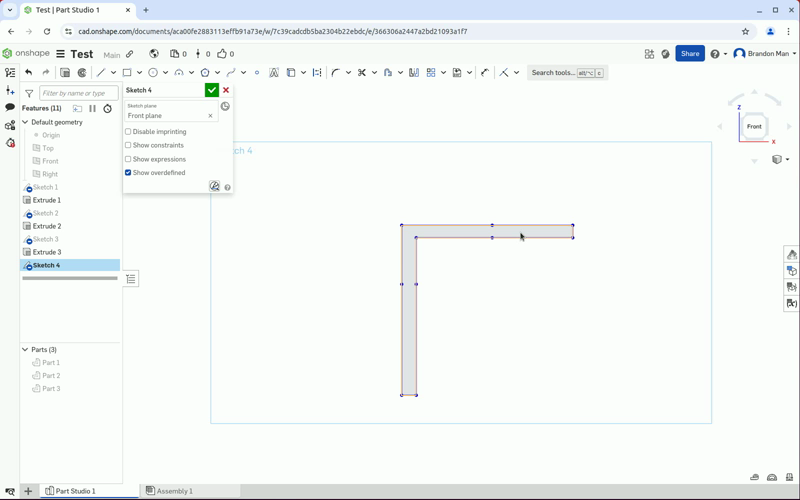
click(520, 232)
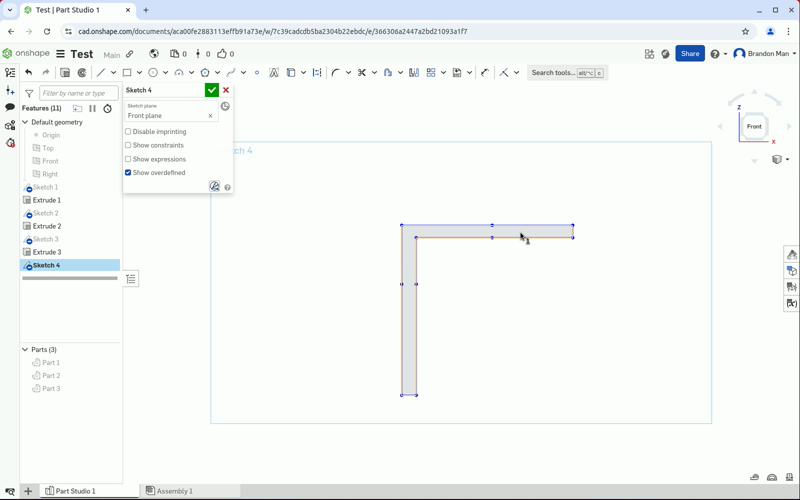
mouse_move(73, 352)
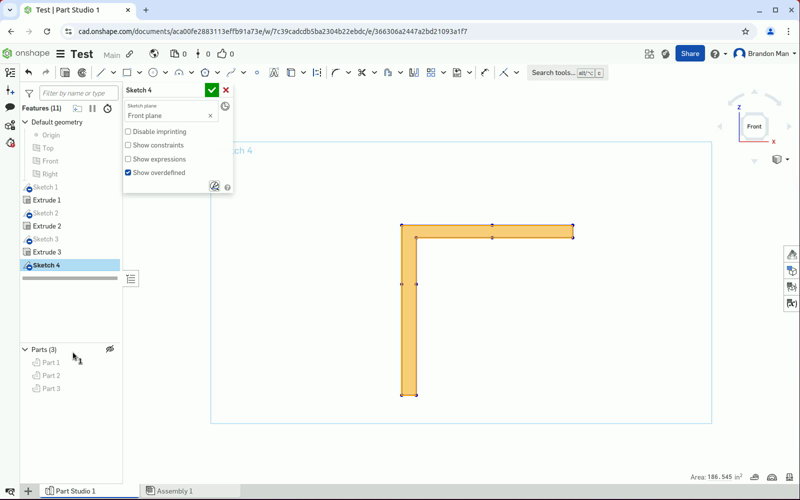
key(shift+y)
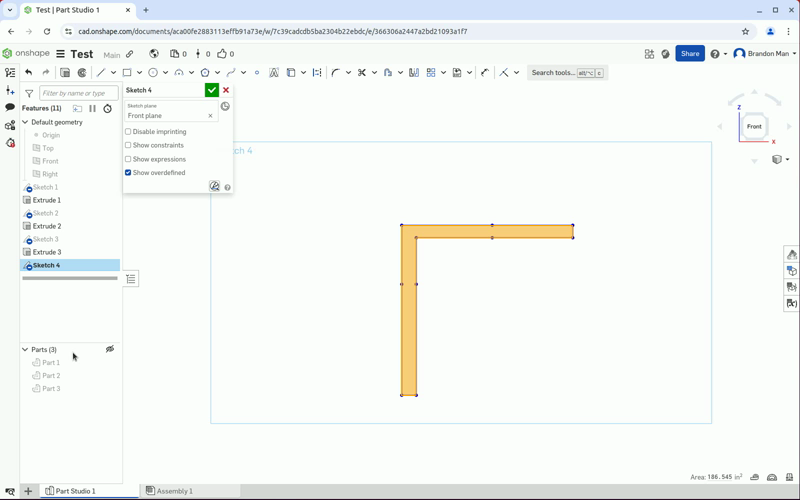
key(shift+e)
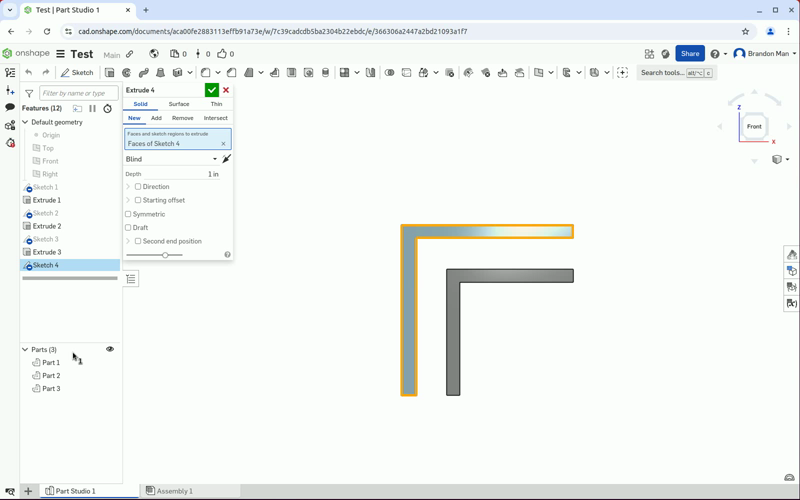
mouse_move(143, 106)
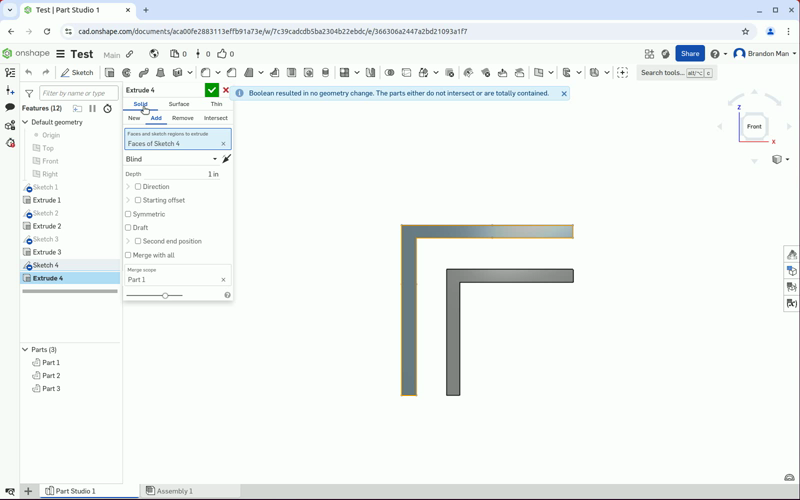
click(143, 106)
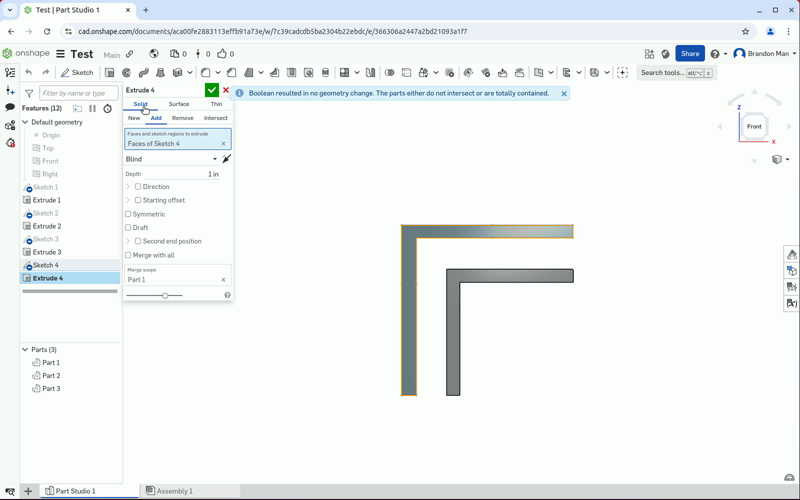
mouse_move(137, 120)
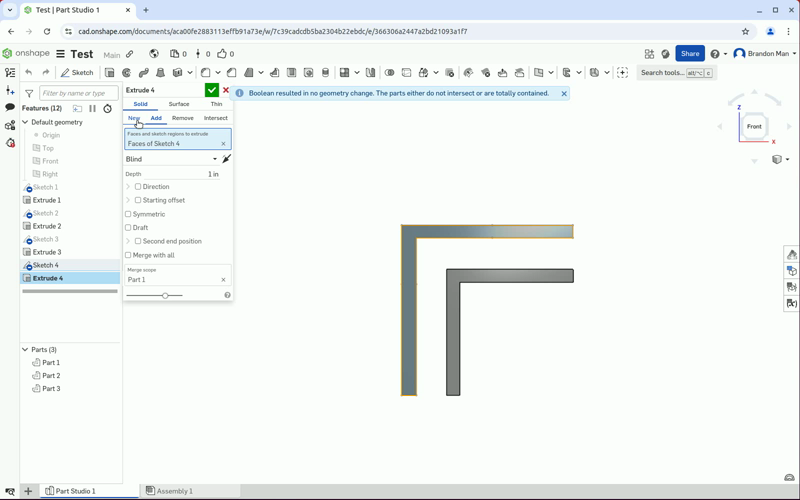
click(137, 120)
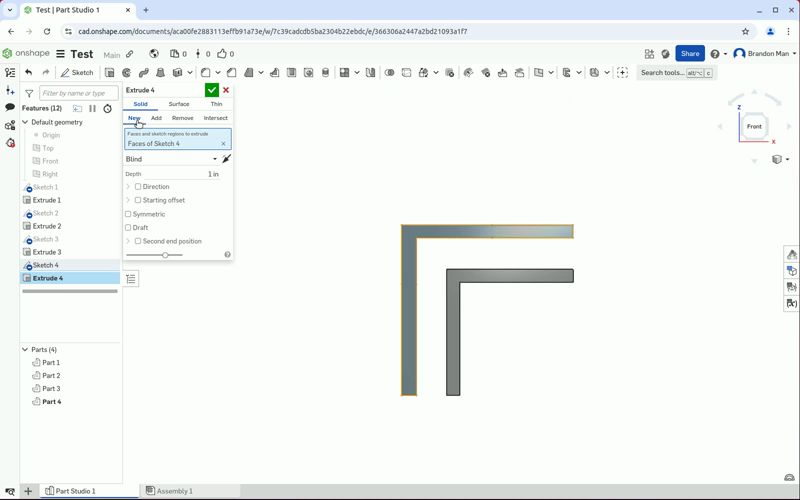
key(tab, 4)
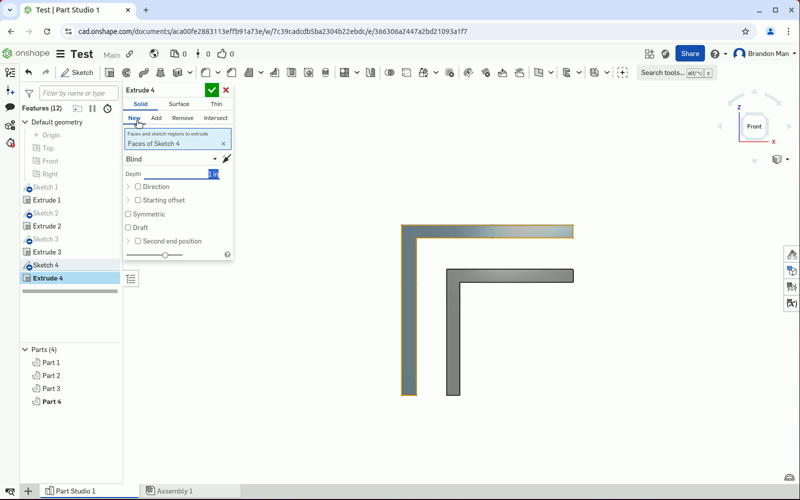
text(-23.108)
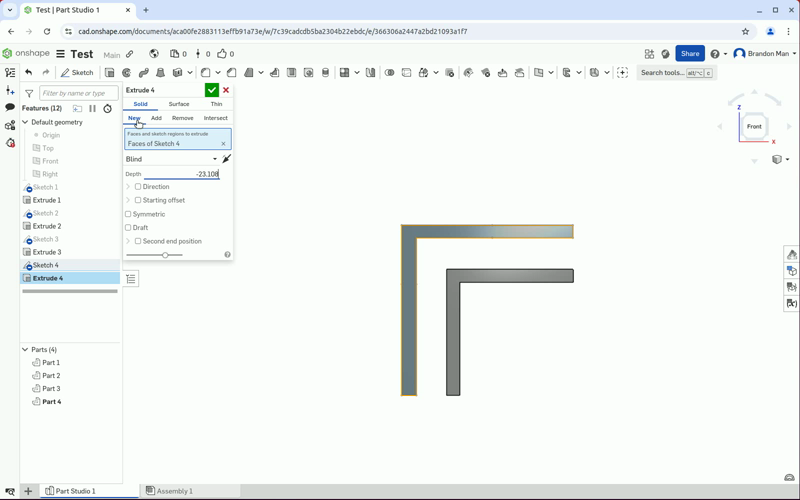
key(enter)
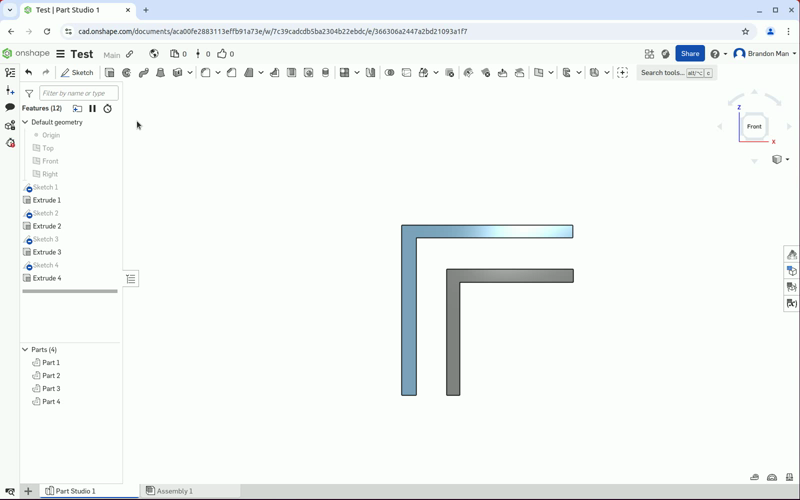
key(shift+h)
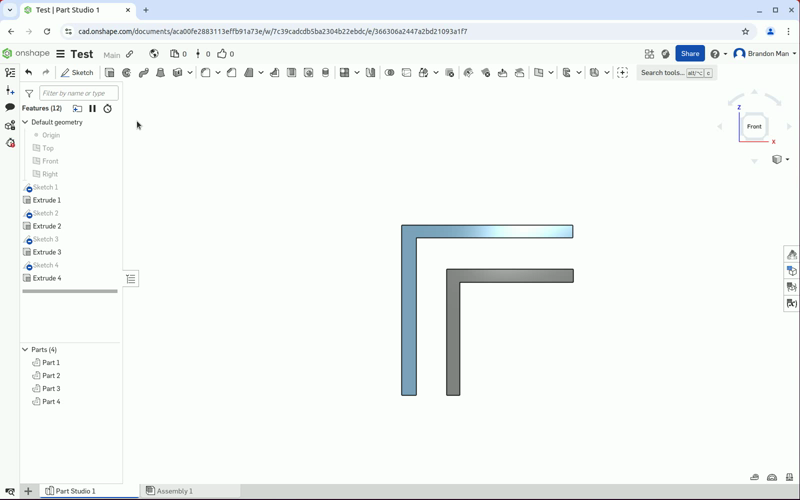
key(shift+h)
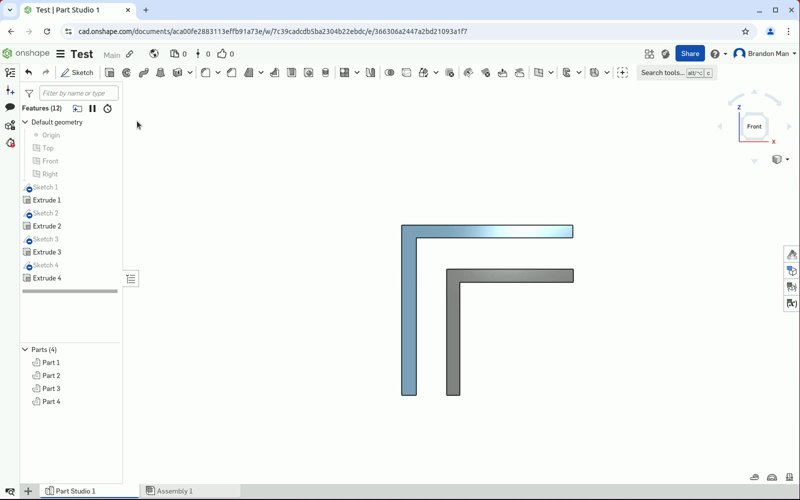
mouse_move(73, 189)
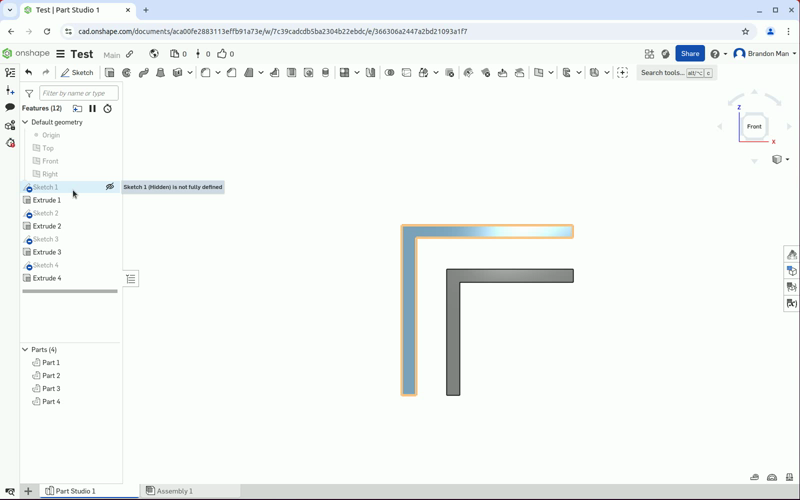
click(73, 189)
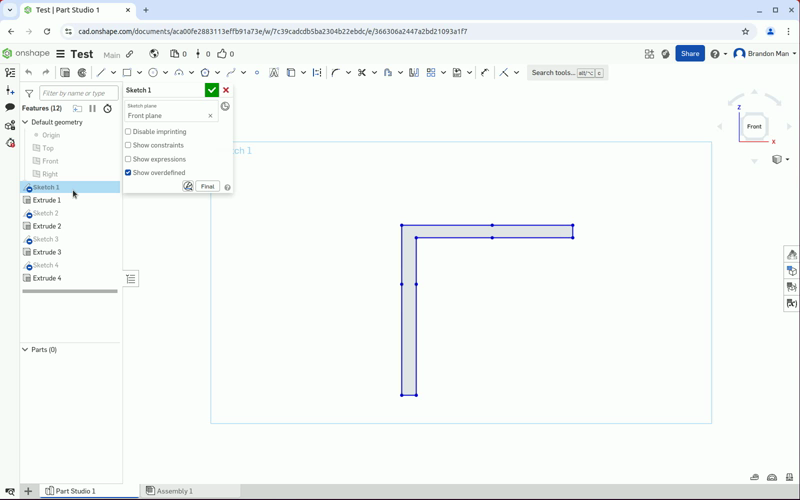
mouse_move(229, 92)
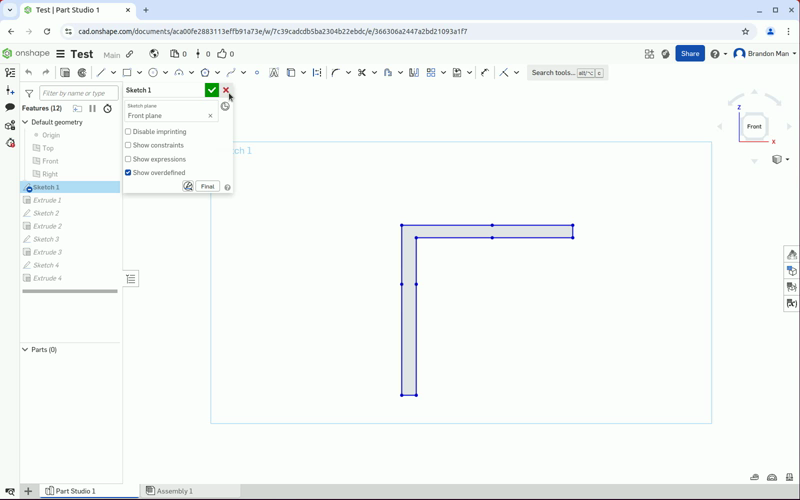
click(229, 92)
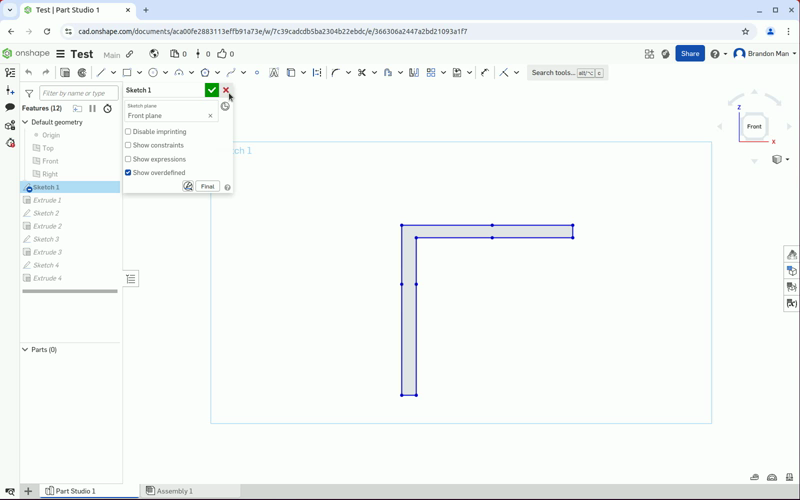
key(shift+s)
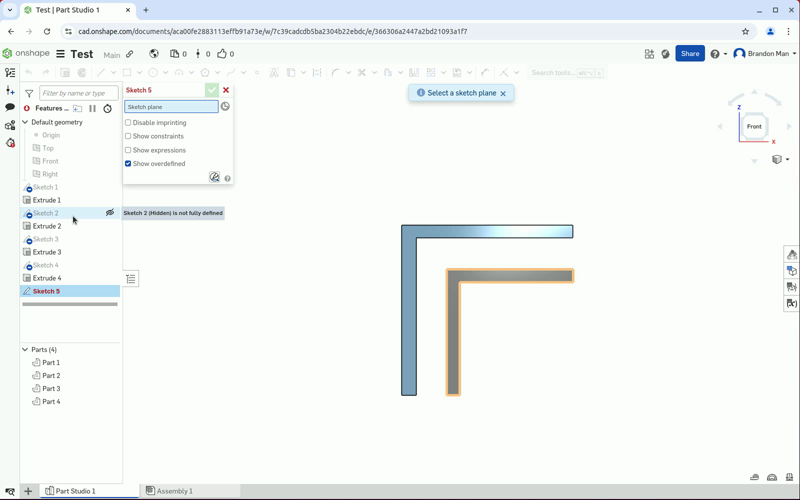
scroll(3)
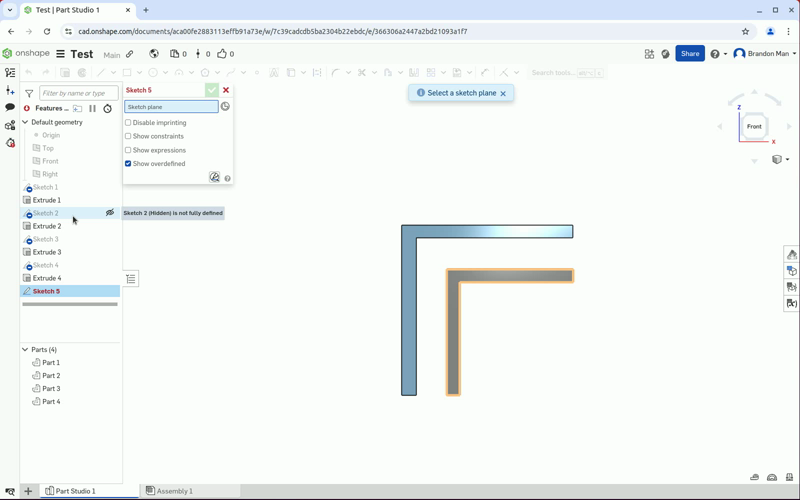
mouse_move(73, 163)
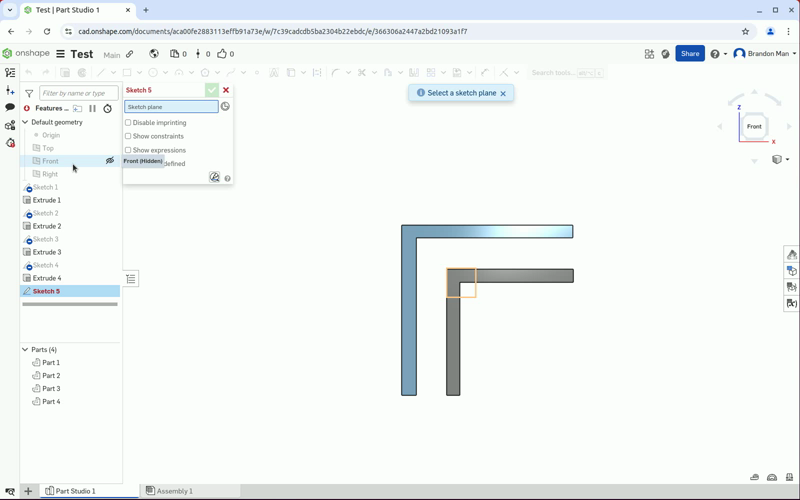
click(73, 163)
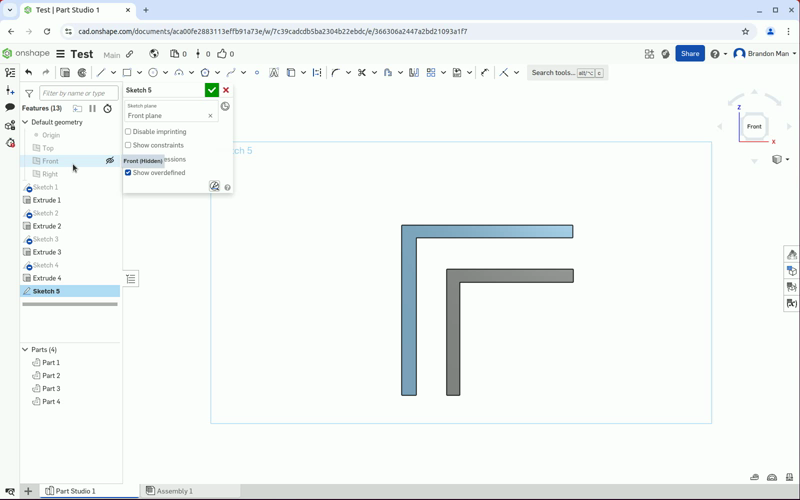
mouse_move(73, 352)
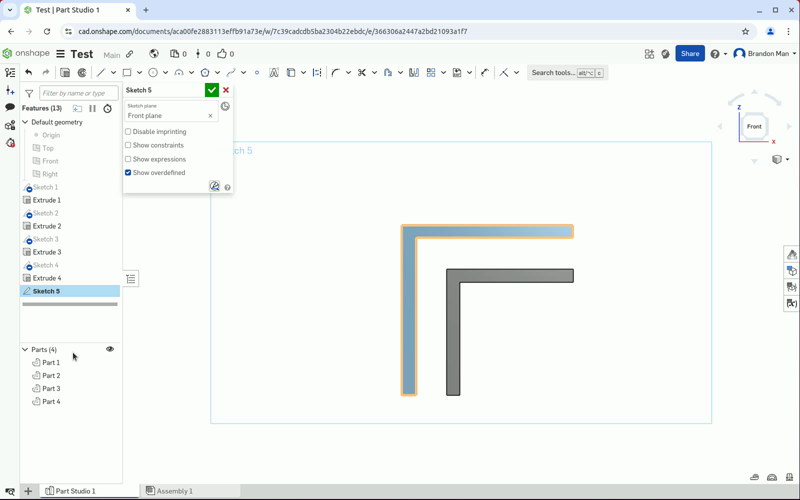
key(y)
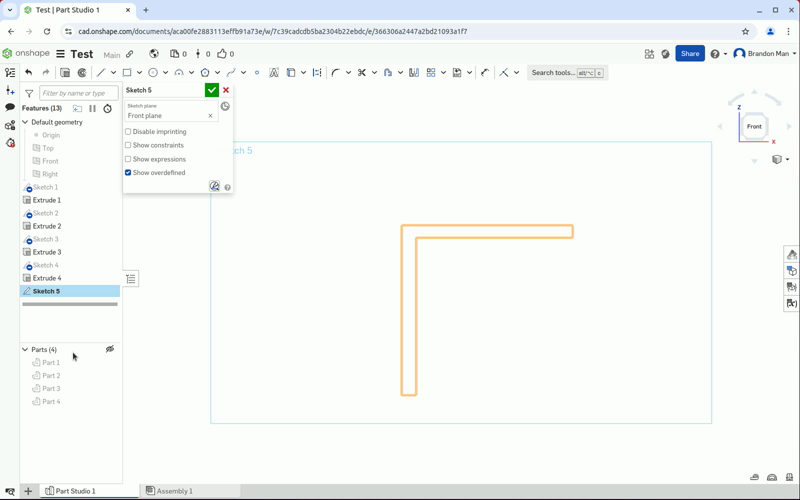
key(l)
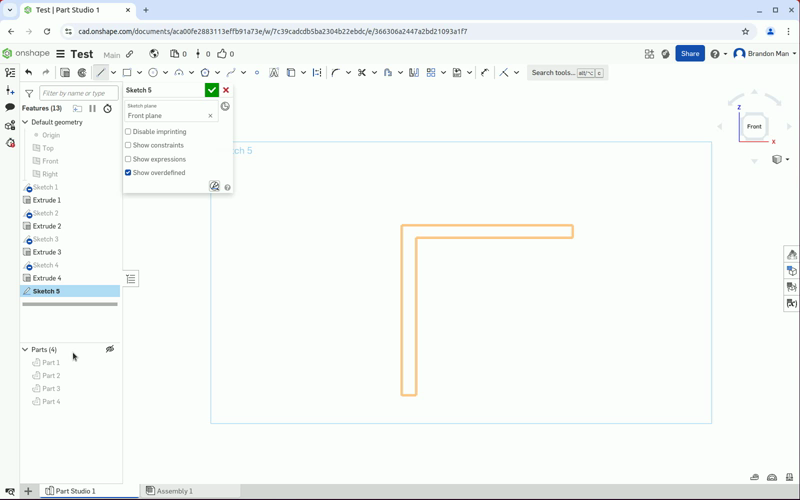
key_down(shift)
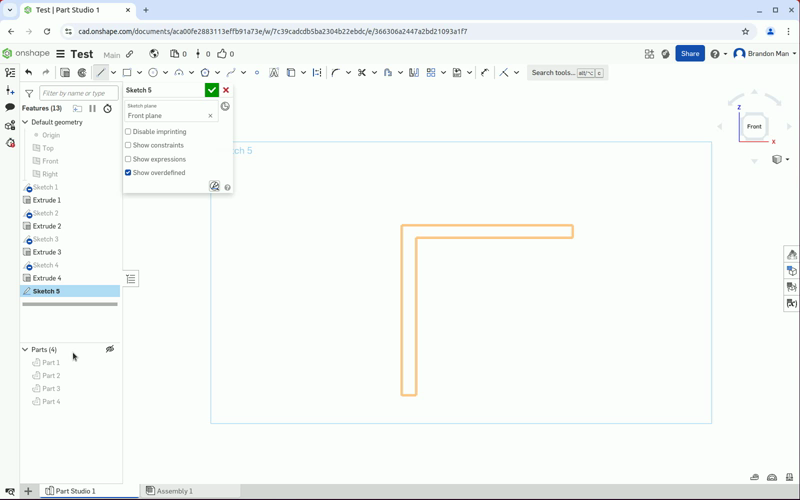
mouse_move(416, 395)
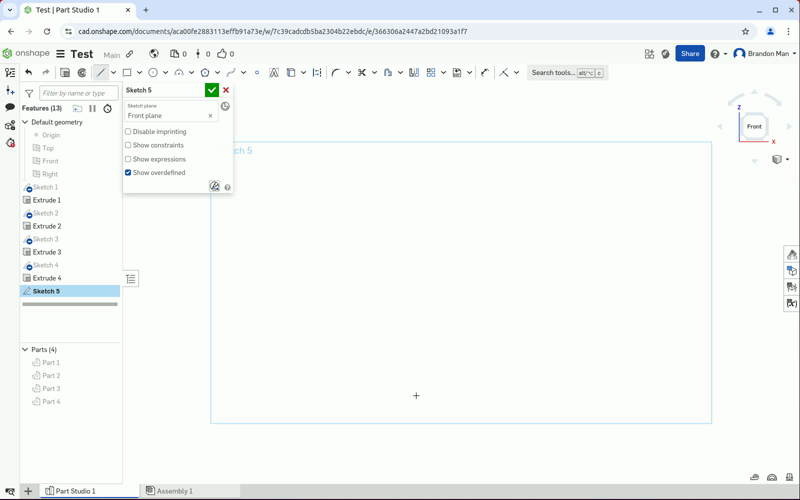
click(416, 395)
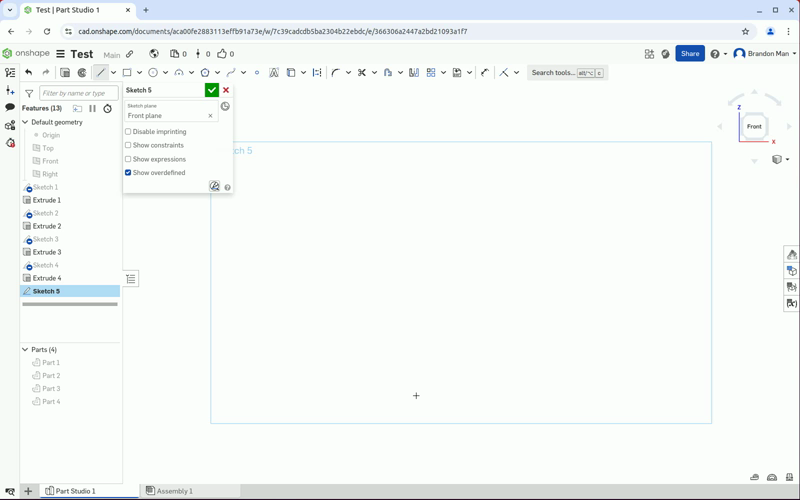
key_up(shift)
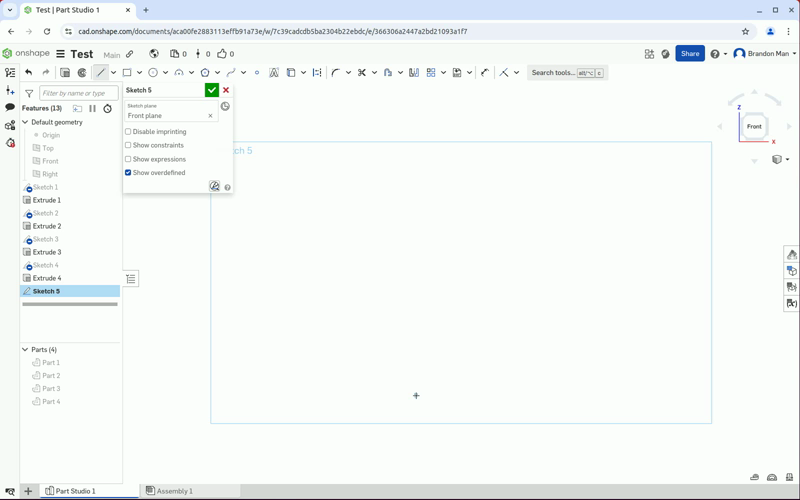
key_down(shift)
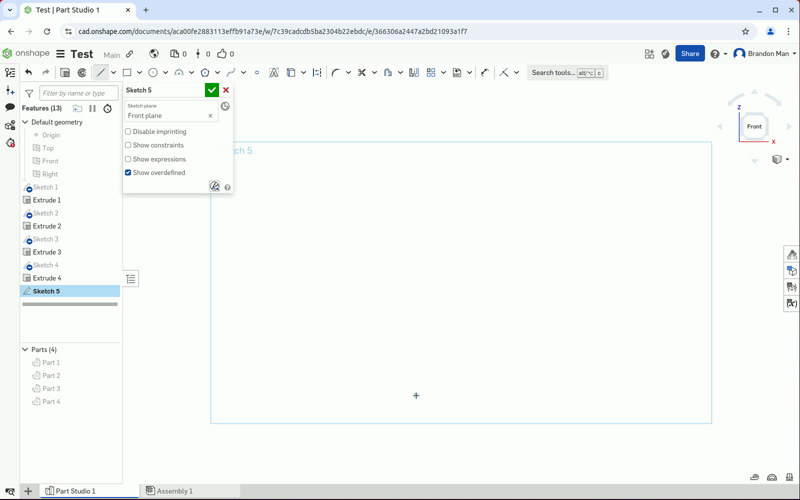
mouse_move(446, 395)
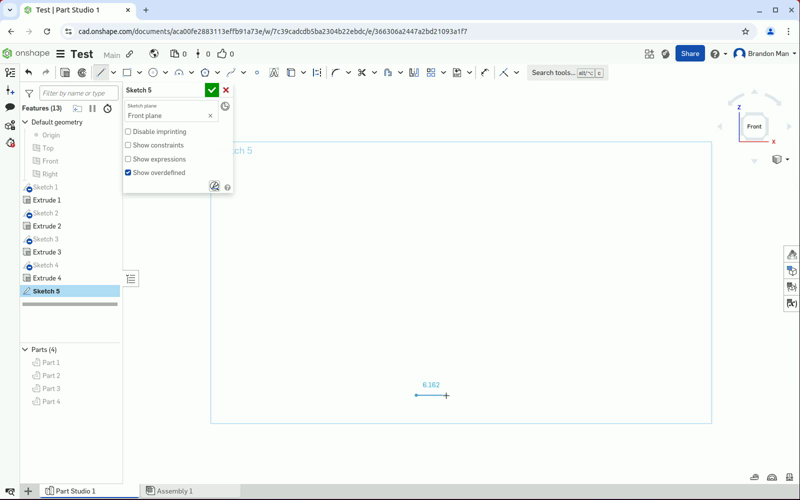
mouse_move(447, 395)
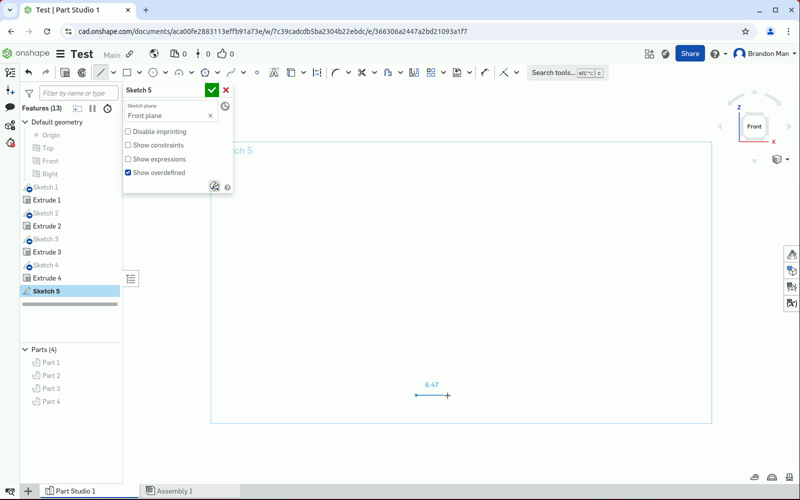
click(447, 395)
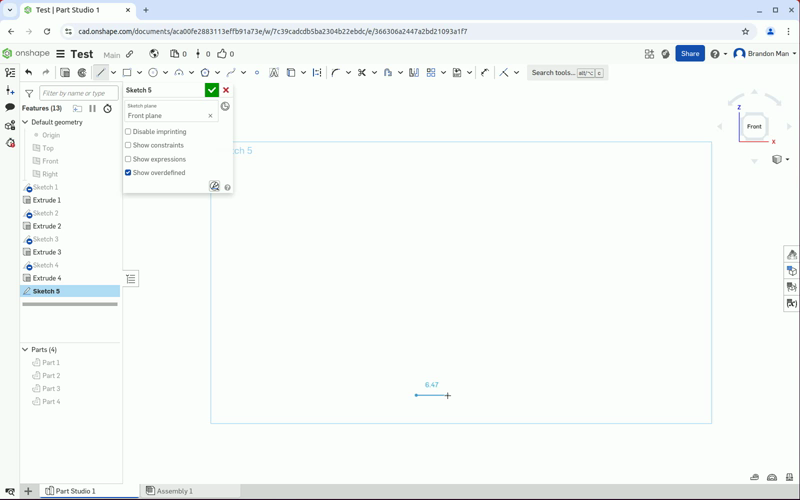
key_up(shift)
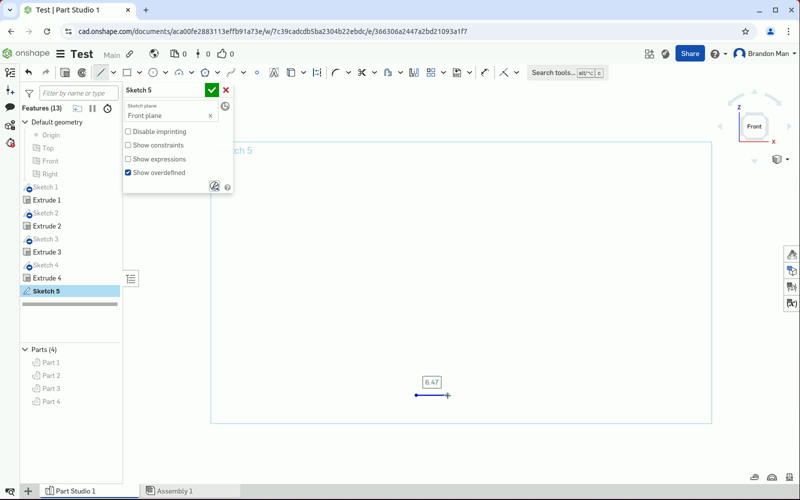
key_down(shift)
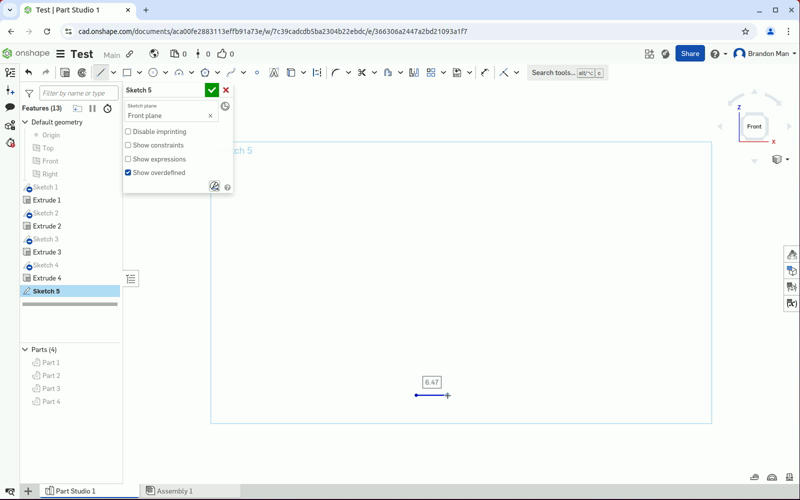
mouse_move(447, 270)
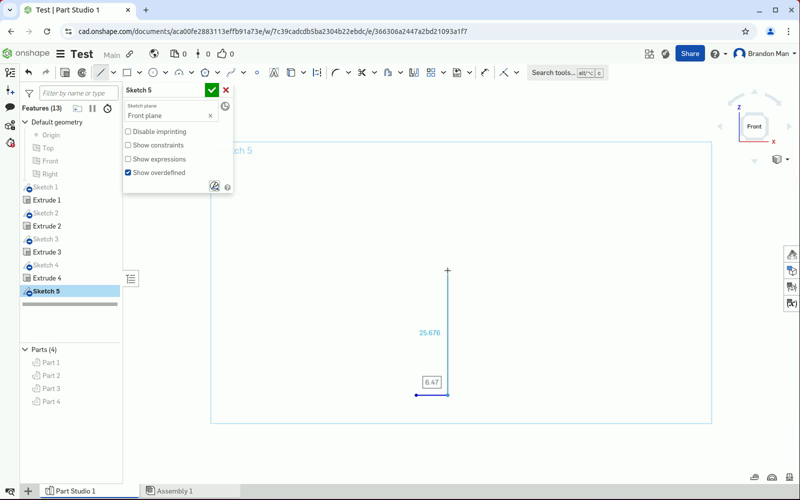
click(447, 270)
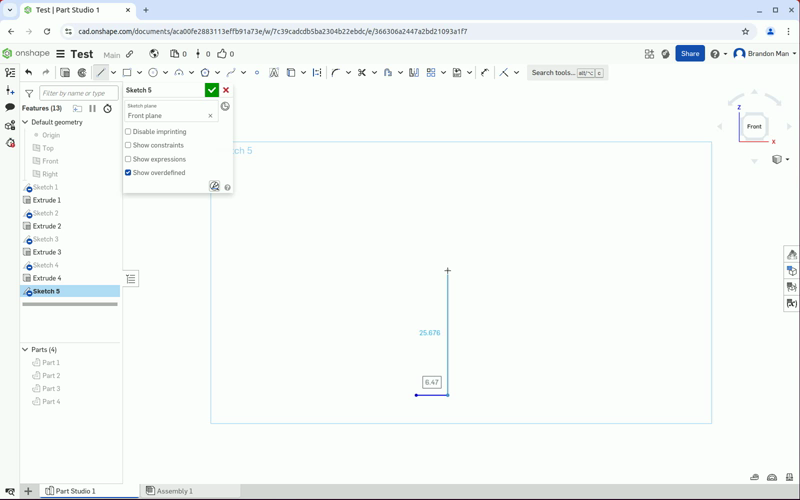
key_up(shift)
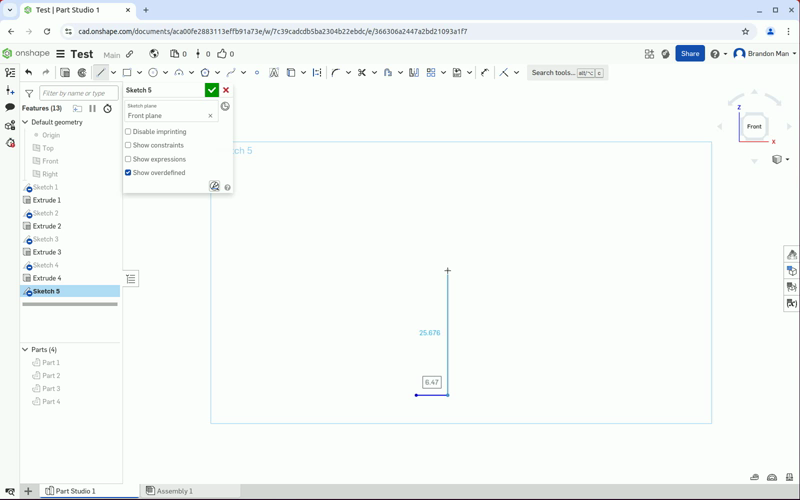
key_down(shift)
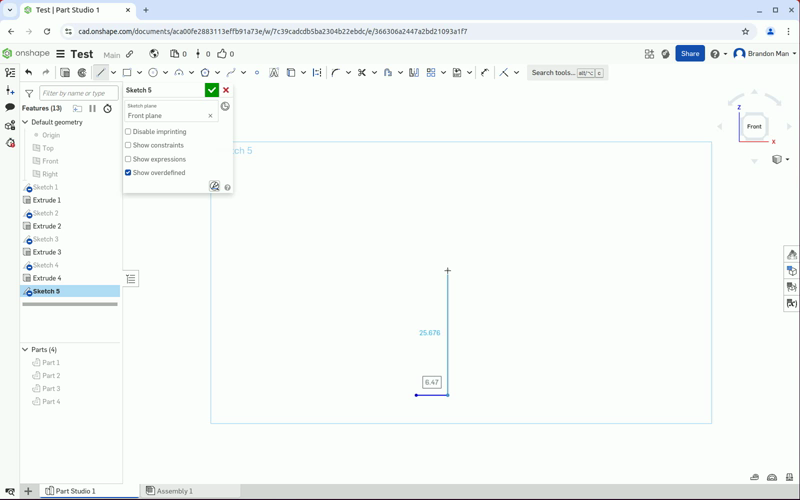
mouse_move(572, 270)
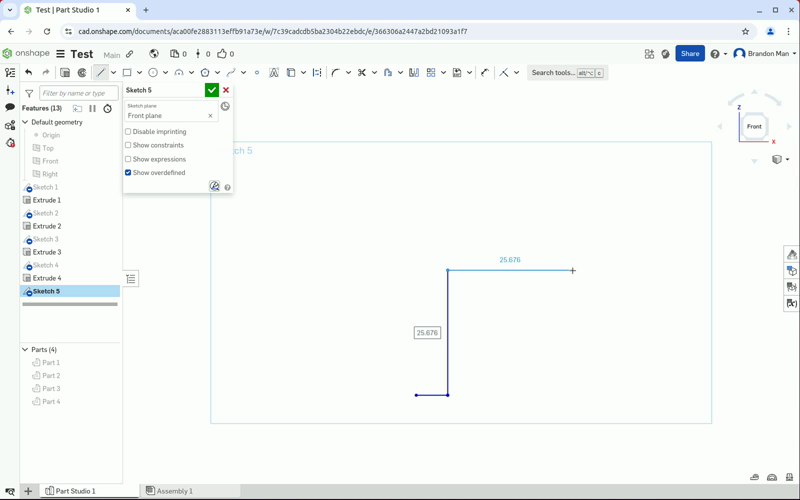
click(572, 270)
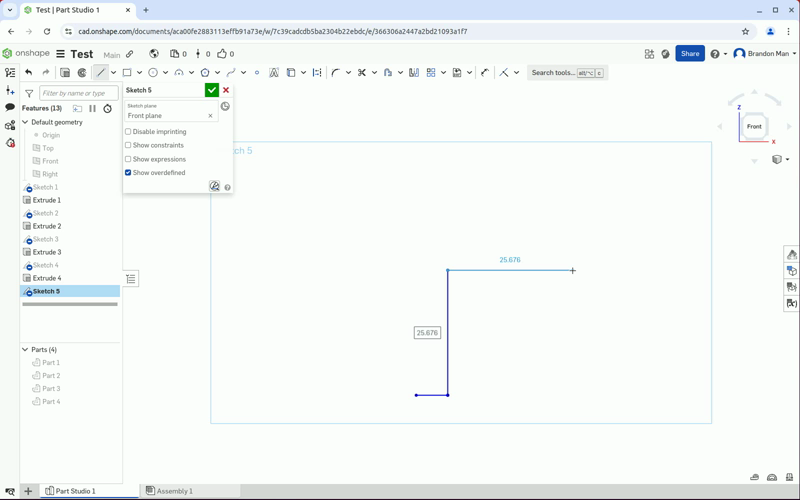
key_up(shift)
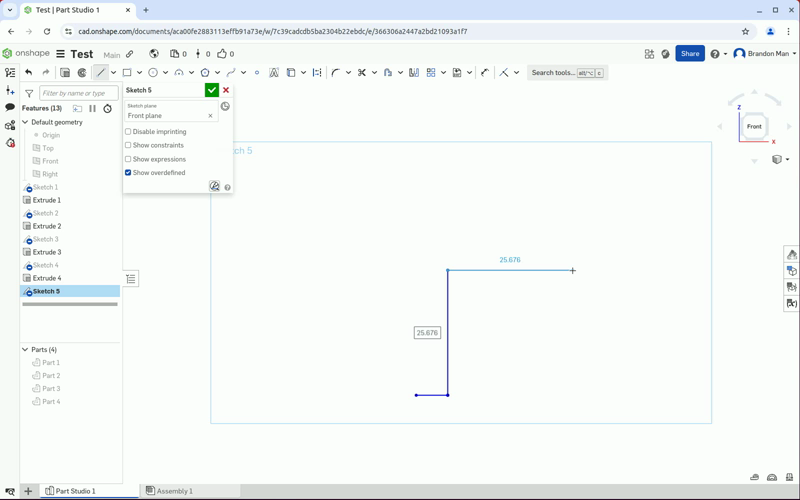
key_down(shift)
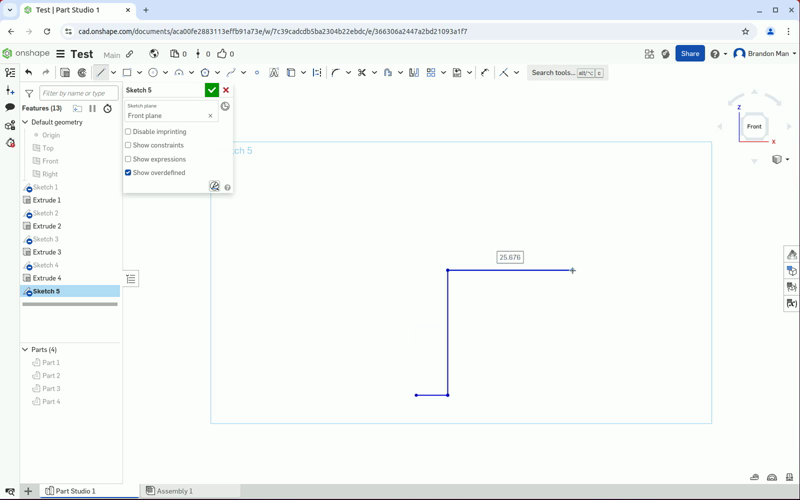
mouse_move(589, 270)
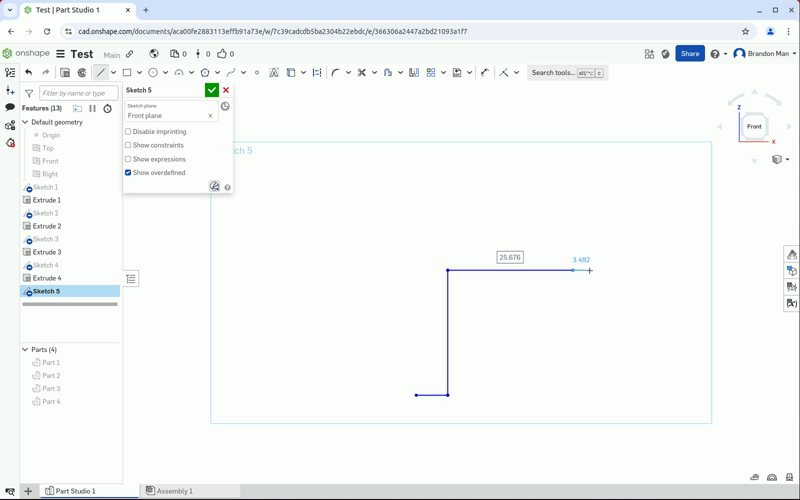
mouse_move(572, 238)
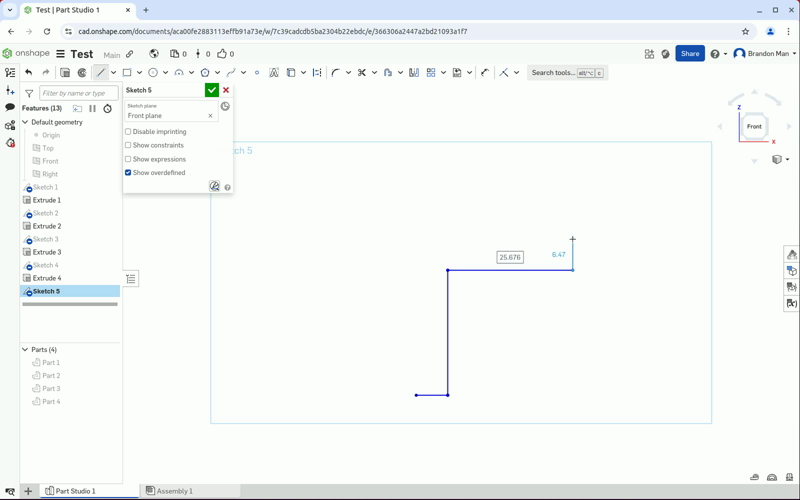
click(572, 238)
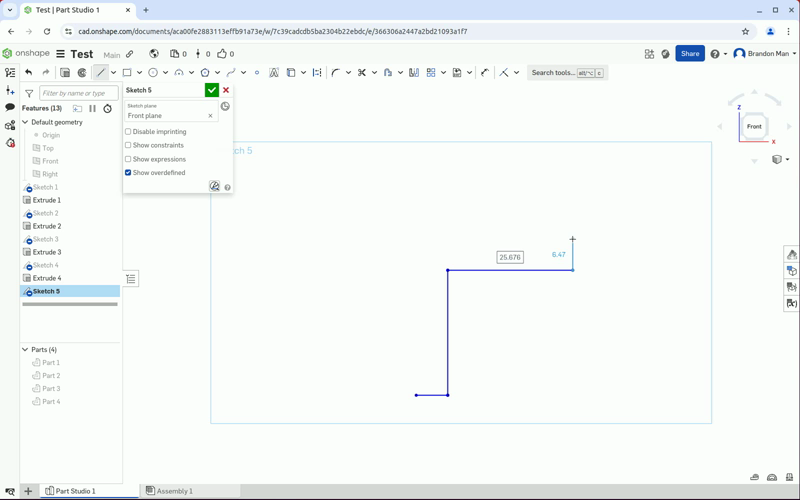
key_up(shift)
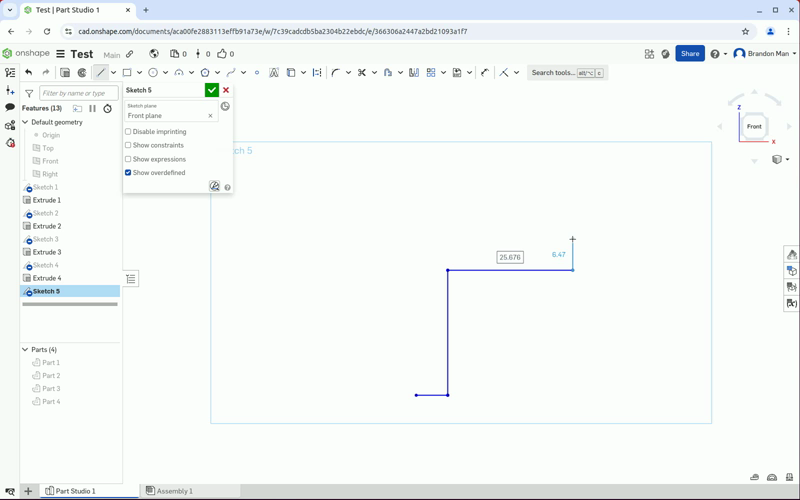
key_down(shift)
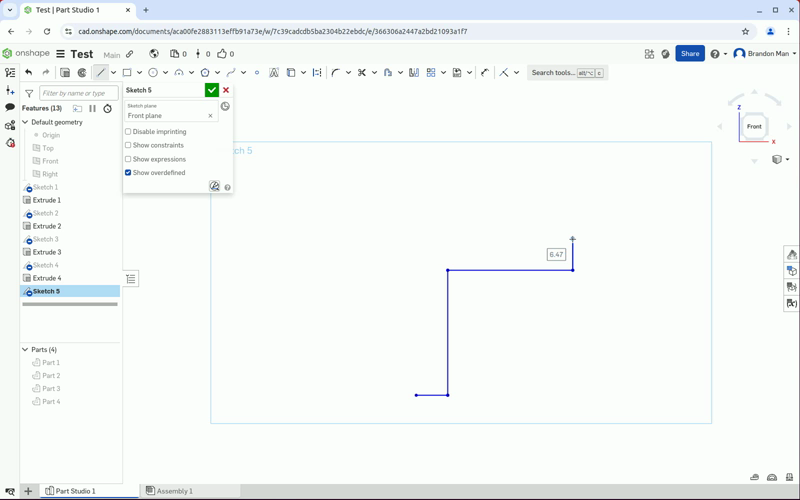
mouse_move(492, 238)
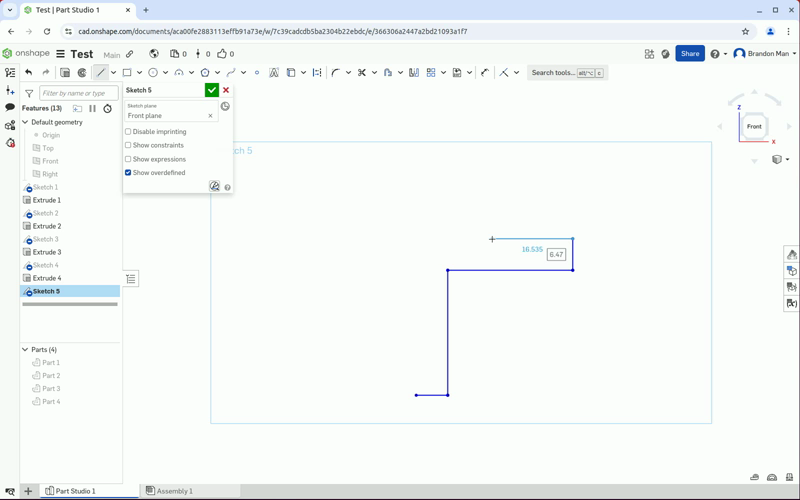
click(492, 238)
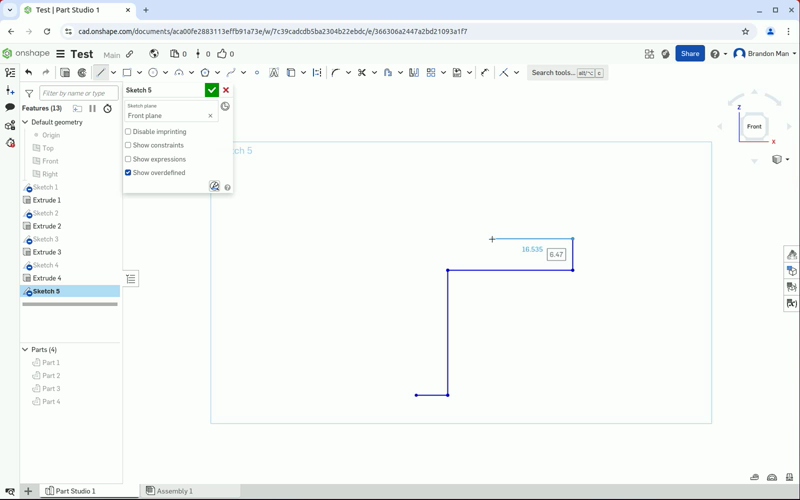
key_up(shift)
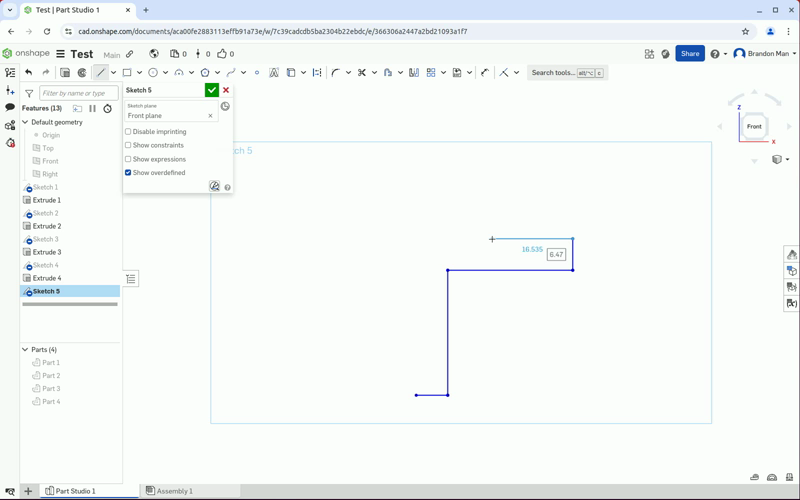
key_down(shift)
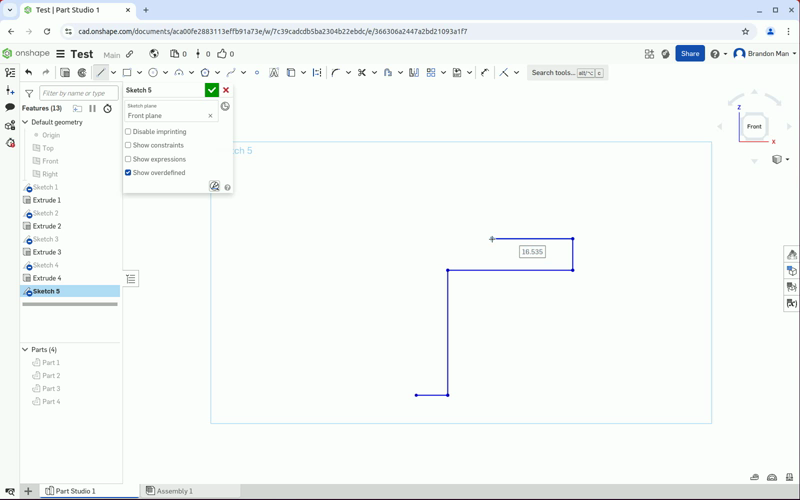
mouse_move(416, 238)
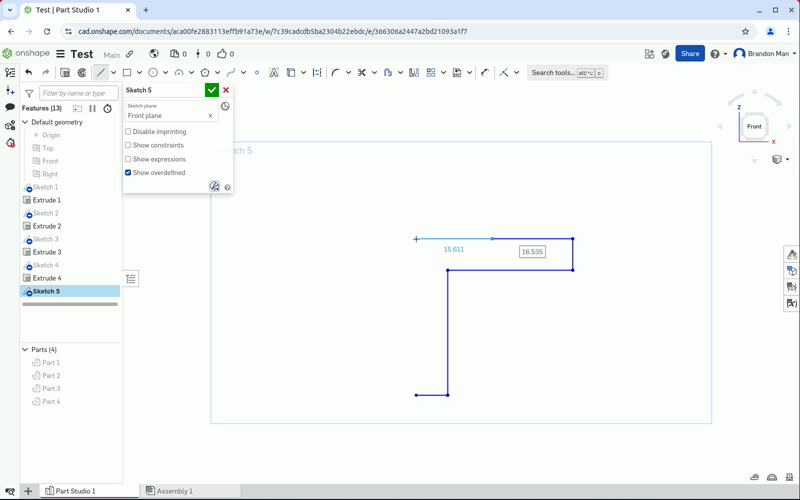
click(416, 238)
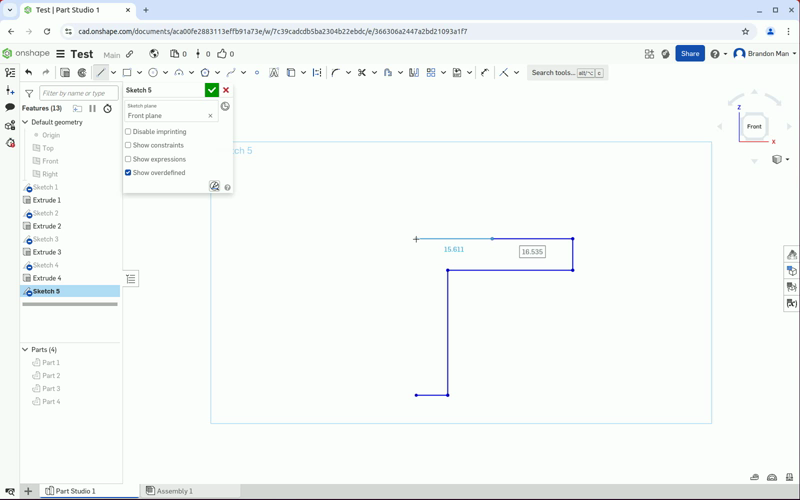
key_up(shift)
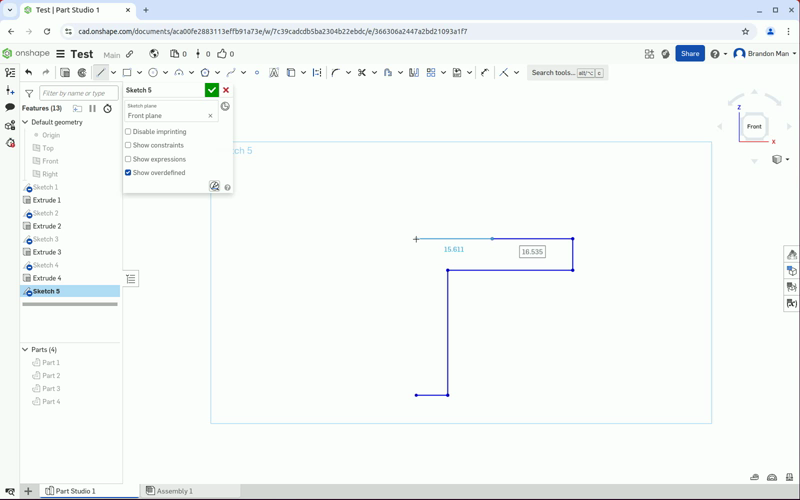
key_down(shift)
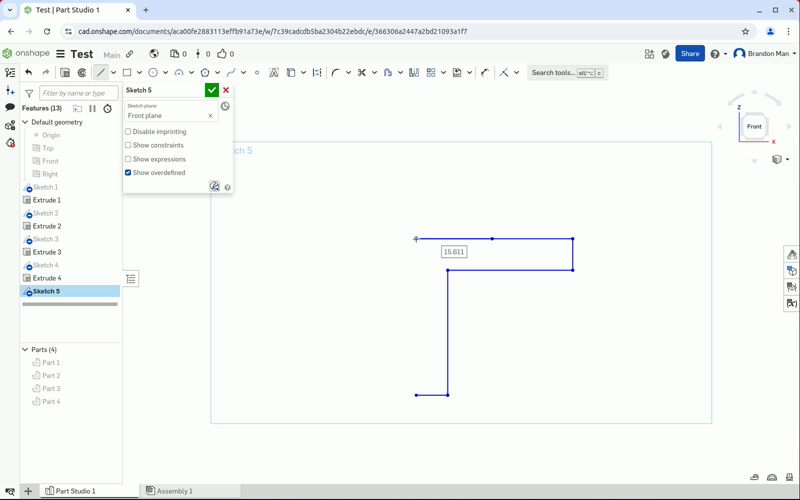
mouse_move(446, 238)
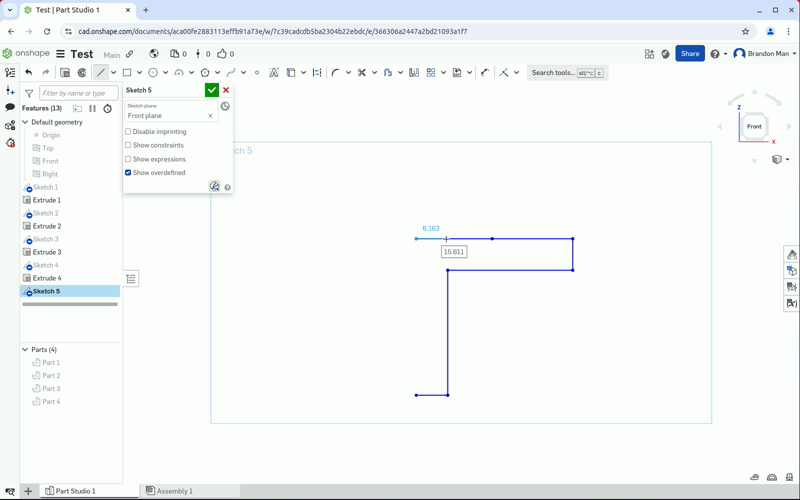
mouse_move(416, 283)
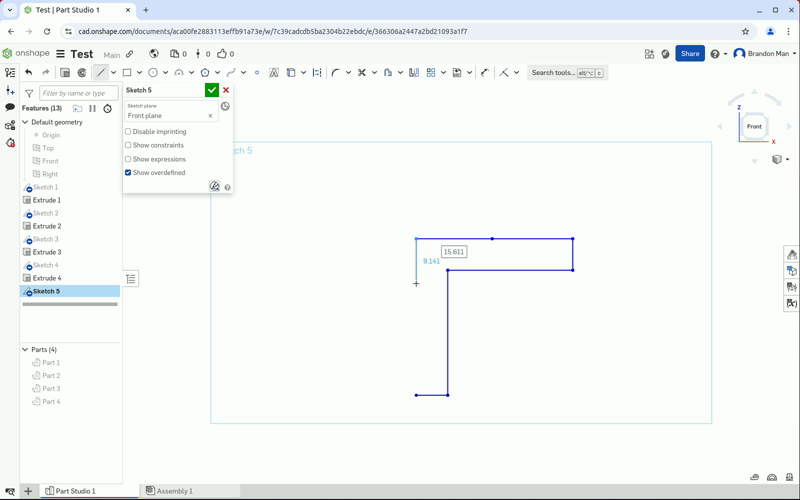
click(416, 283)
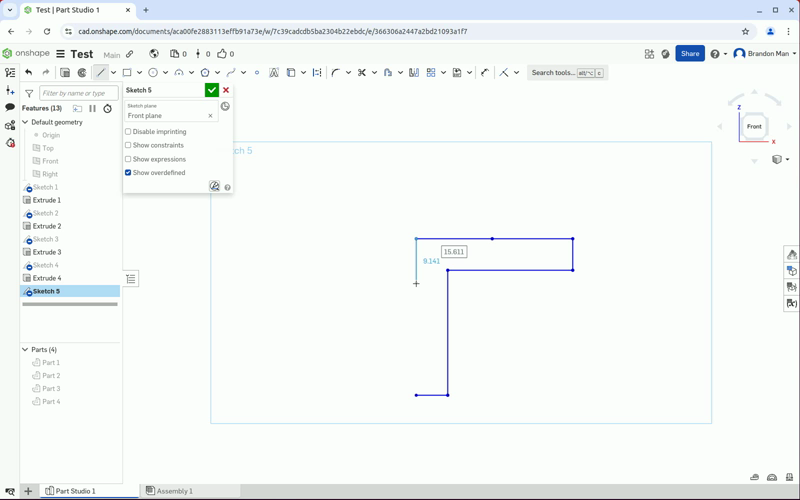
key_up(shift)
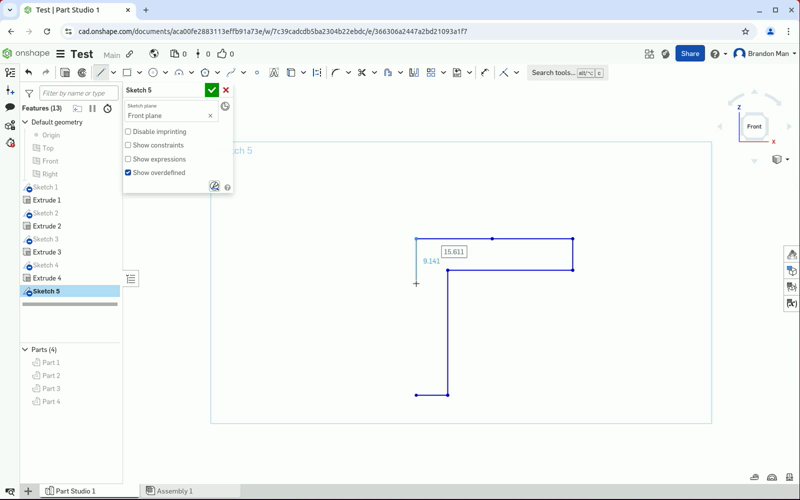
key_down(shift)
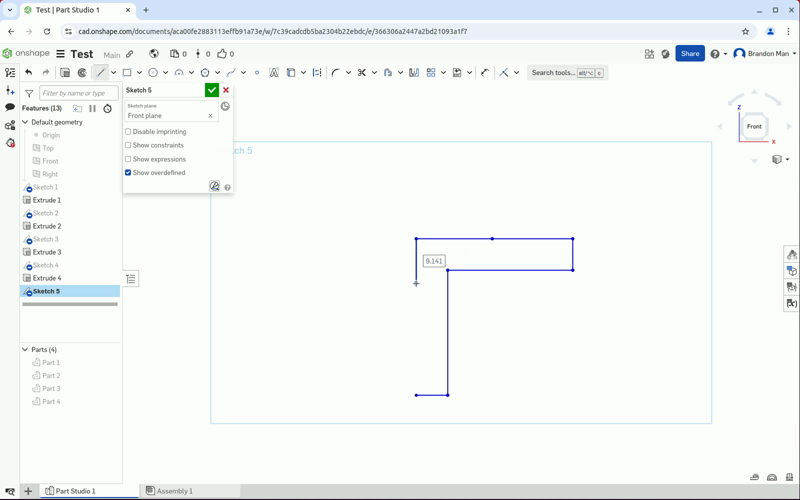
mouse_move(416, 395)
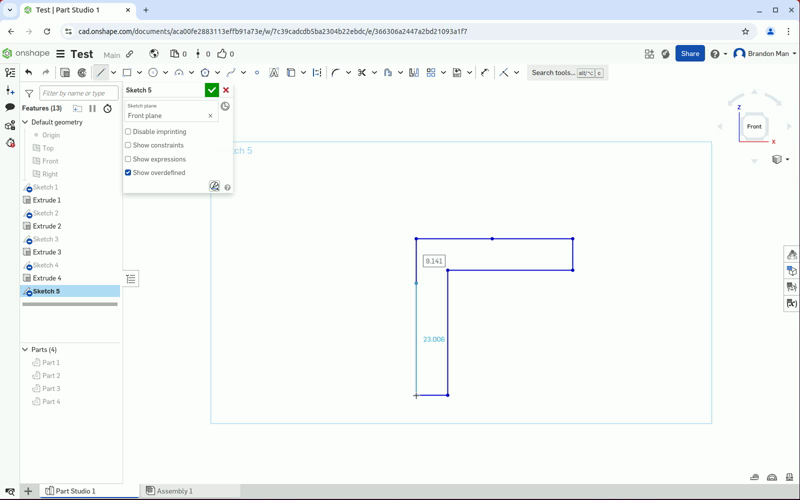
key_up(shift)
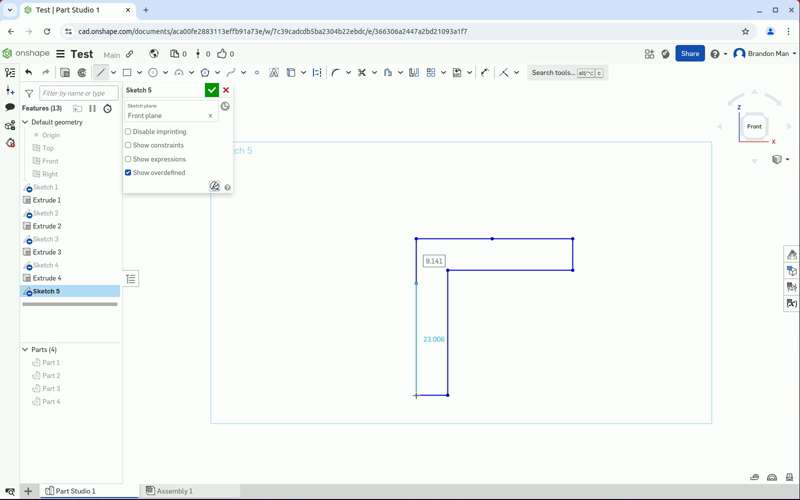
click(416, 395)
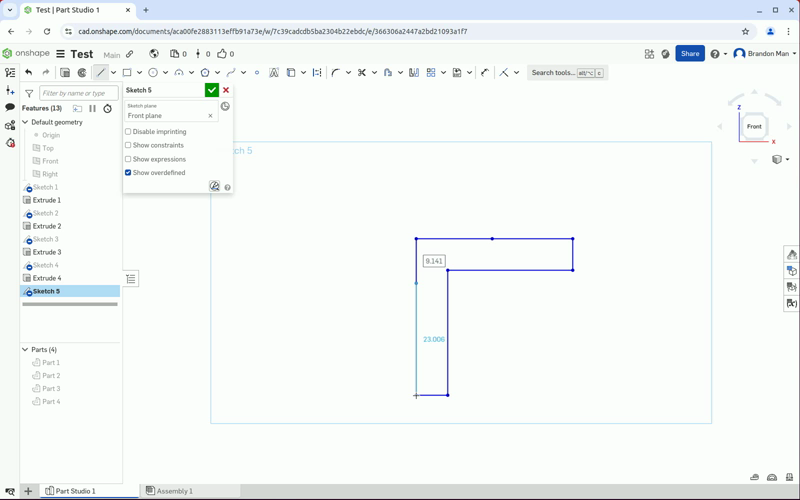
key(esc)
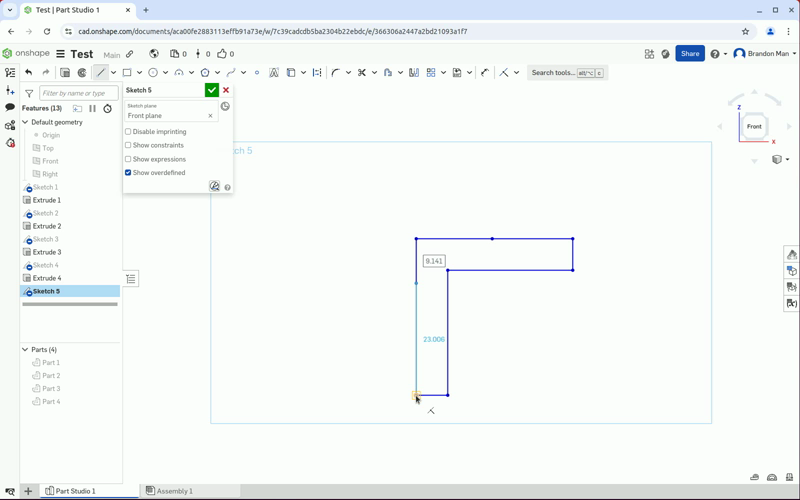
mouse_move(427, 248)
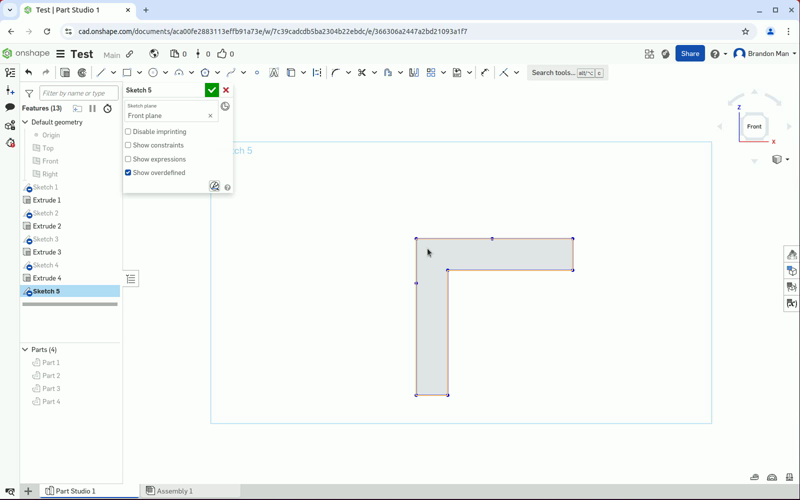
click(427, 248)
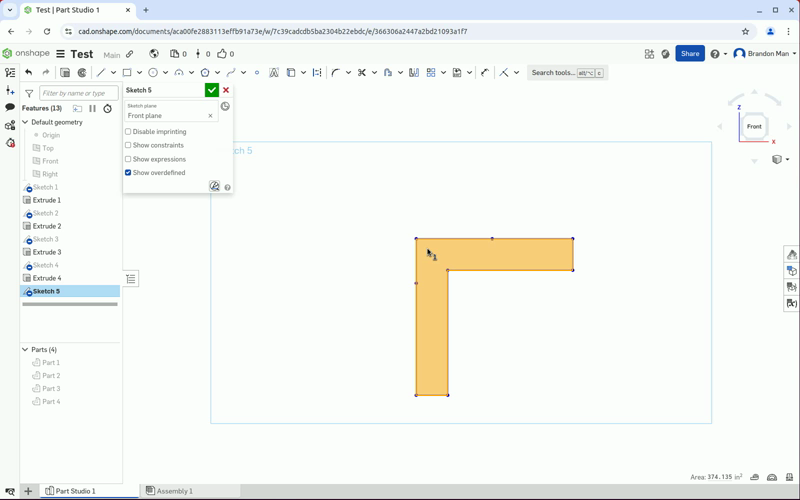
mouse_move(73, 352)
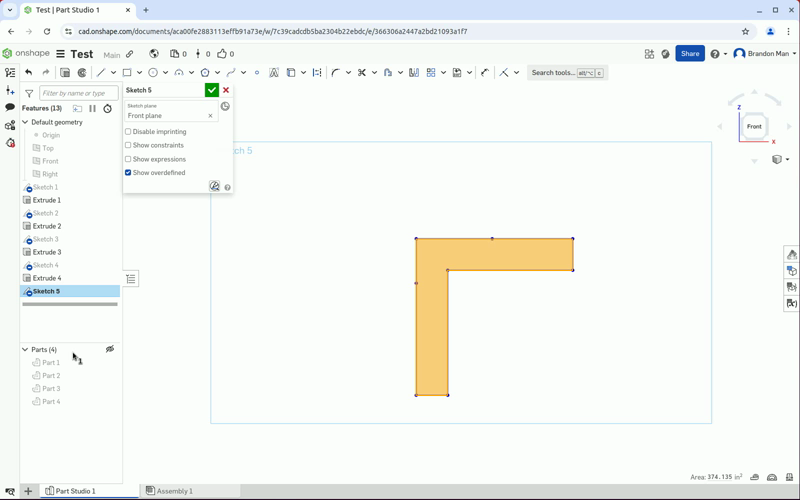
key(shift+y)
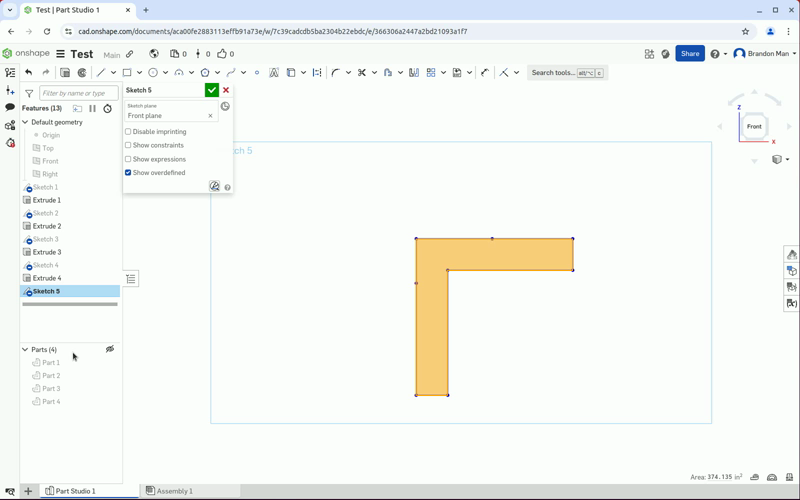
key(shift+e)
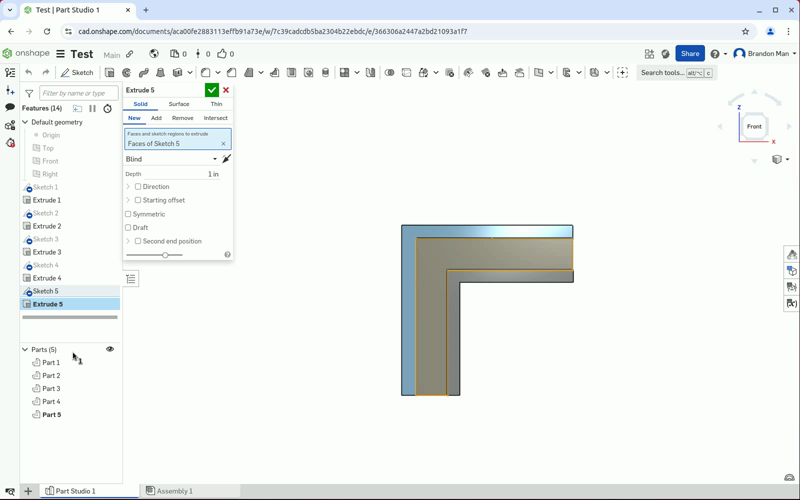
mouse_move(143, 106)
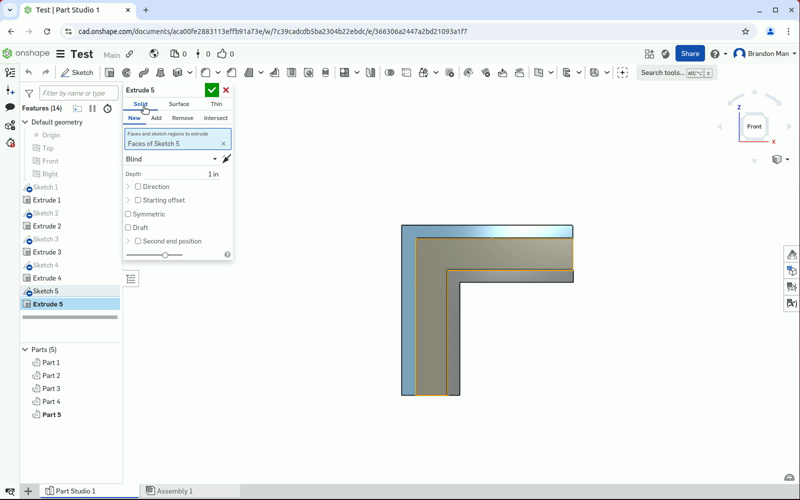
click(143, 106)
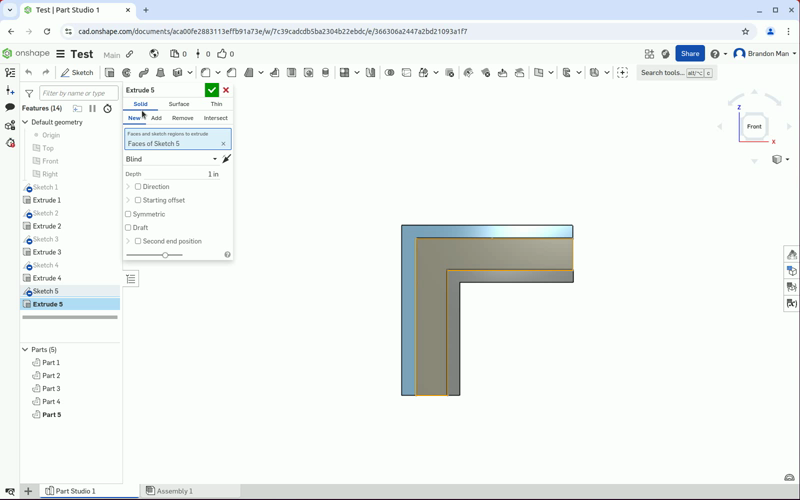
mouse_move(137, 120)
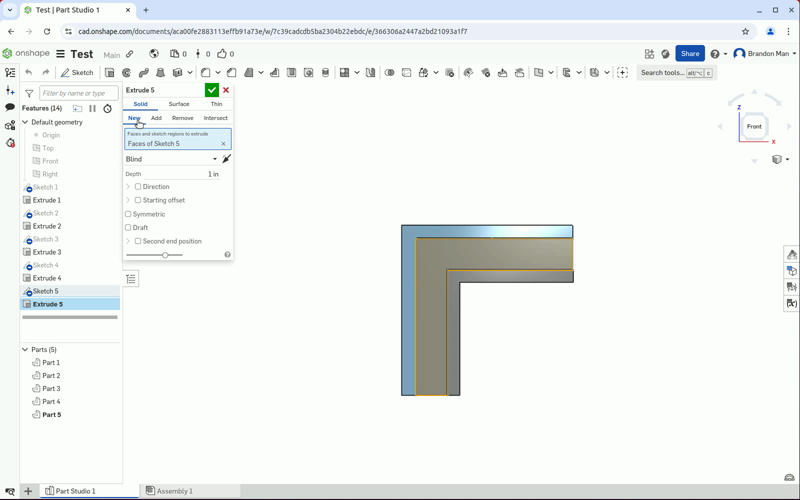
click(137, 120)
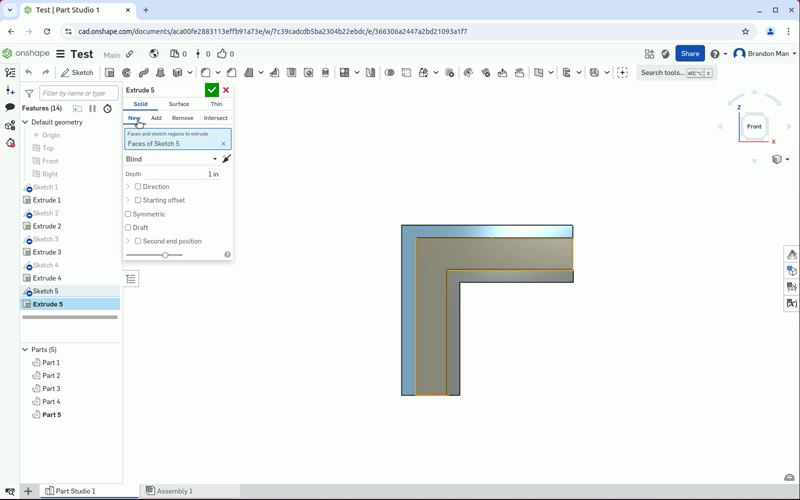
key(tab, 4)
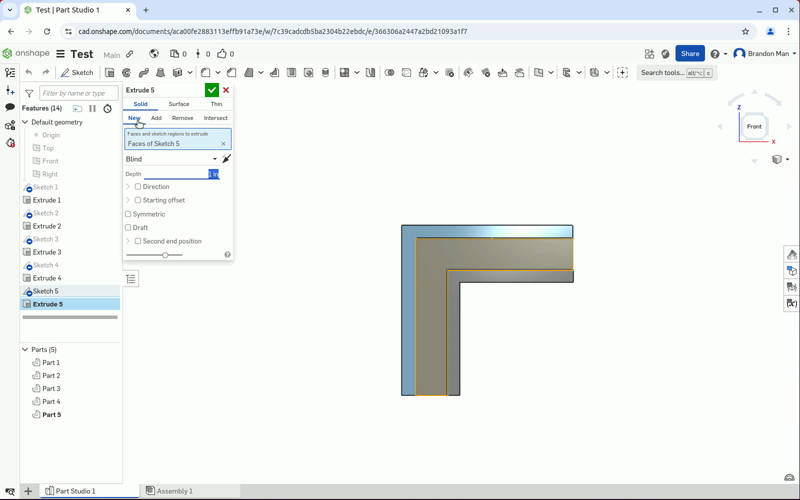
text(-23.108)
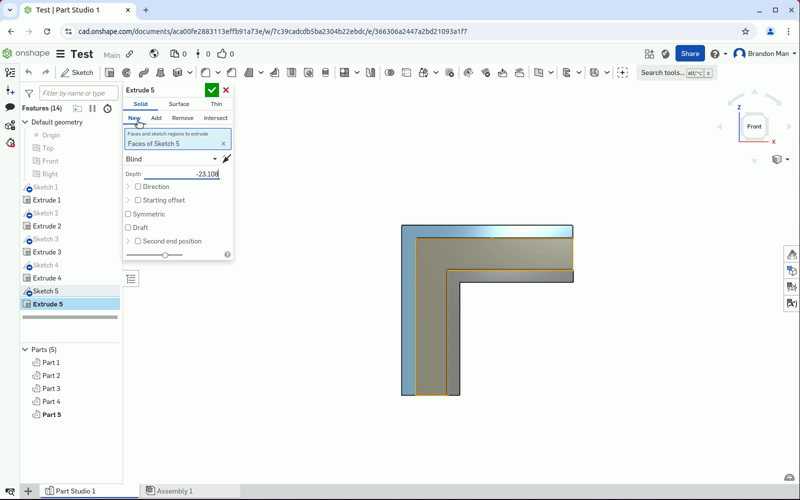
key(enter)
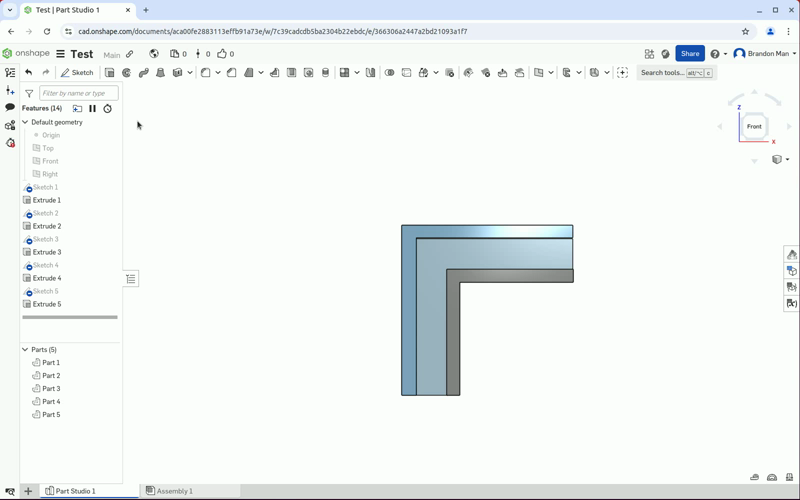
key(shift+h)
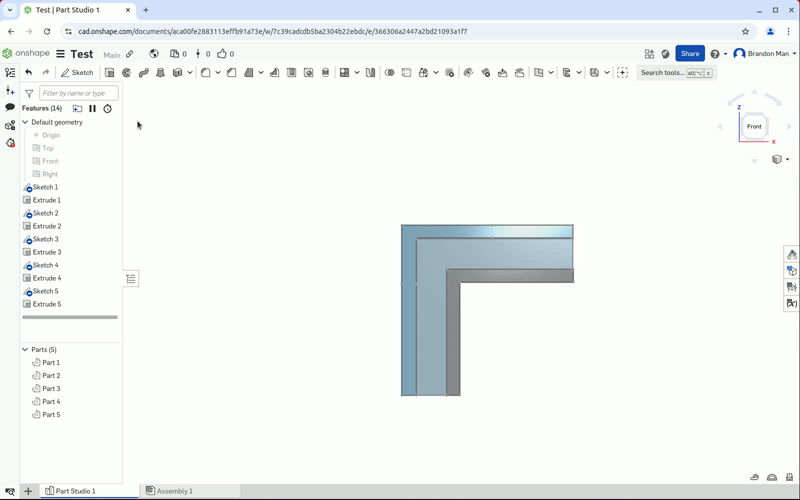
key(shift+h)
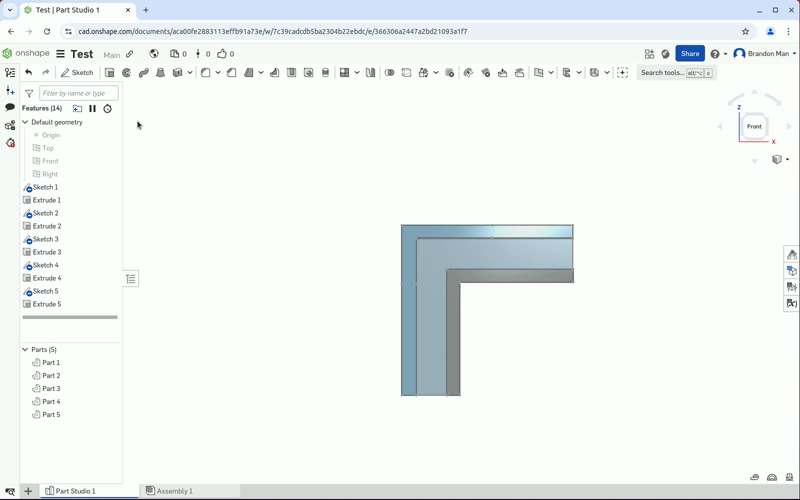
key(shift+7)
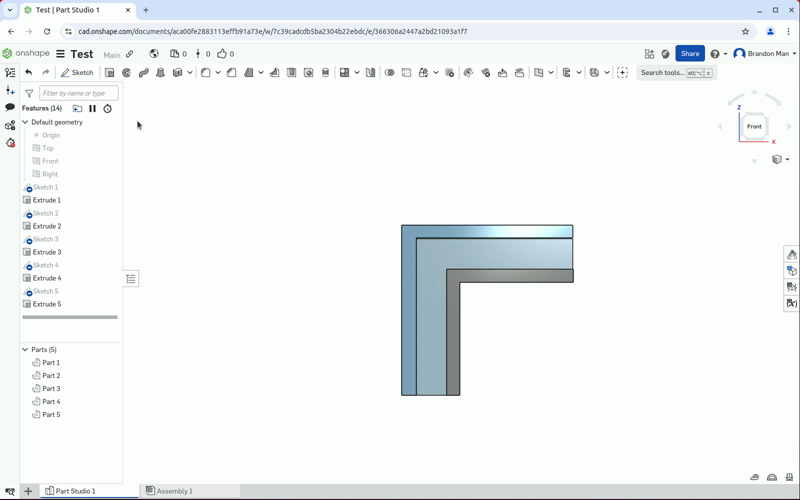
key(left, 2)
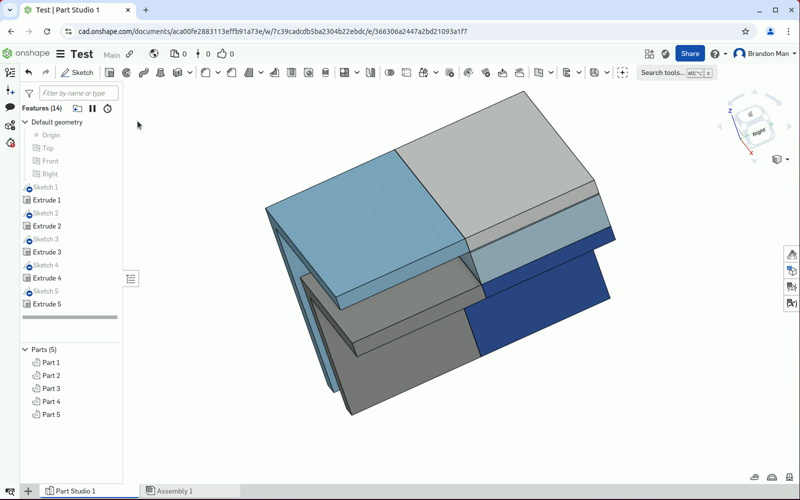
key(down, 2)
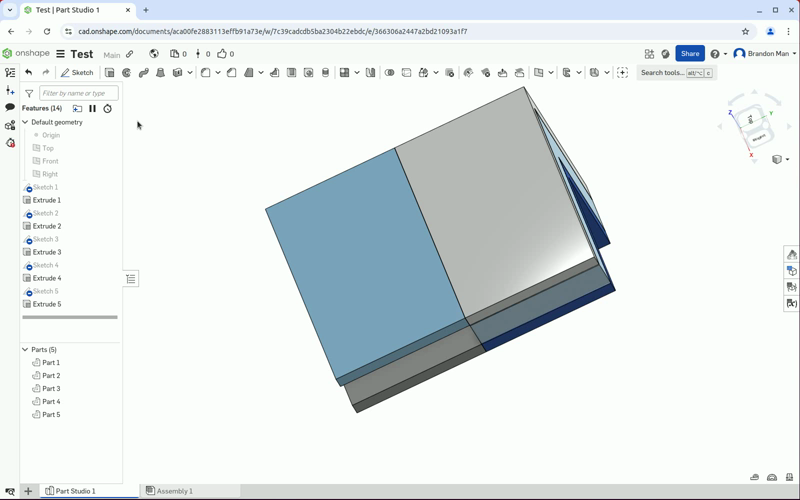
key(up, 2)
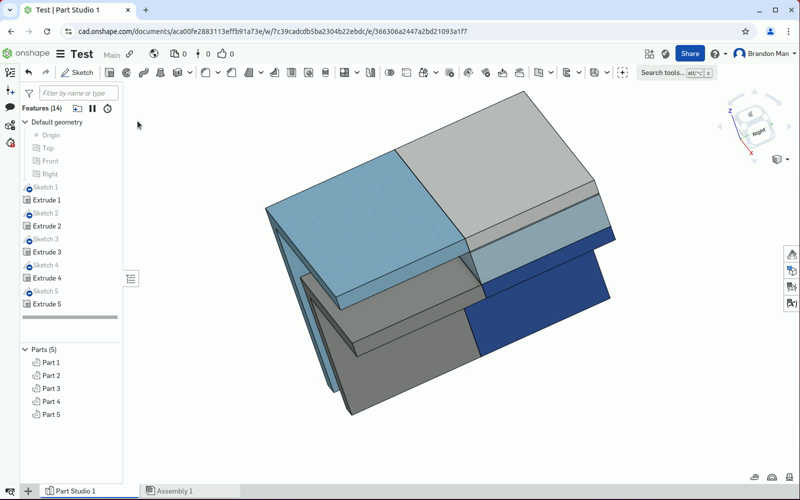
key(right, 2)
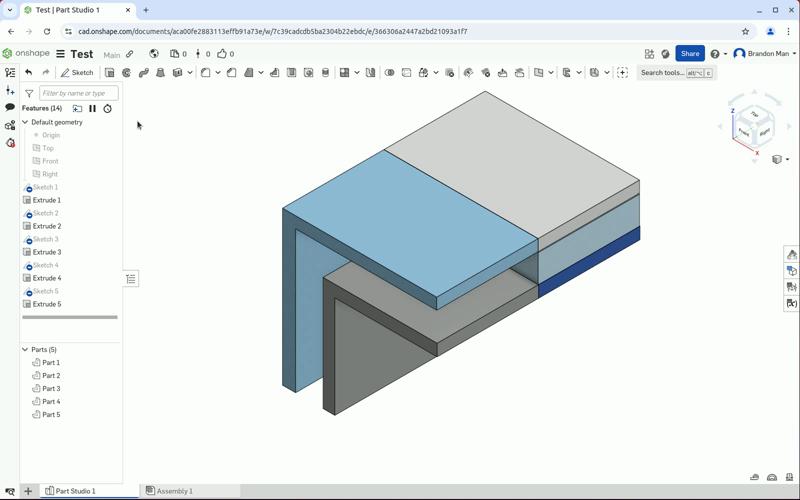
mouse_move(73, 189)
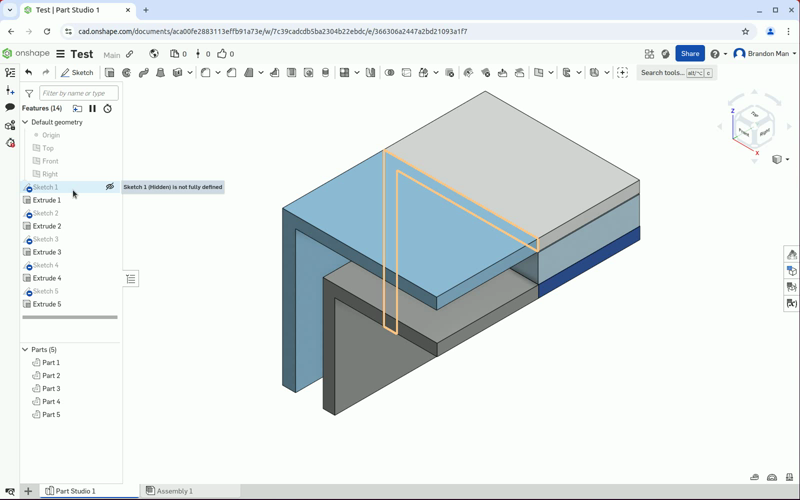
click(73, 189)